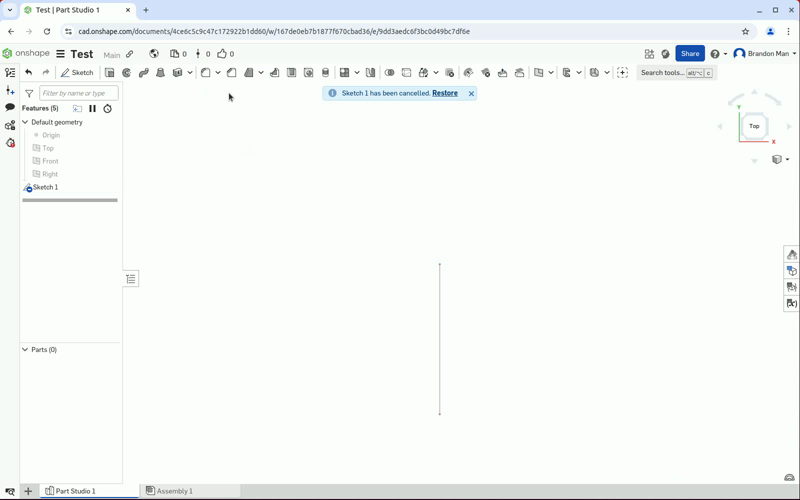
key(shift+h)
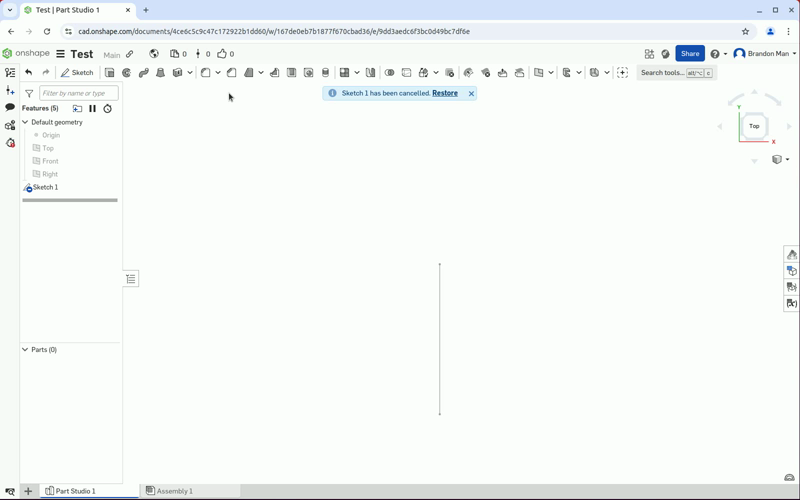
key(shift+s)
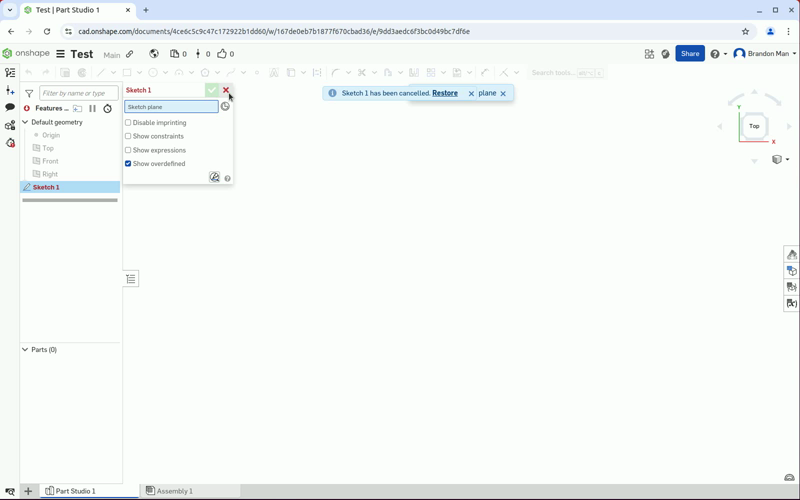
mouse_move(73, 150)
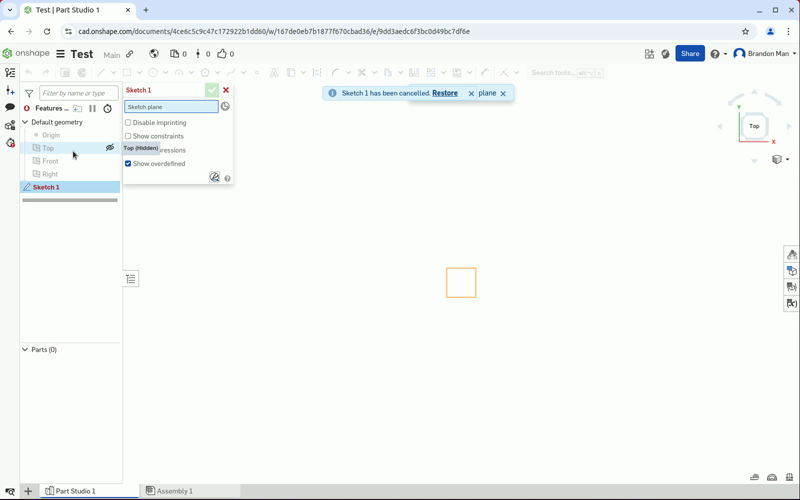
click(73, 150)
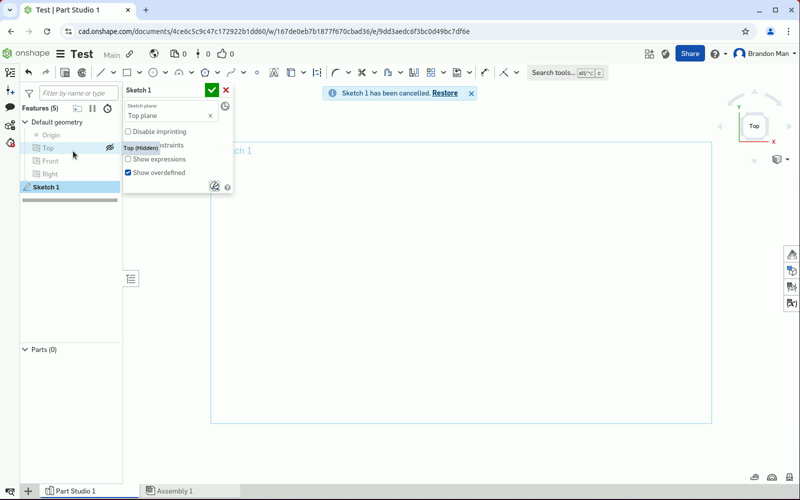
mouse_move(73, 352)
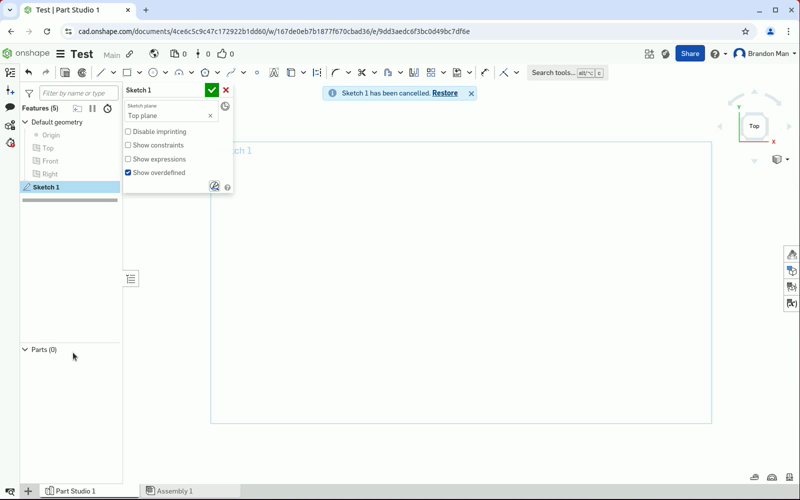
key(y)
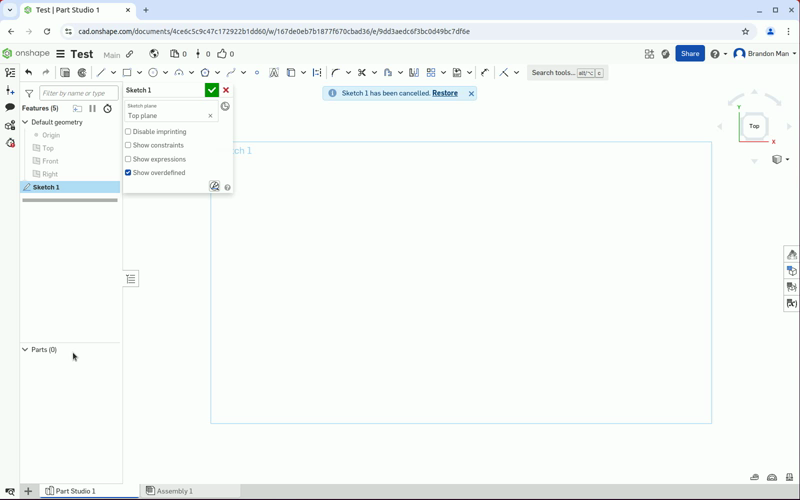
key(l)
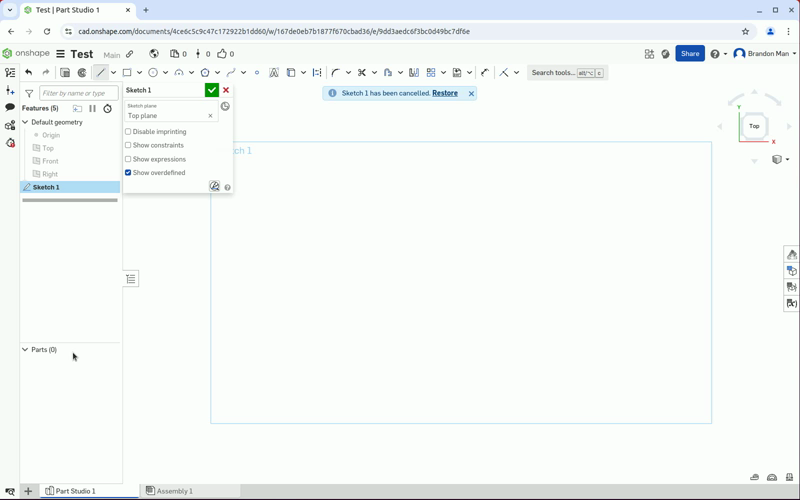
key_down(shift)
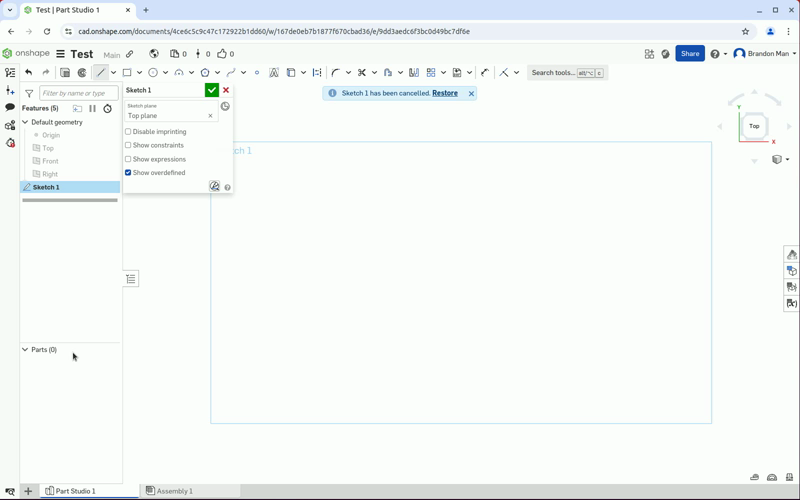
mouse_move(460, 238)
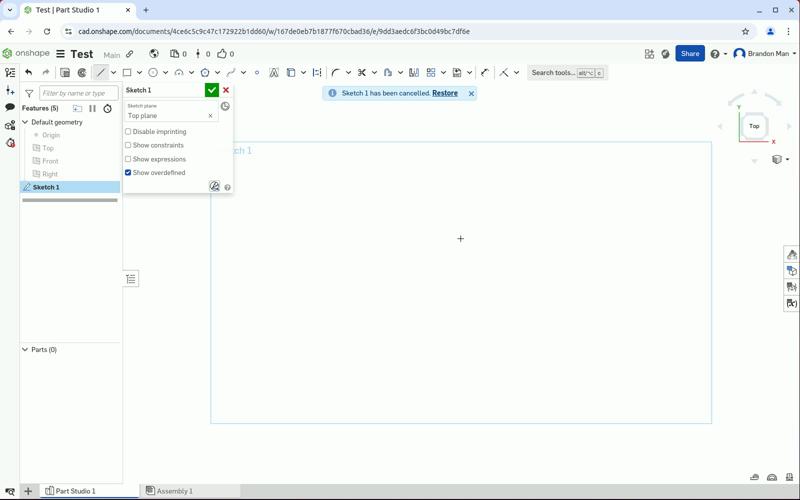
click(460, 238)
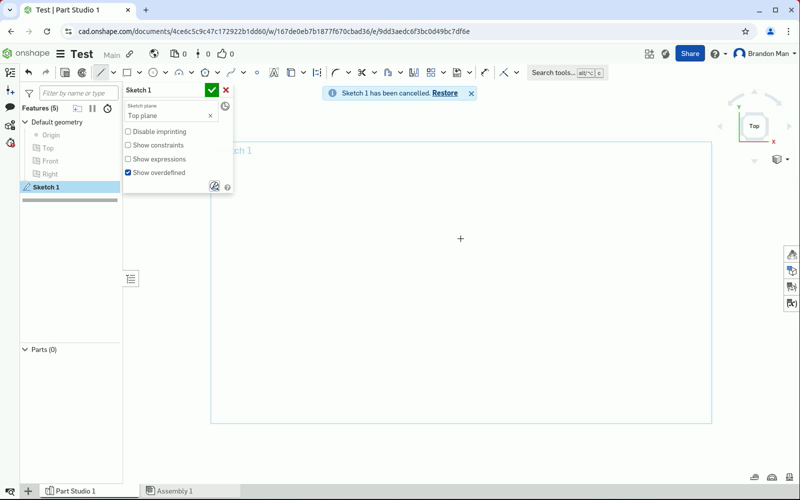
key_up(shift)
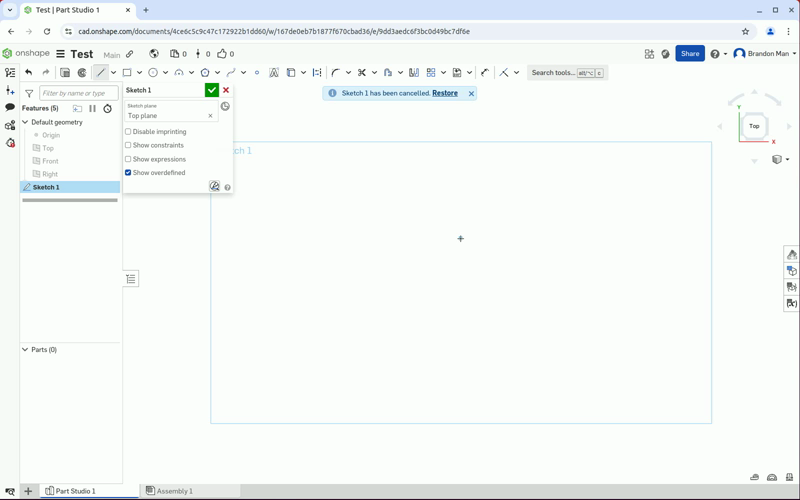
key_down(shift)
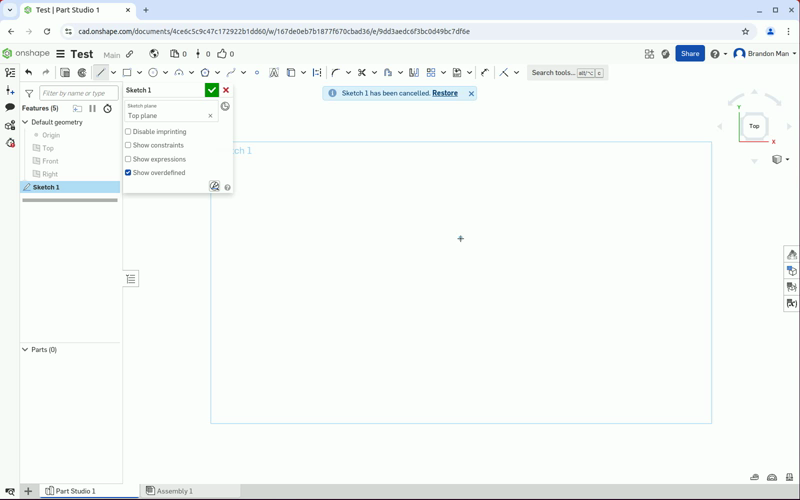
mouse_move(490, 238)
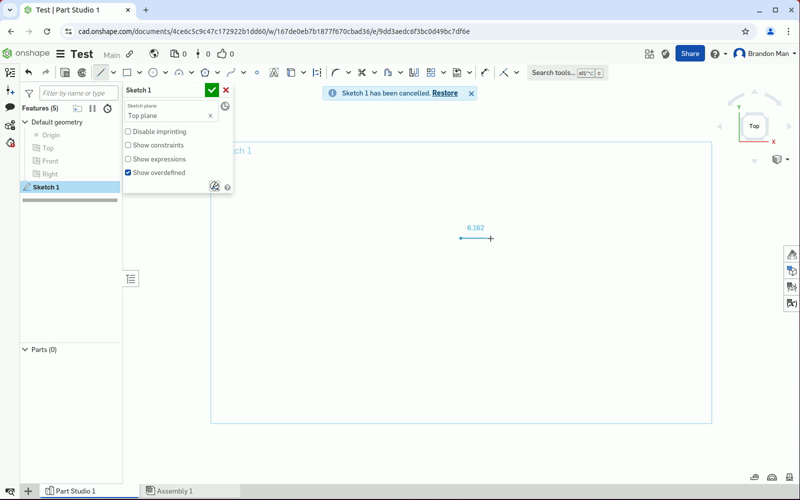
mouse_move(506, 238)
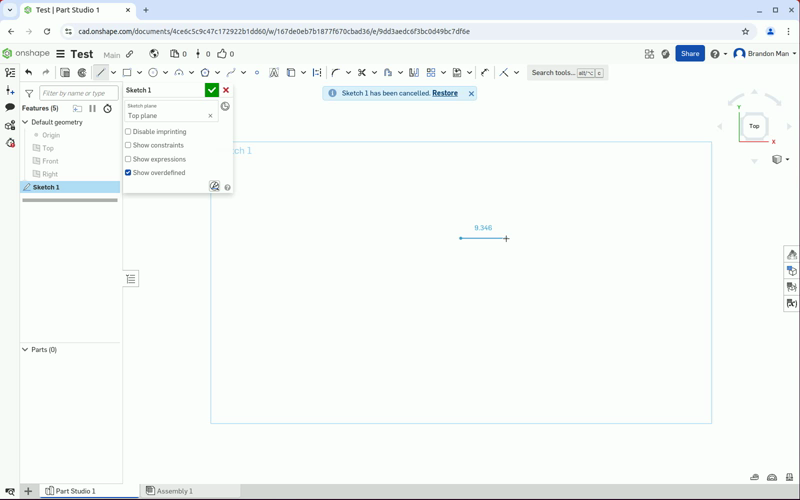
click(506, 238)
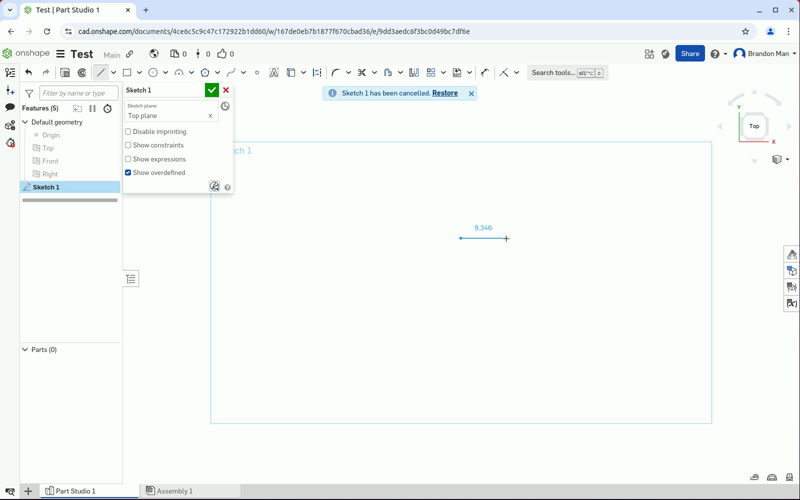
key_up(shift)
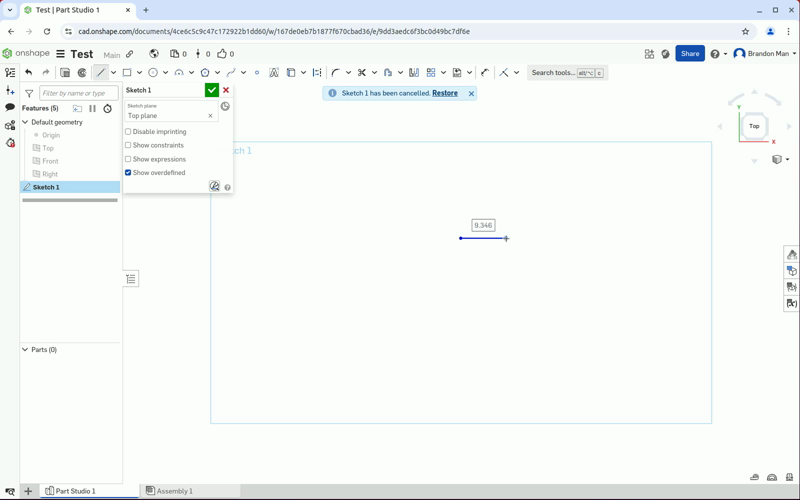
key_down(shift)
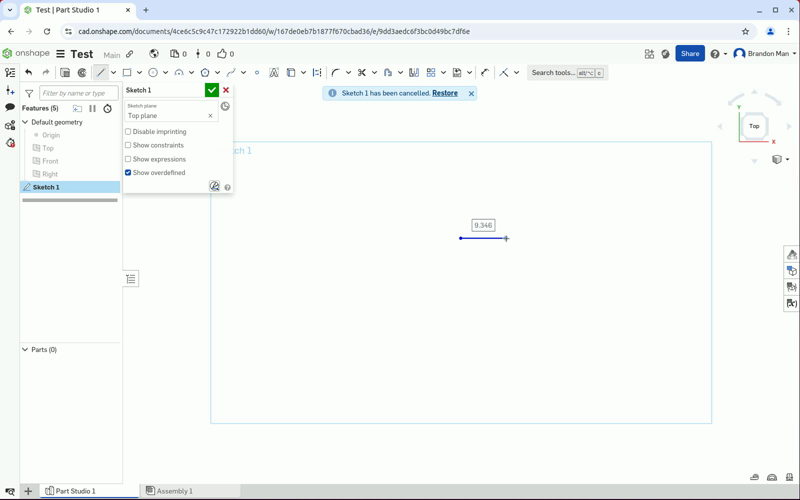
mouse_move(506, 169)
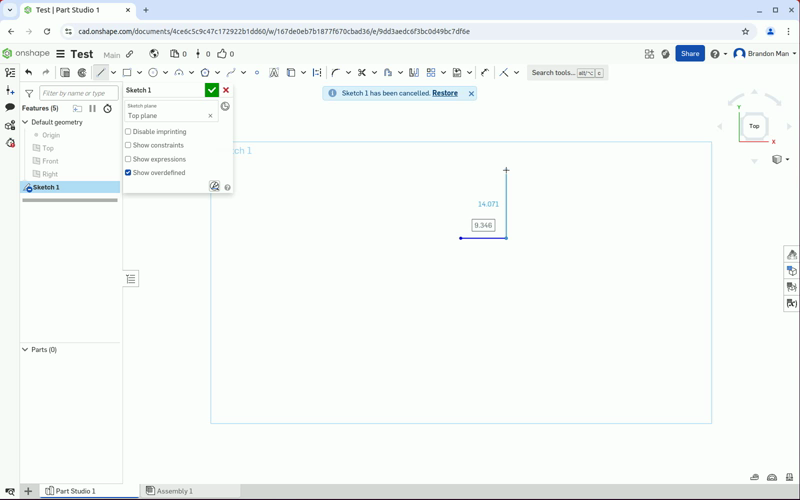
click(506, 169)
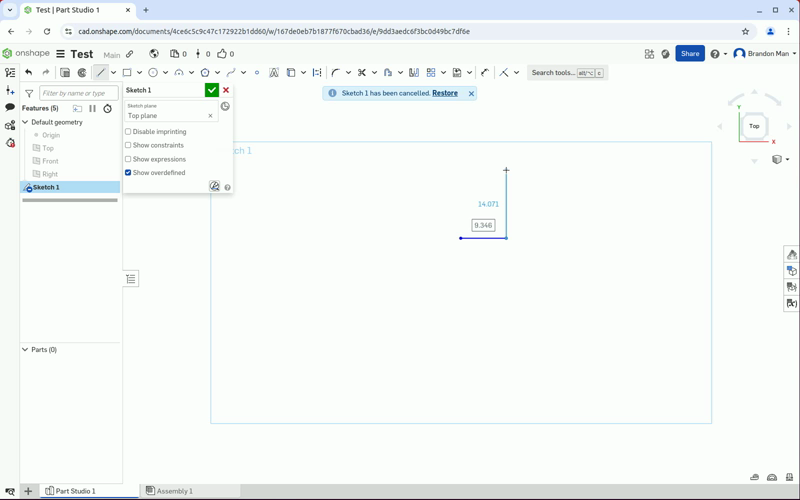
key_up(shift)
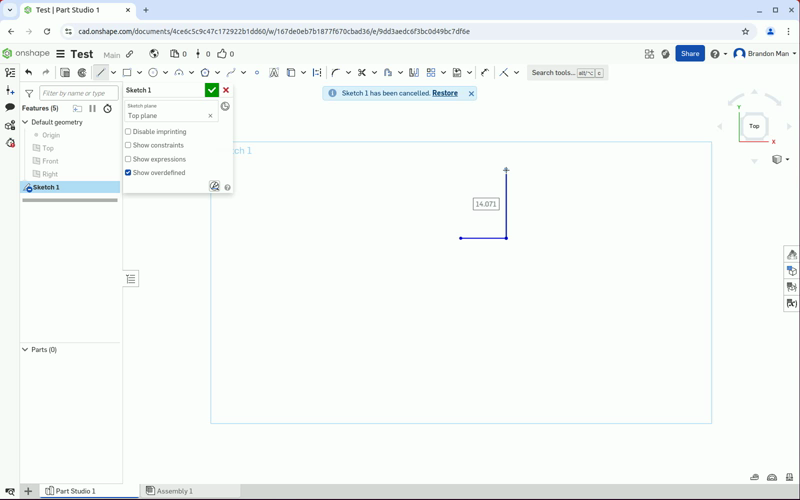
key_down(shift)
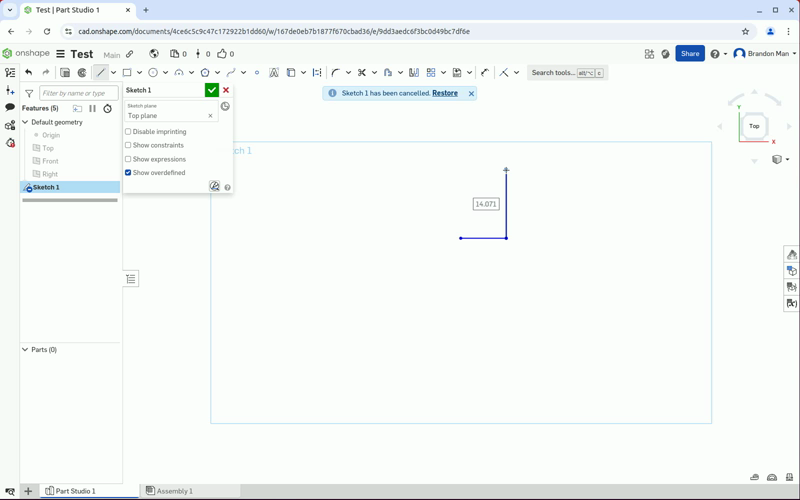
mouse_move(536, 169)
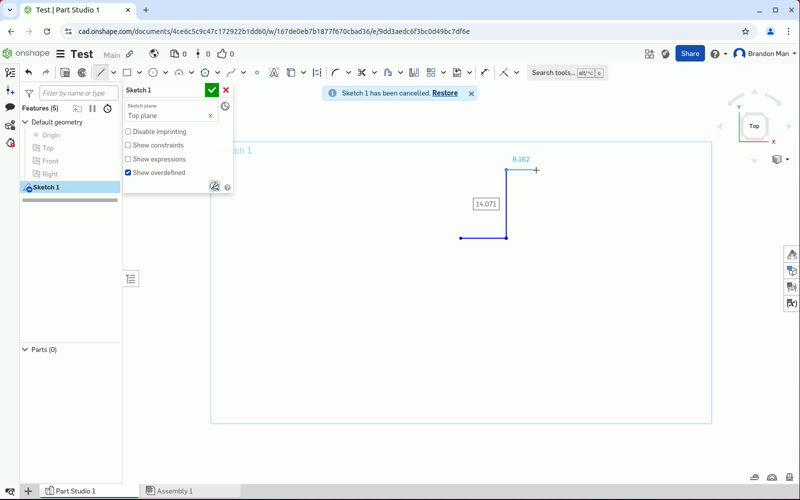
mouse_move(460, 169)
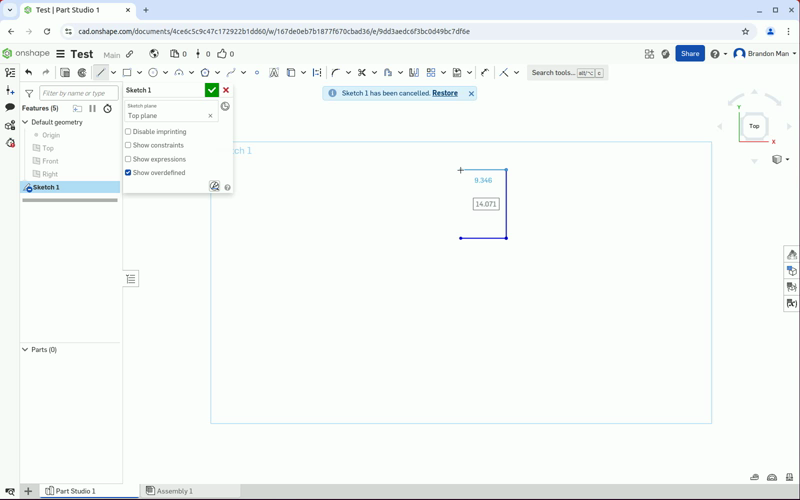
click(460, 169)
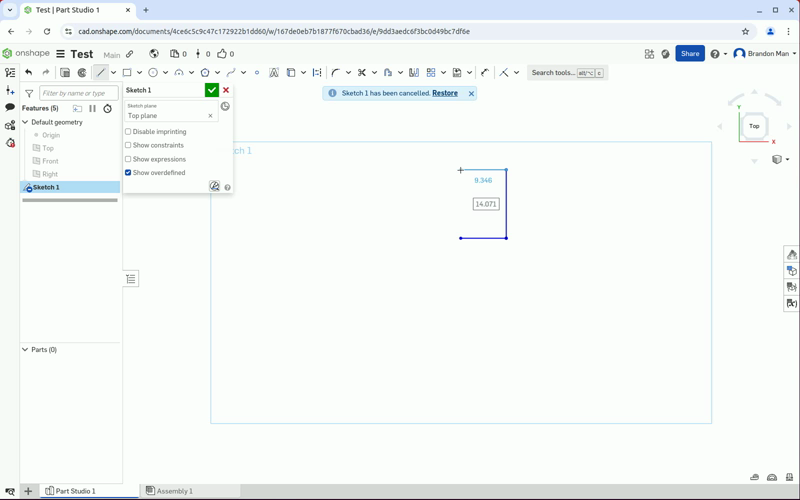
key_up(shift)
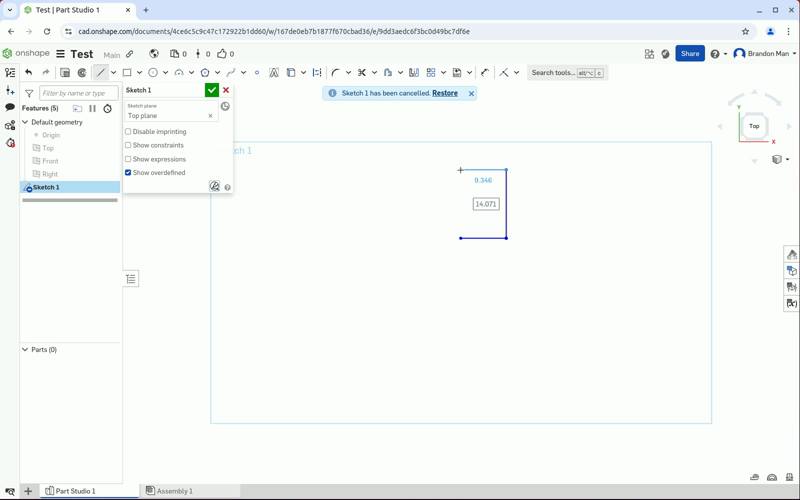
key_down(shift)
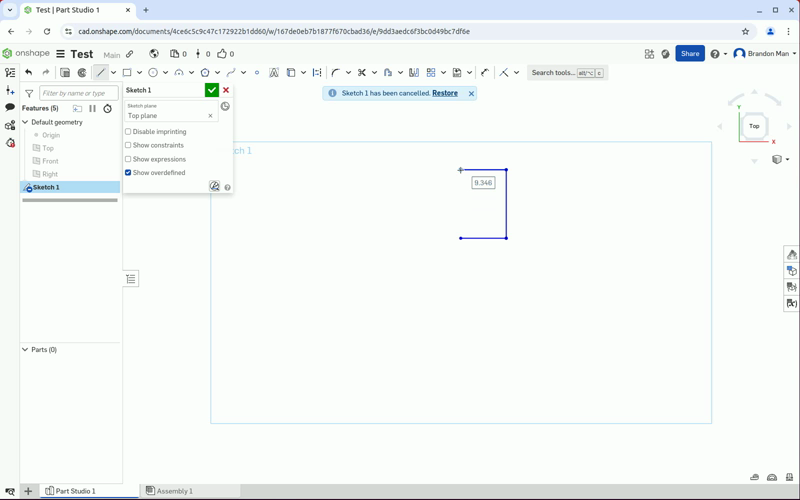
mouse_move(460, 238)
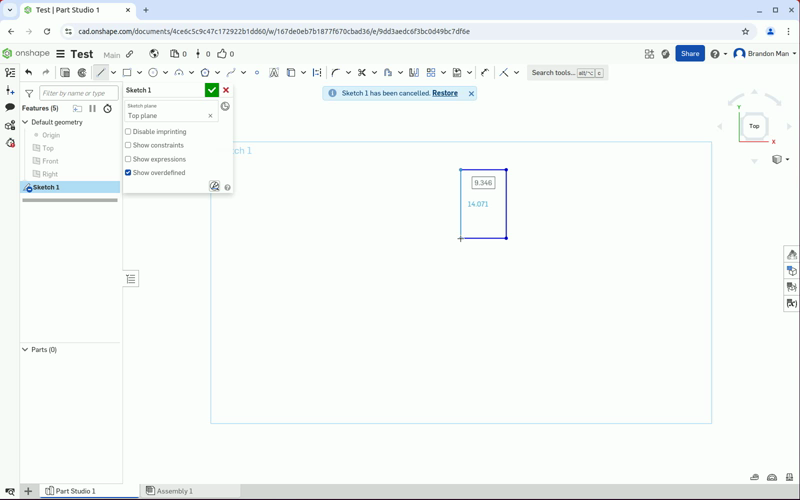
key_up(shift)
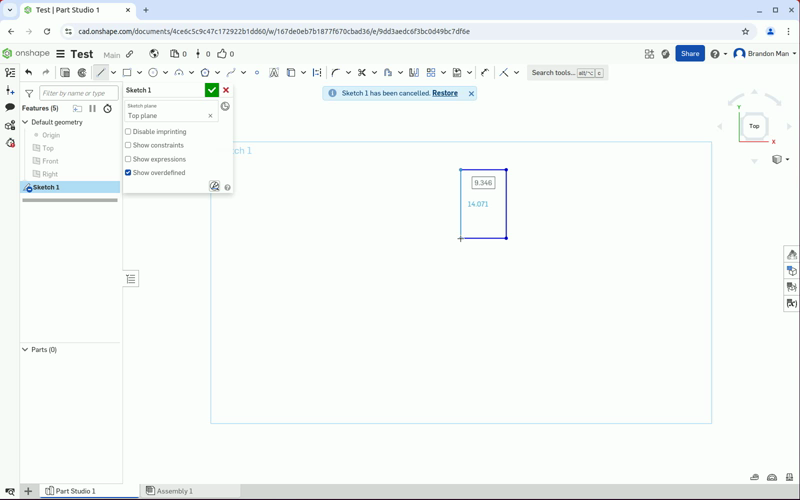
click(460, 238)
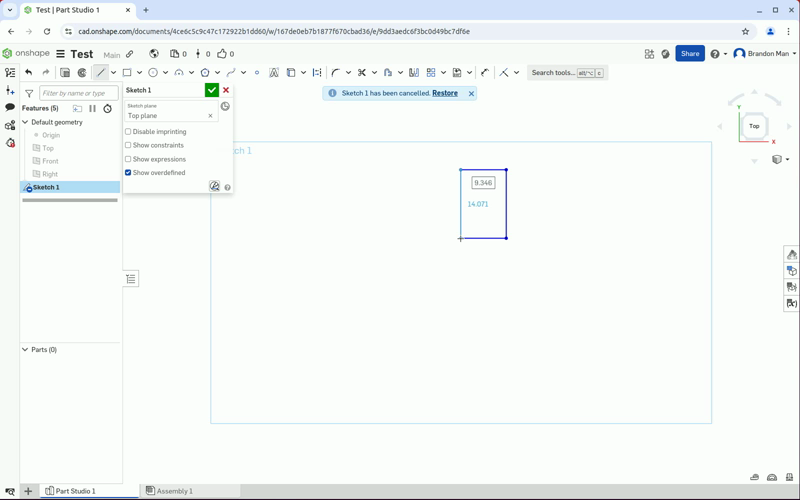
key(esc)
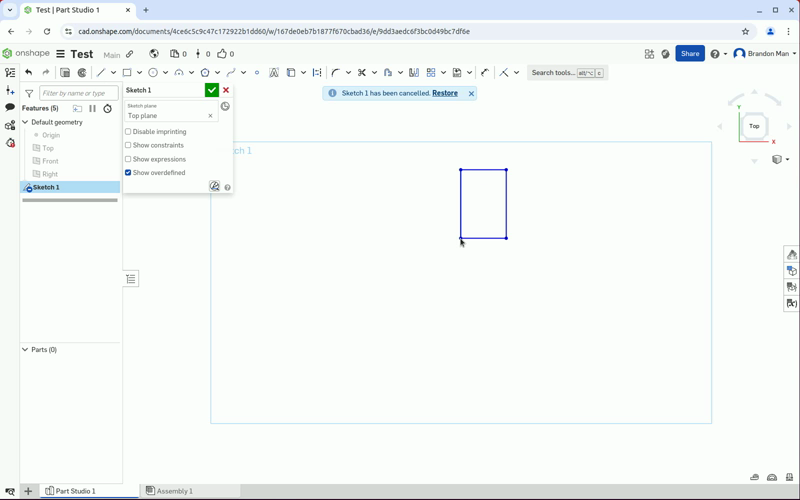
key(c)
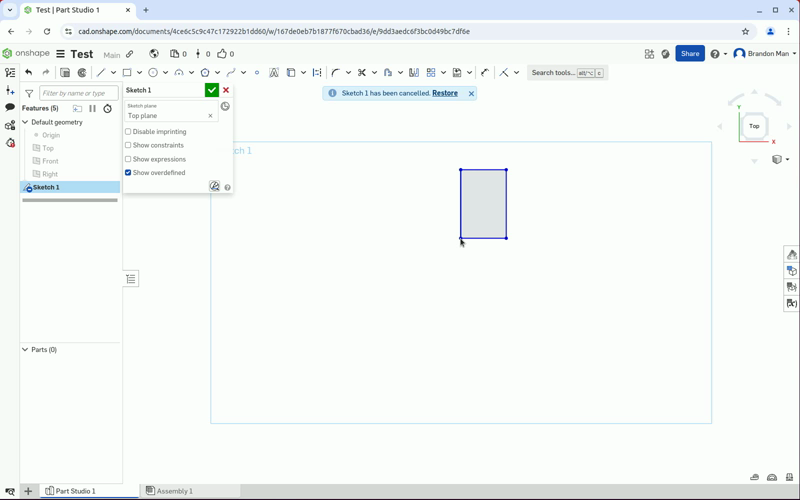
key_down(shift)
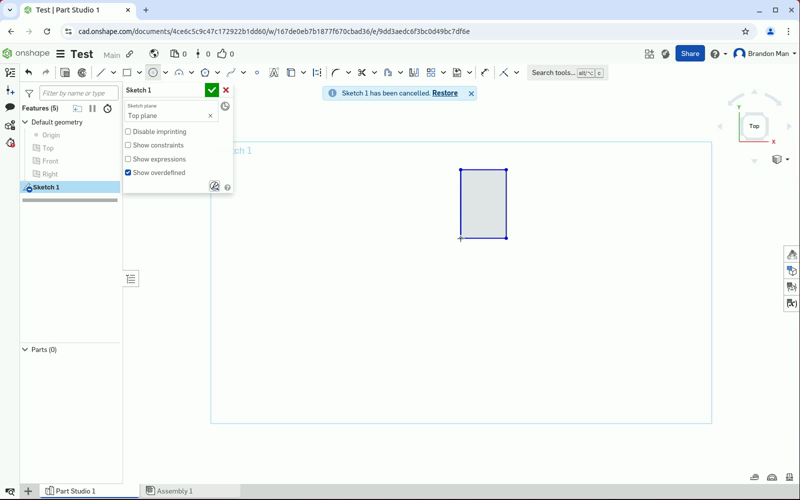
mouse_move(483, 226)
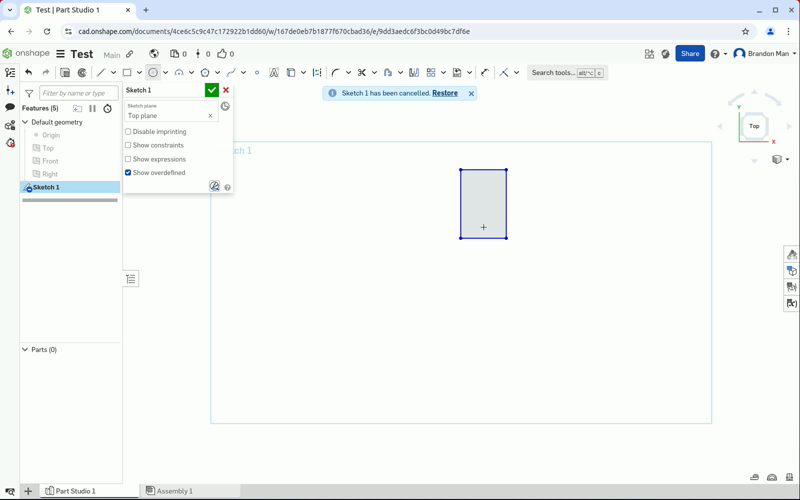
click(483, 226)
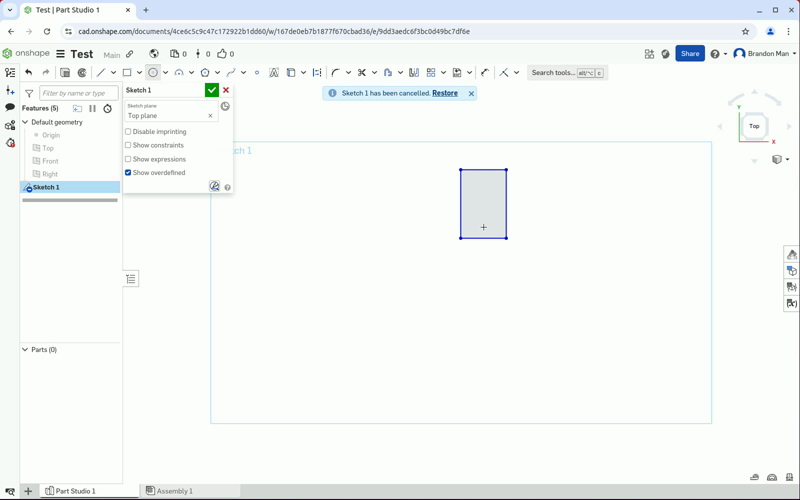
key_up(shift)
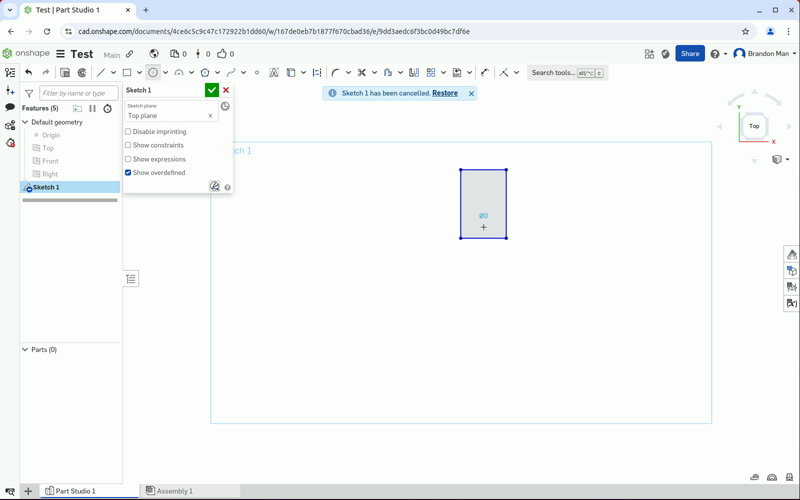
mouse_move(489, 226)
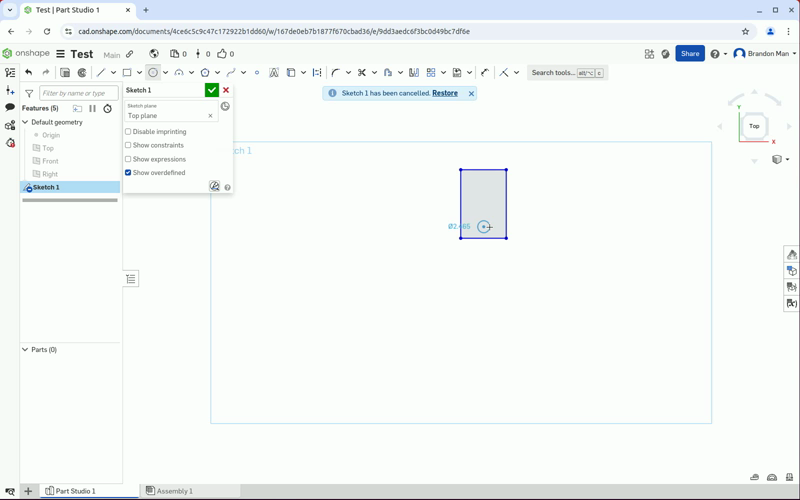
click(489, 226)
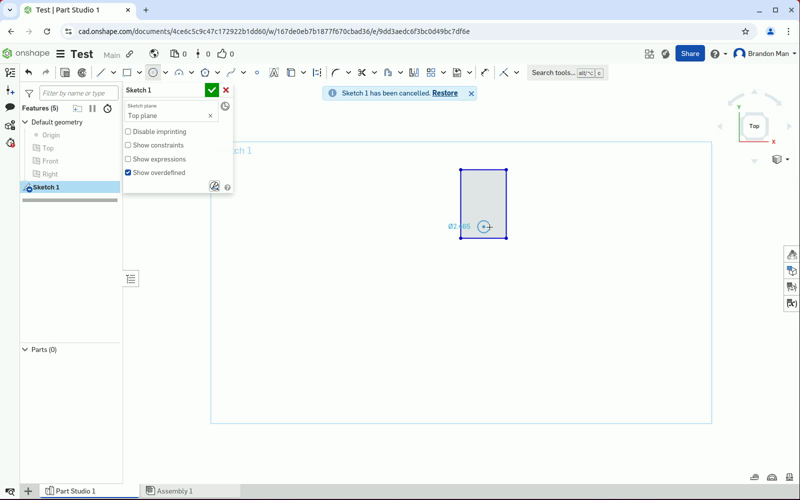
key(esc)
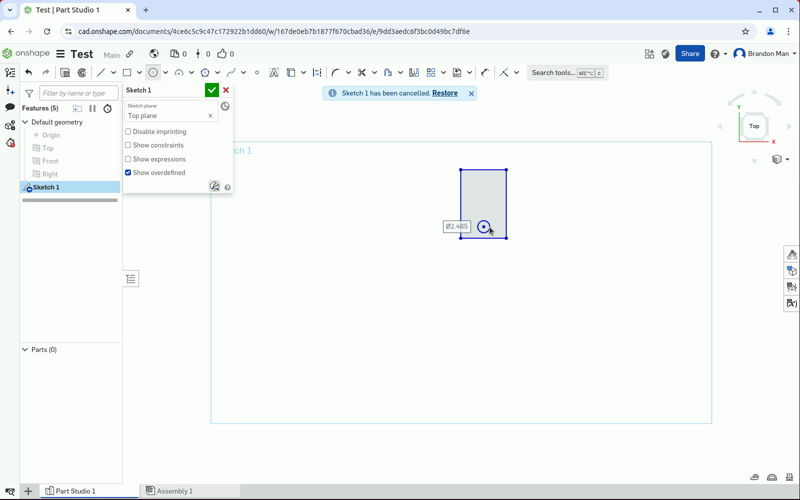
key(c)
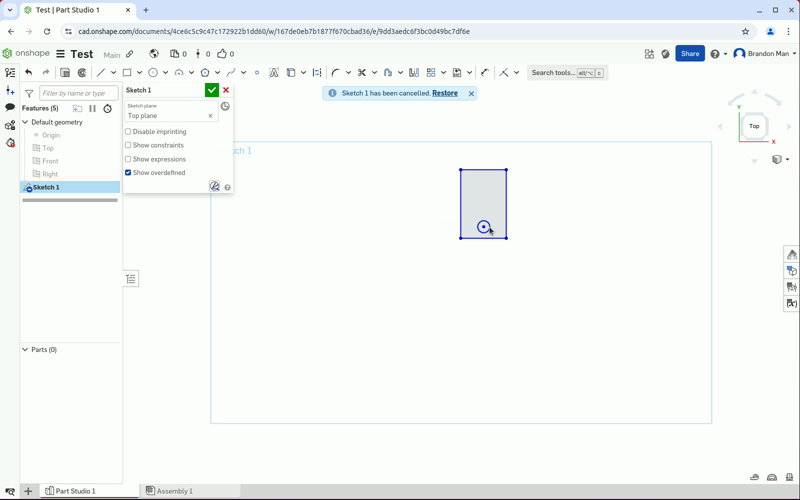
key_down(shift)
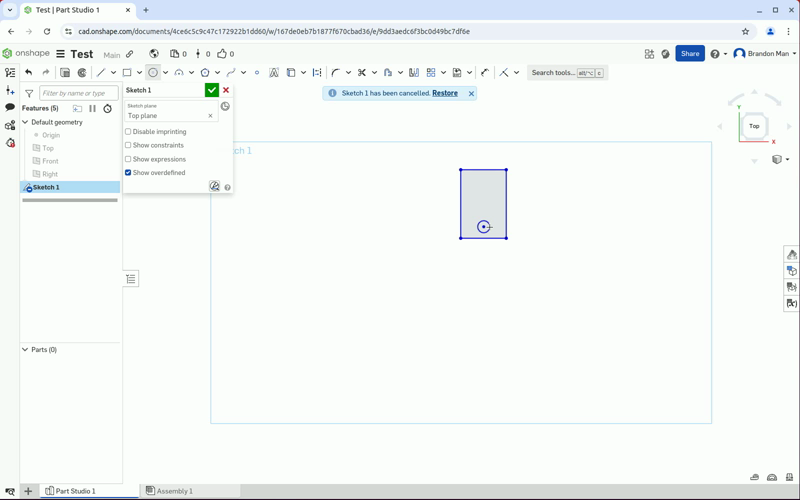
mouse_move(483, 192)
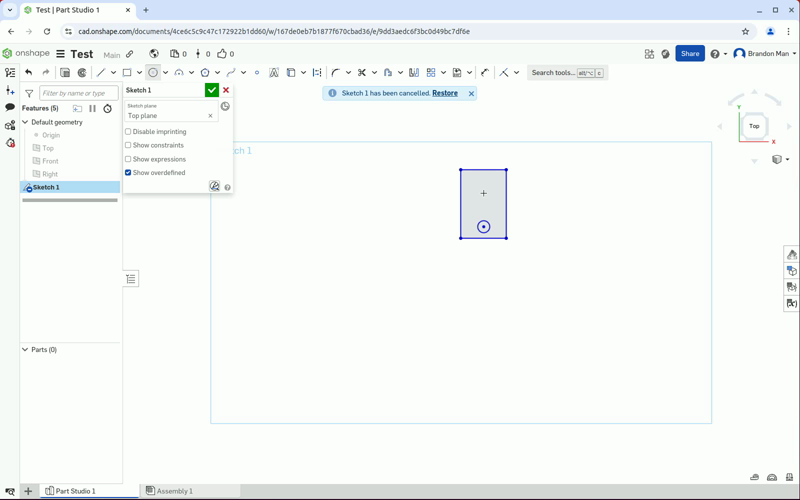
click(483, 192)
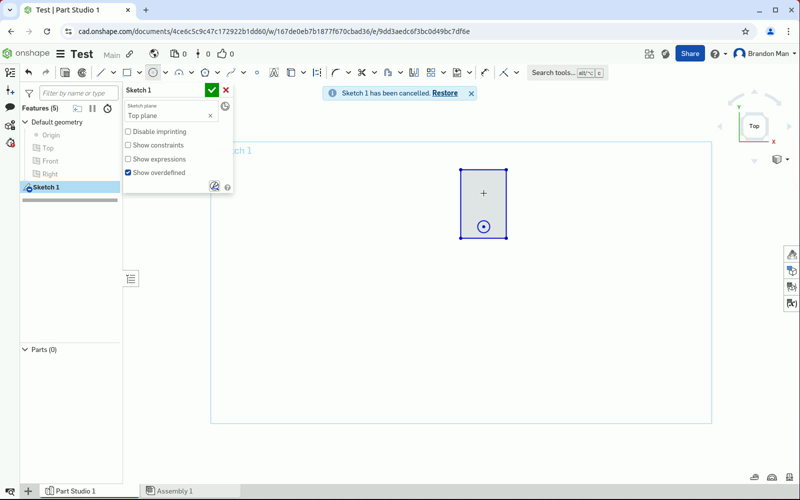
key_up(shift)
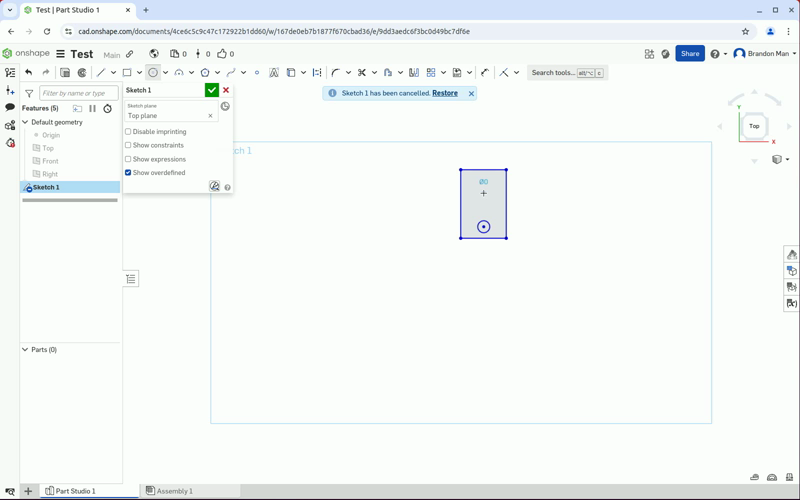
mouse_move(489, 192)
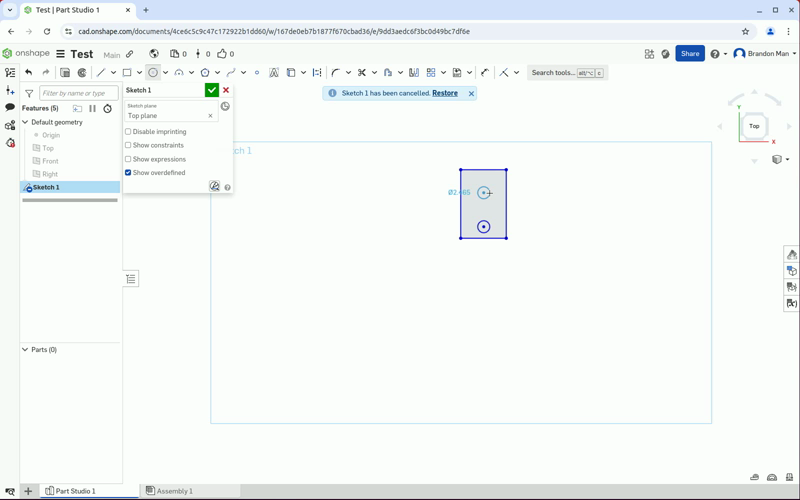
click(489, 192)
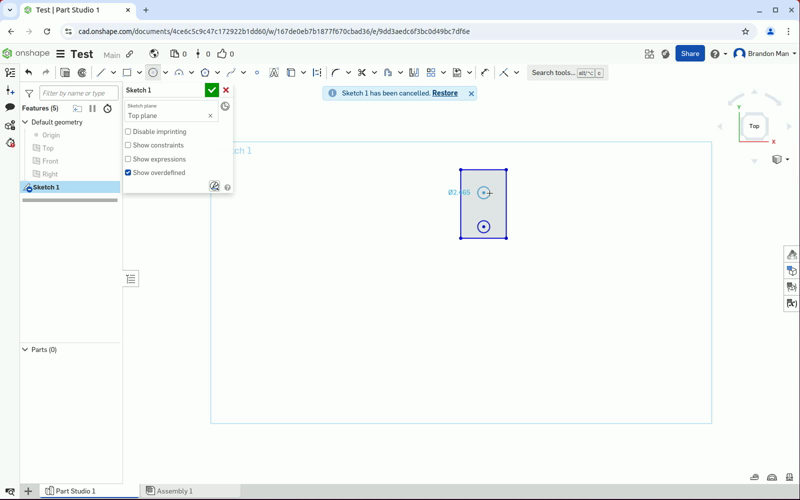
key(esc)
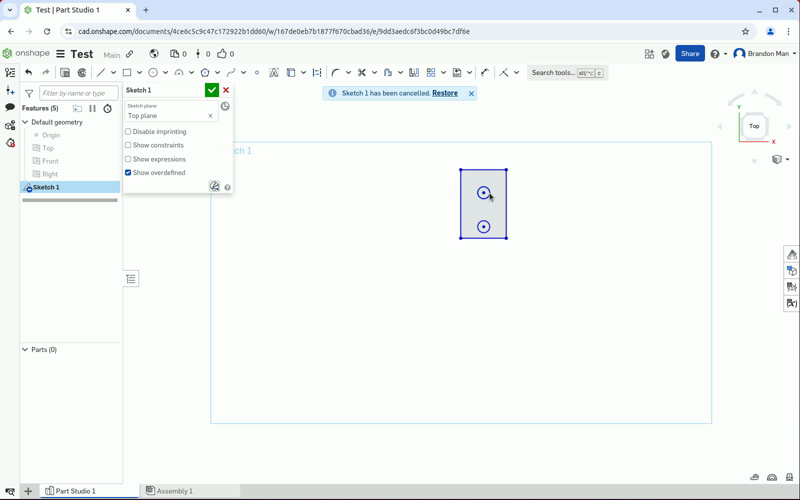
mouse_move(503, 206)
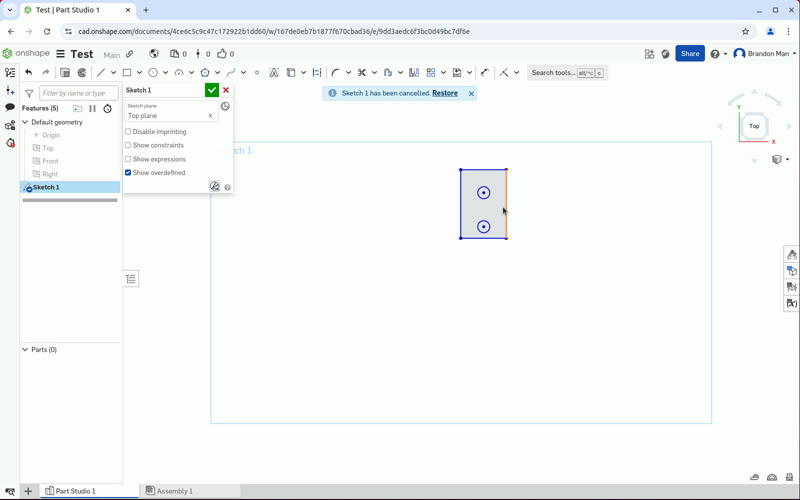
click(503, 206)
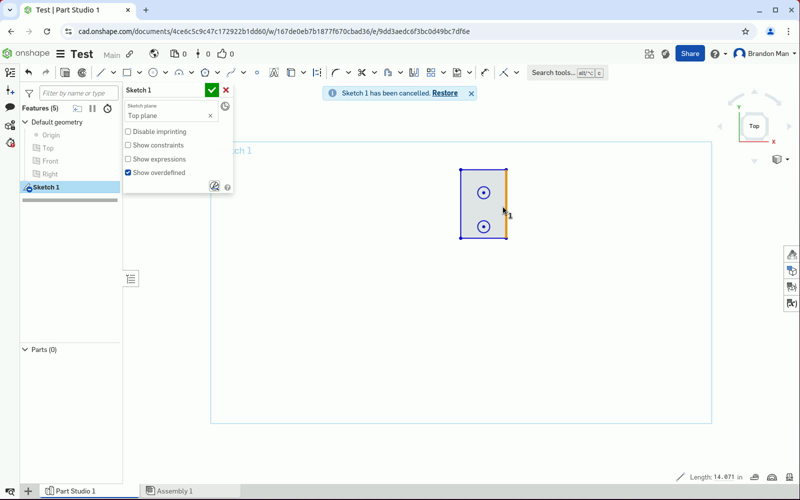
mouse_move(73, 352)
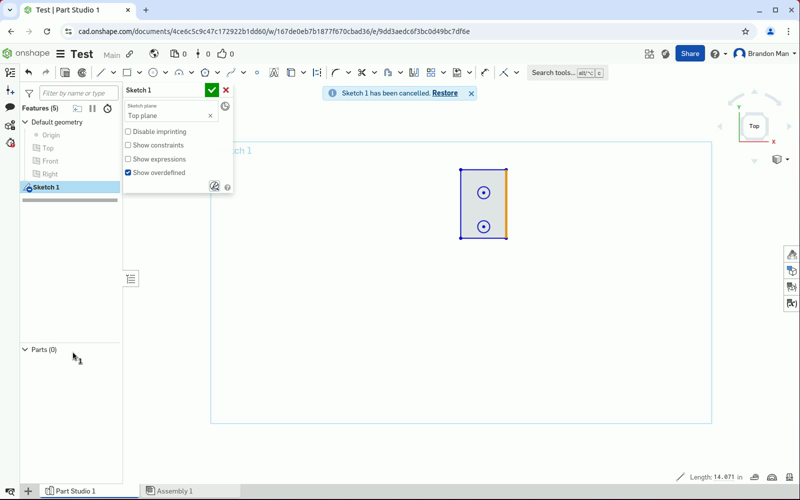
key(shift+y)
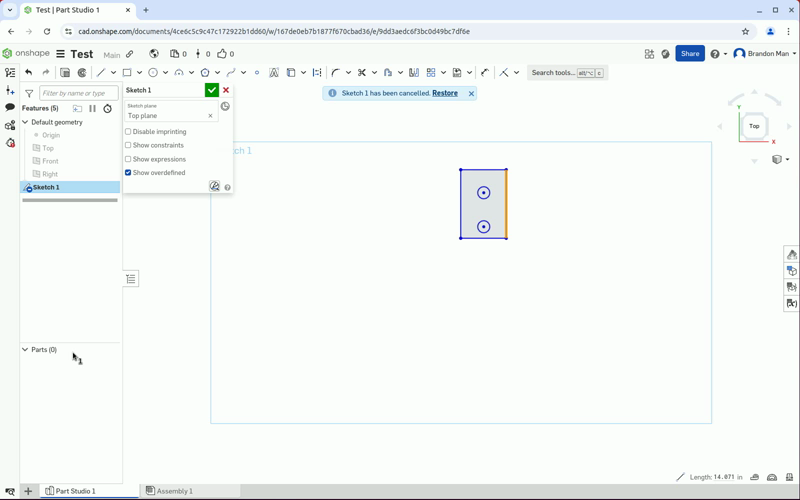
key(shift+e)
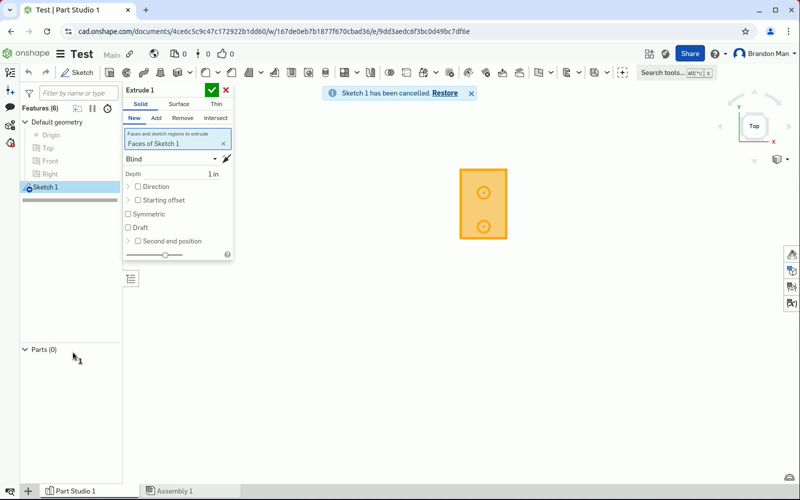
mouse_move(143, 106)
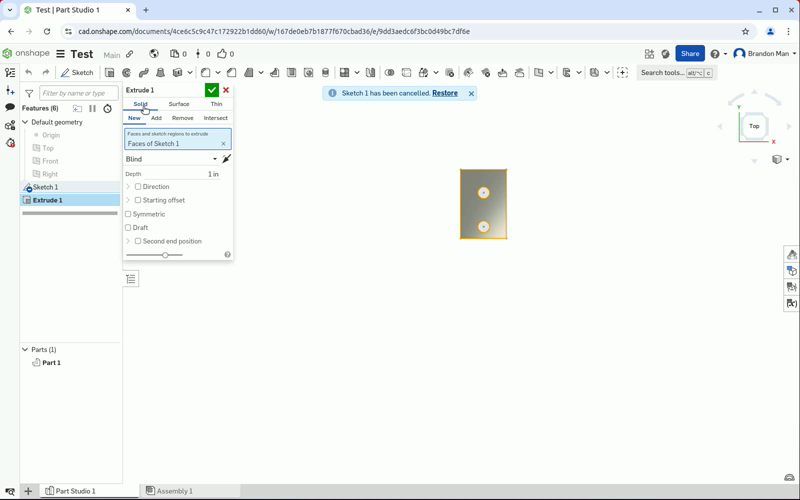
click(143, 106)
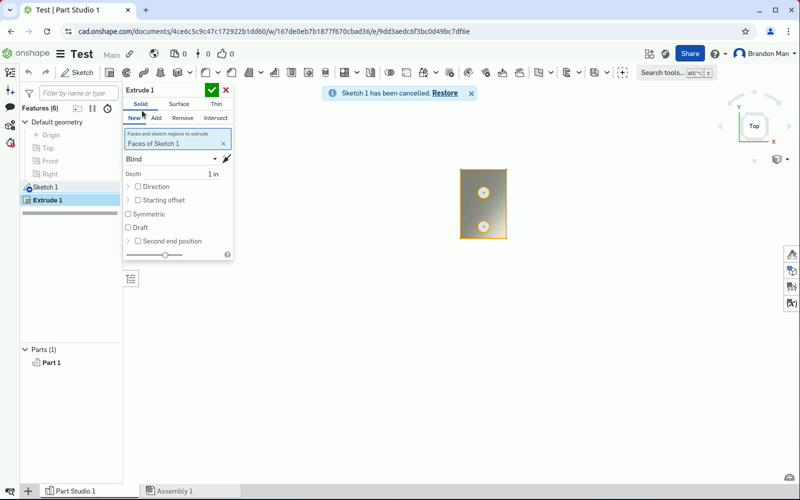
mouse_move(137, 120)
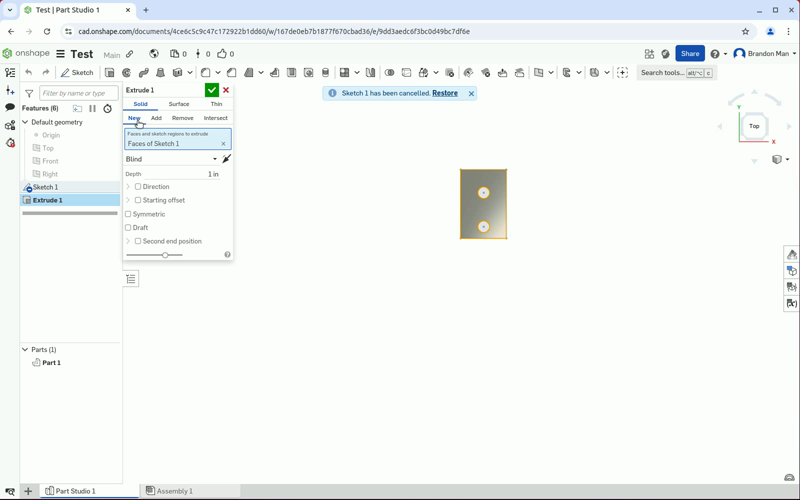
click(137, 120)
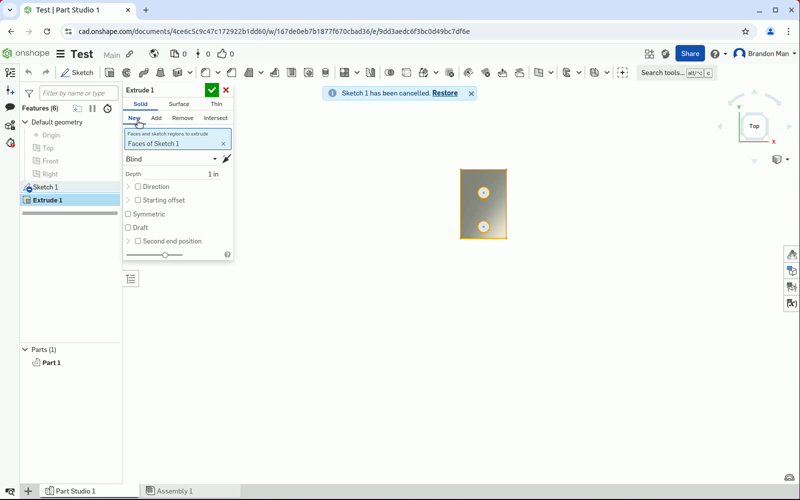
key(tab, 4)
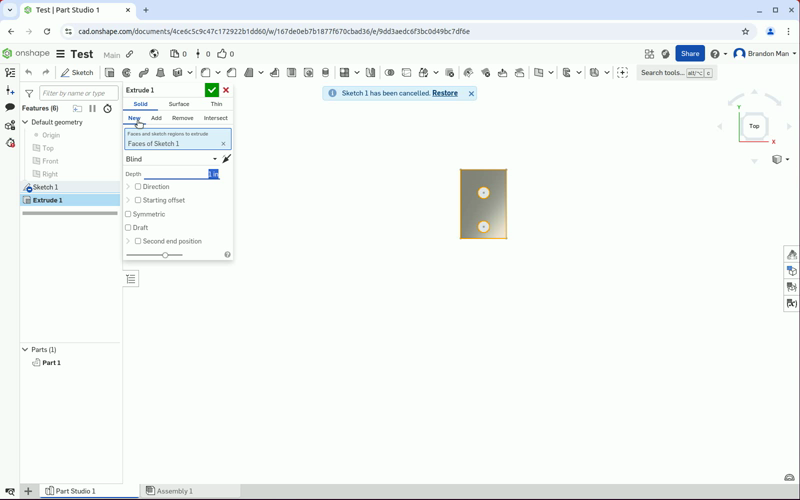
text(1.926)
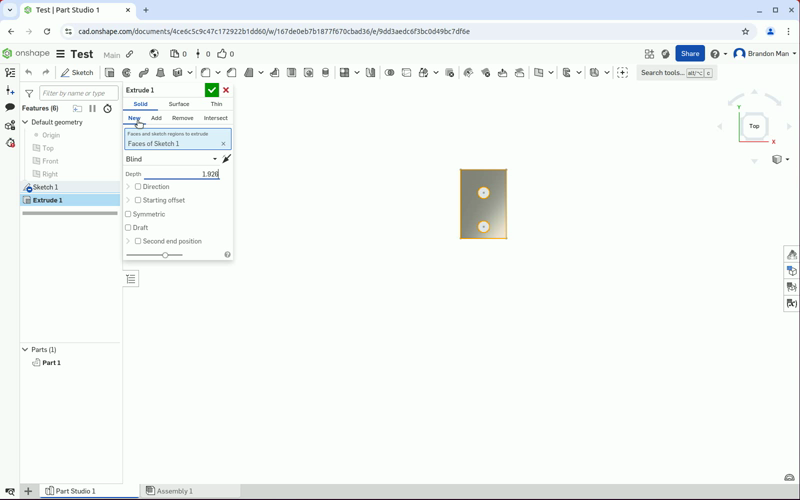
key(enter)
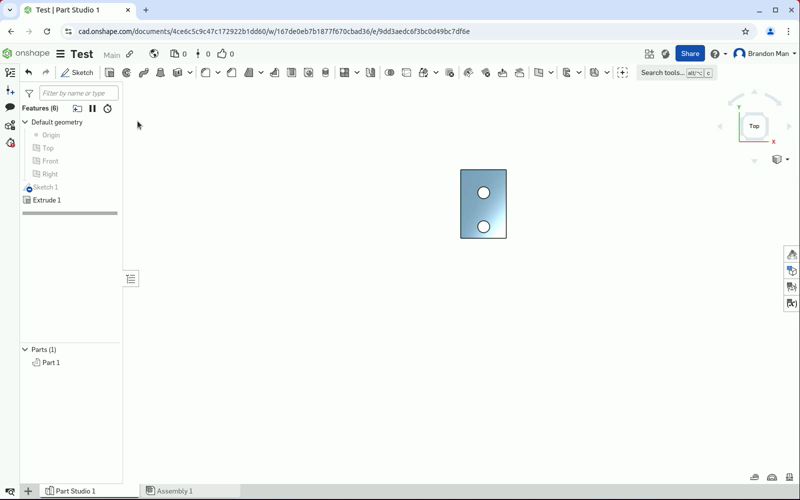
key(shift+h)
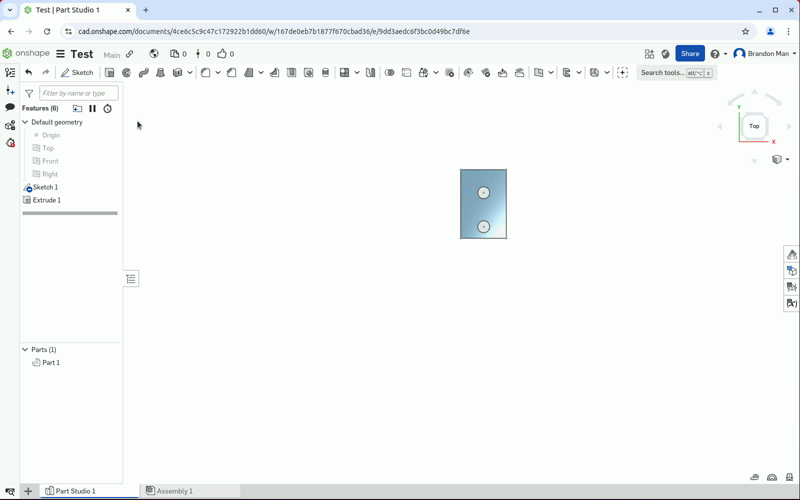
key(shift+h)
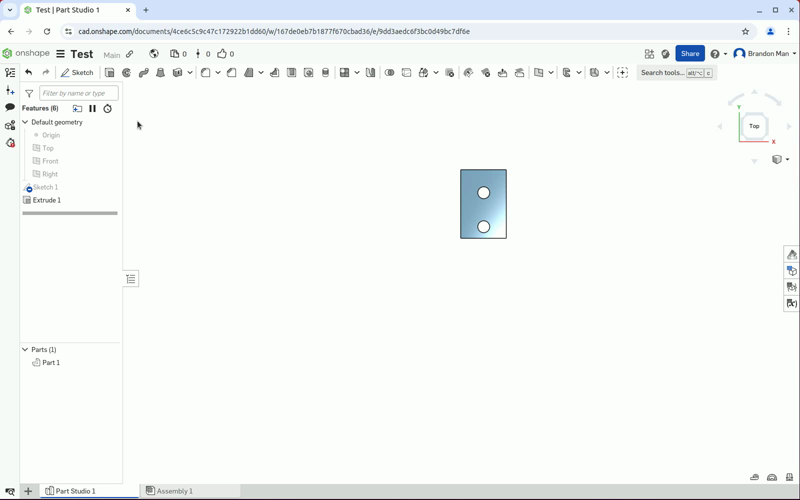
mouse_move(73, 189)
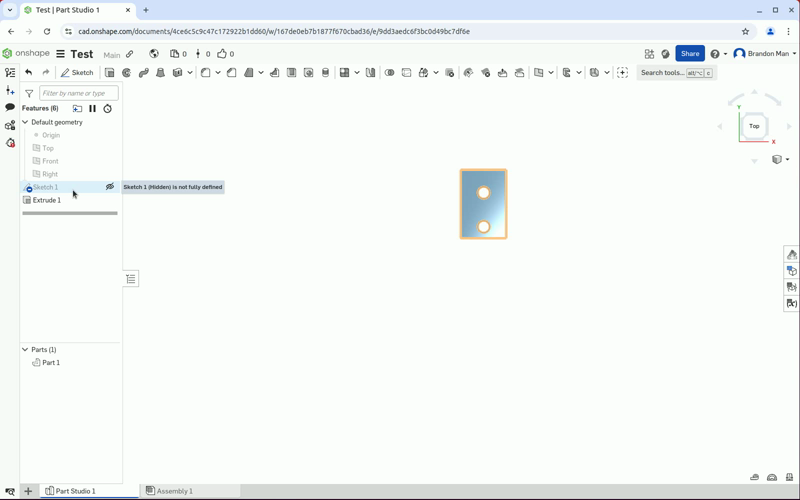
click(73, 189)
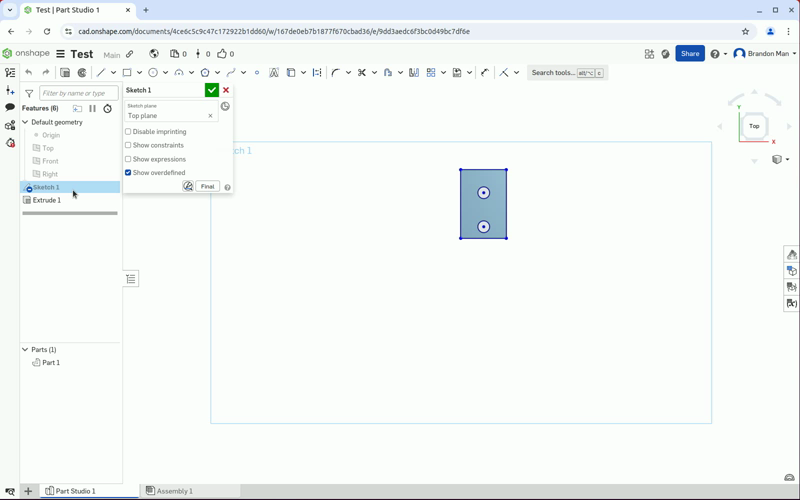
mouse_move(229, 92)
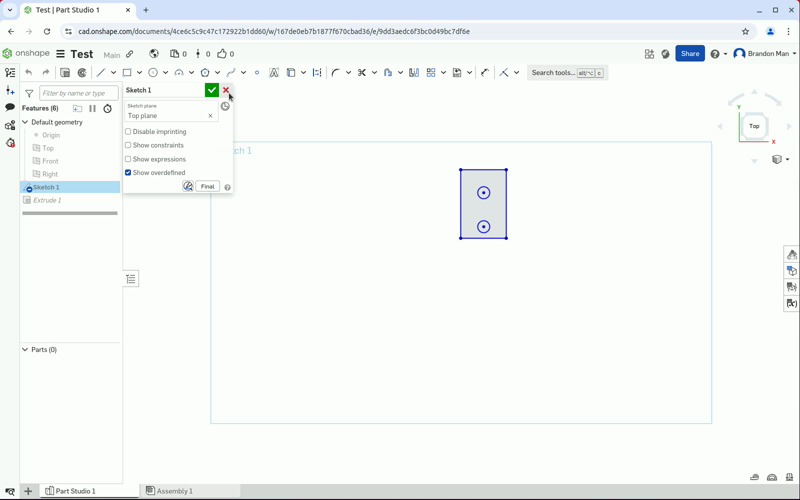
click(229, 92)
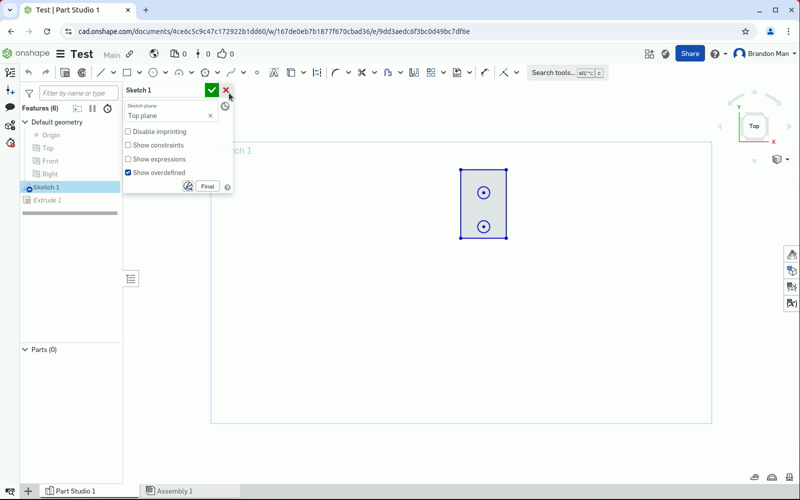
key(shift+s)
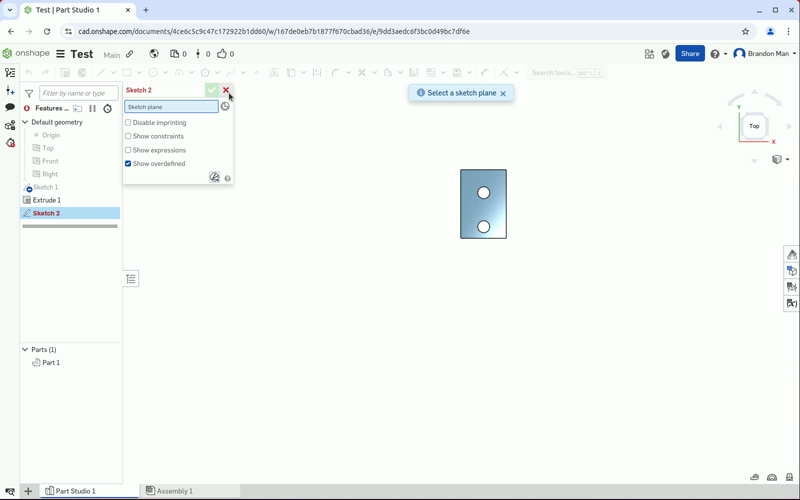
mouse_move(73, 150)
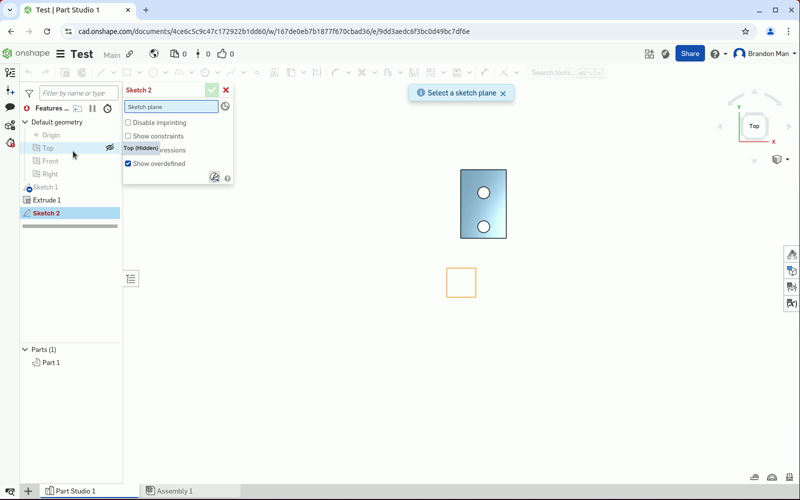
click(73, 150)
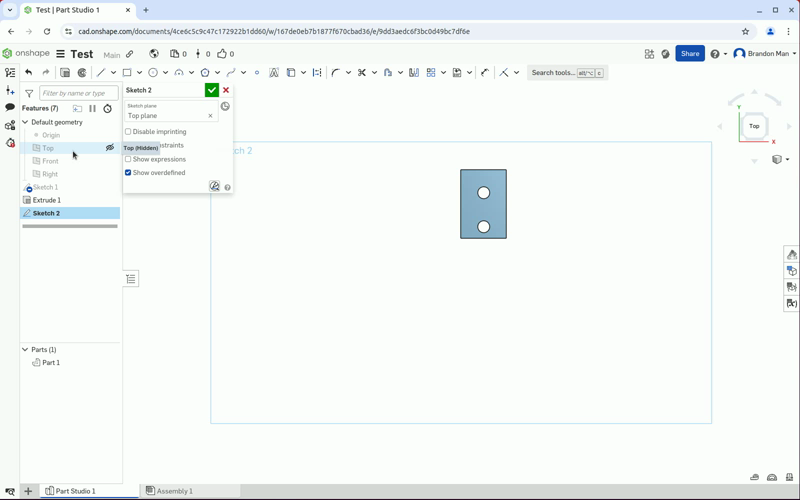
mouse_move(73, 352)
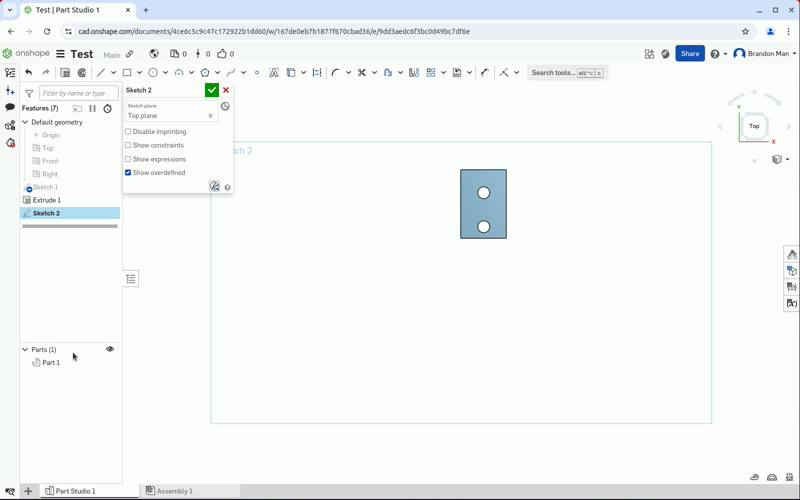
key(y)
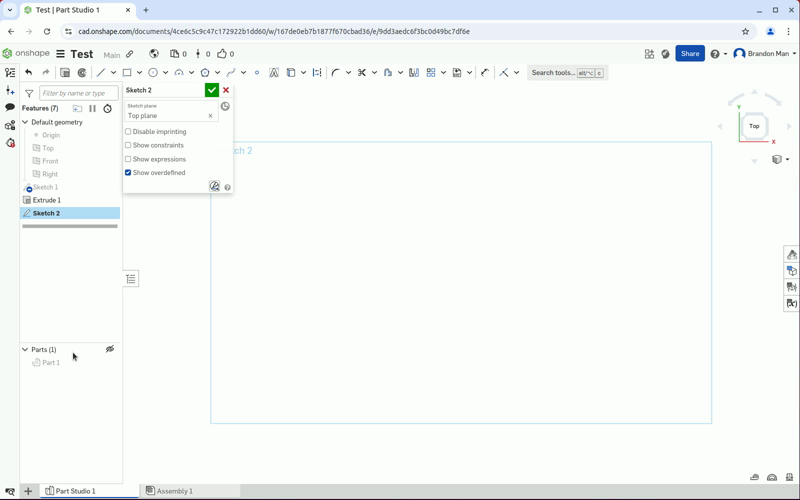
key(l)
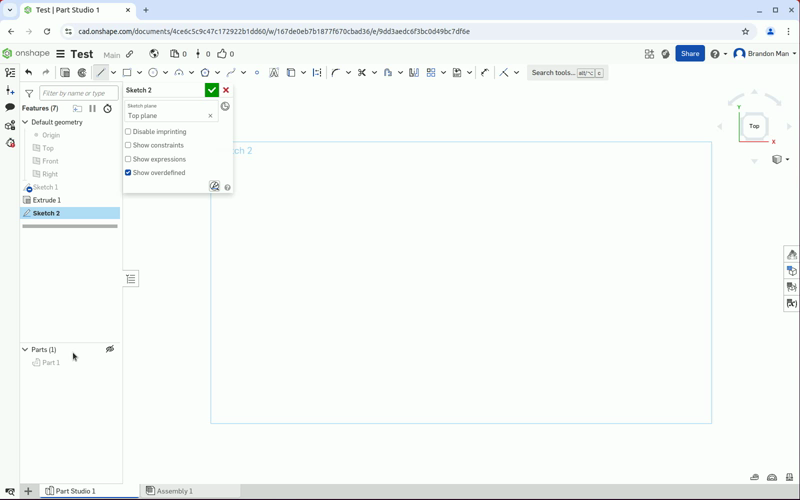
key_down(shift)
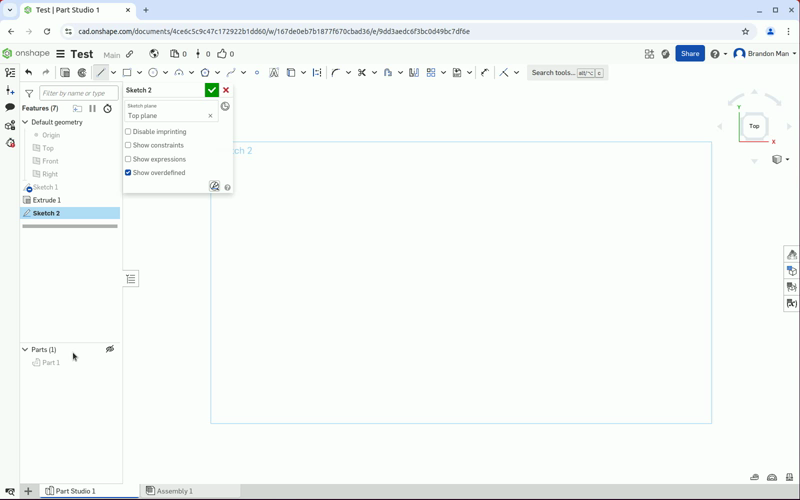
mouse_move(505, 238)
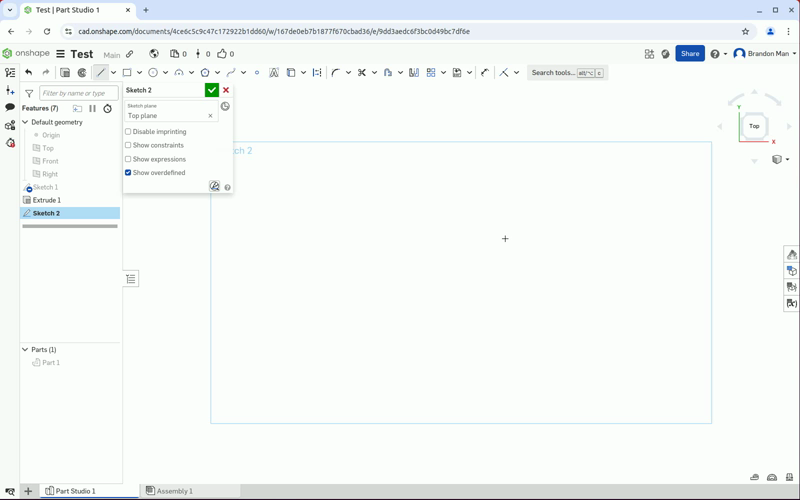
click(505, 238)
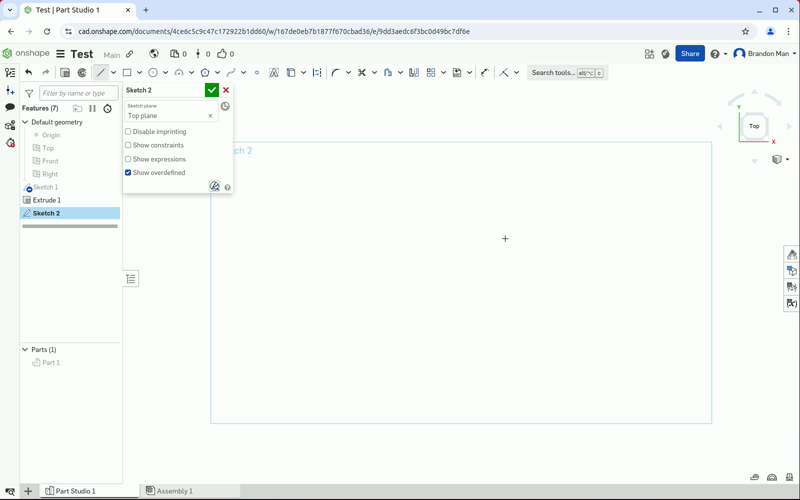
key_up(shift)
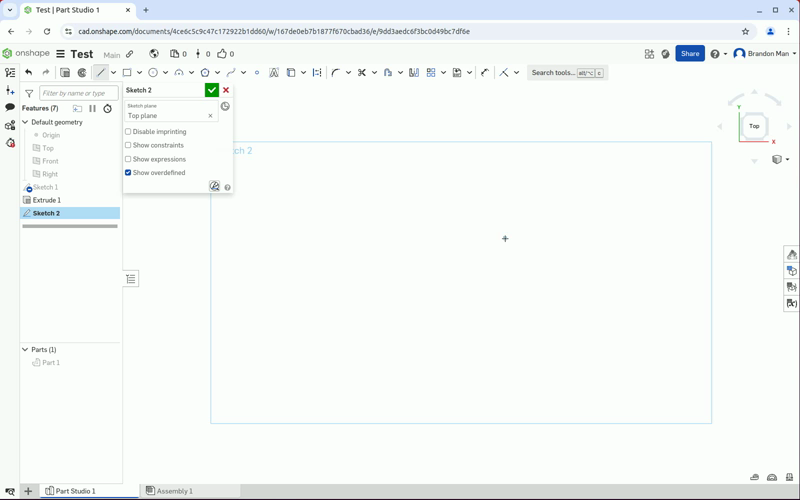
key_down(shift)
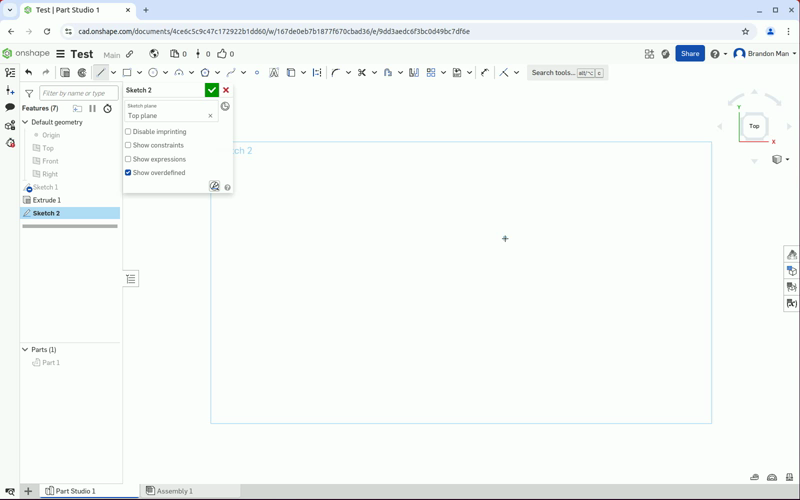
mouse_move(573, 238)
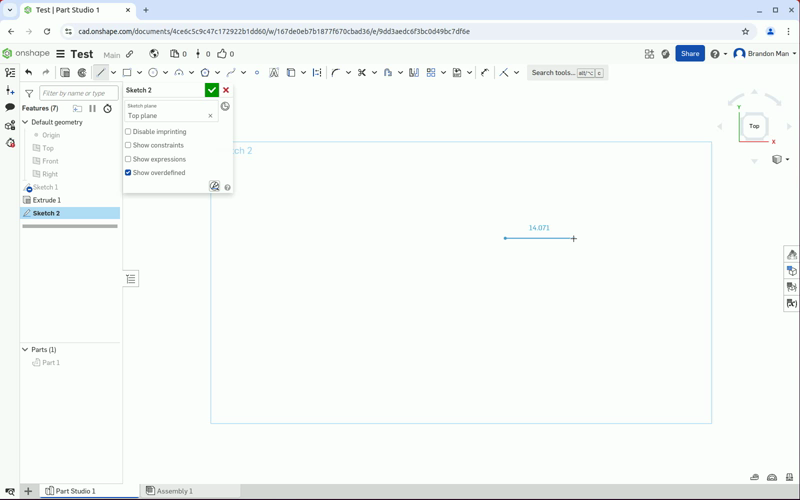
click(573, 238)
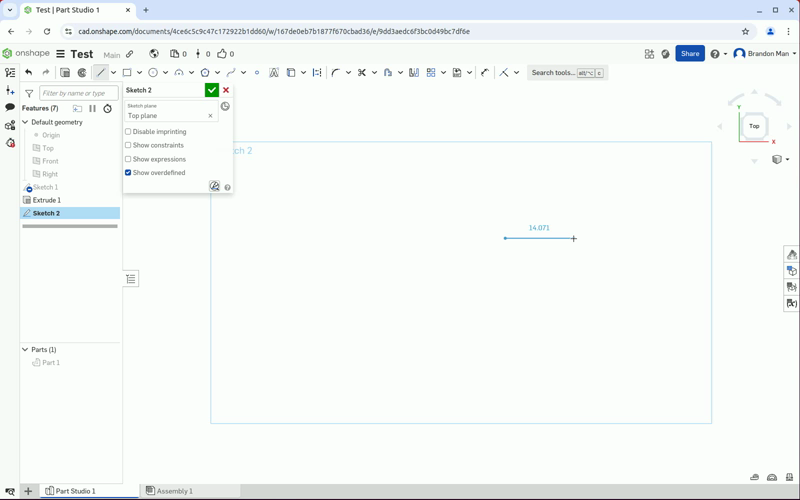
key_up(shift)
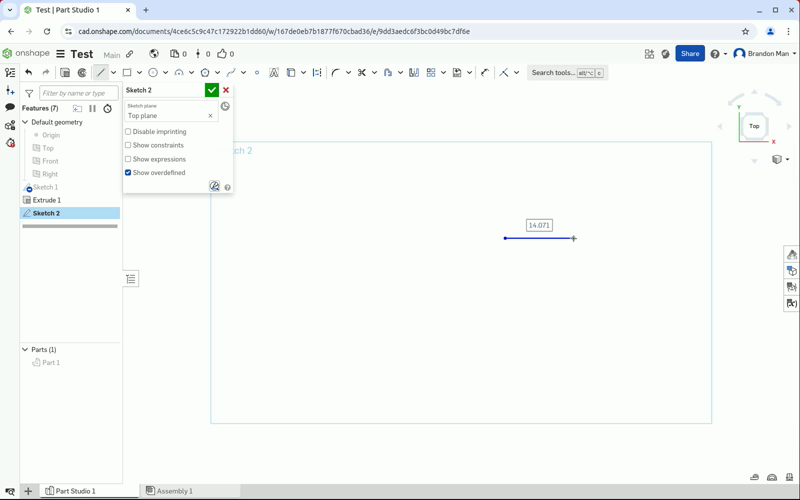
key(esc)
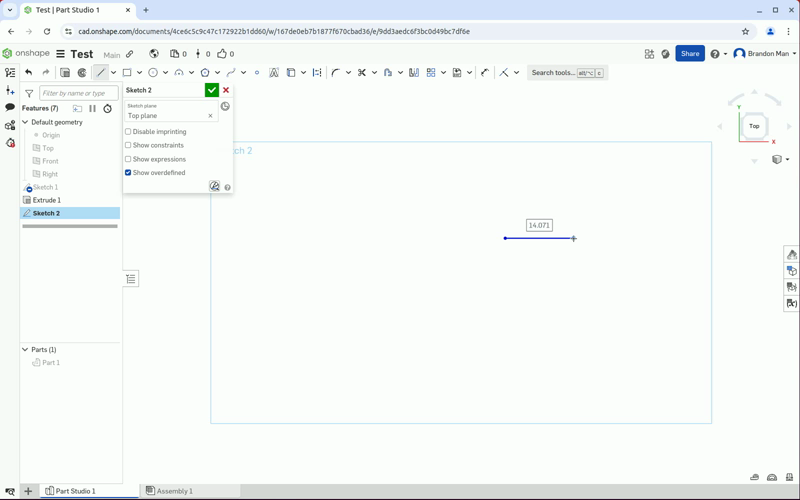
key(a)
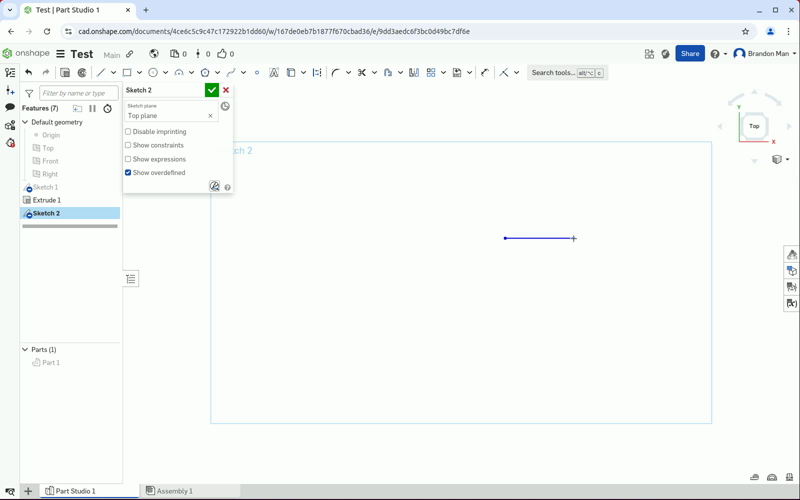
mouse_move(573, 238)
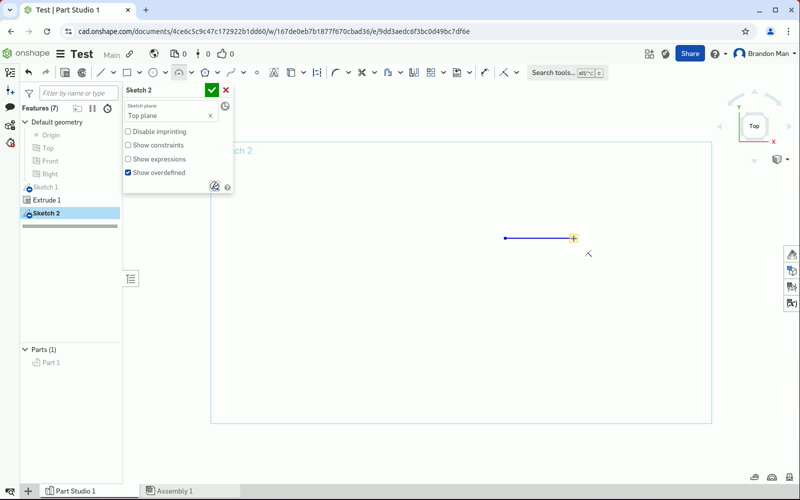
click(573, 238)
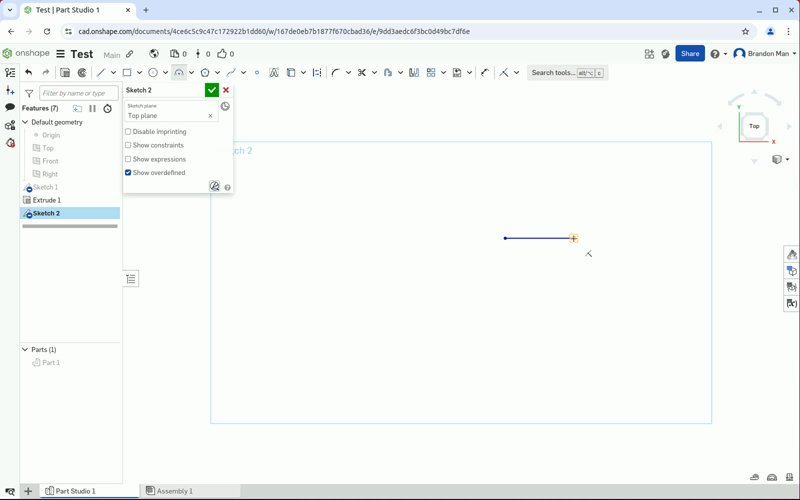
key_down(shift)
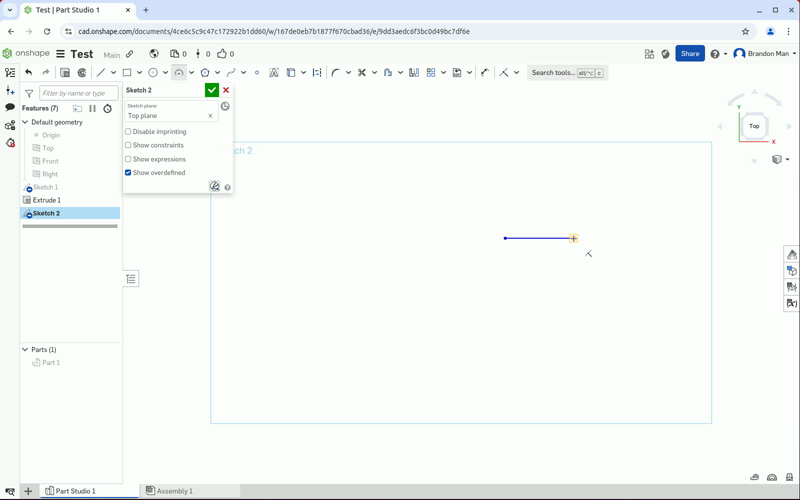
mouse_move(505, 169)
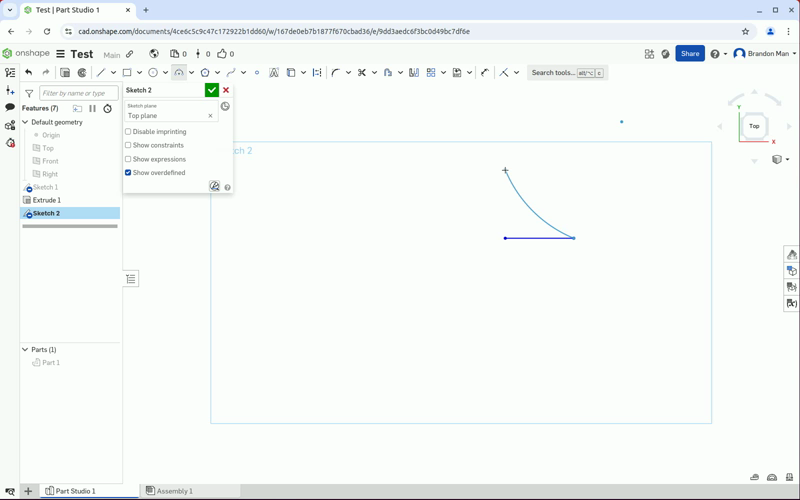
click(505, 169)
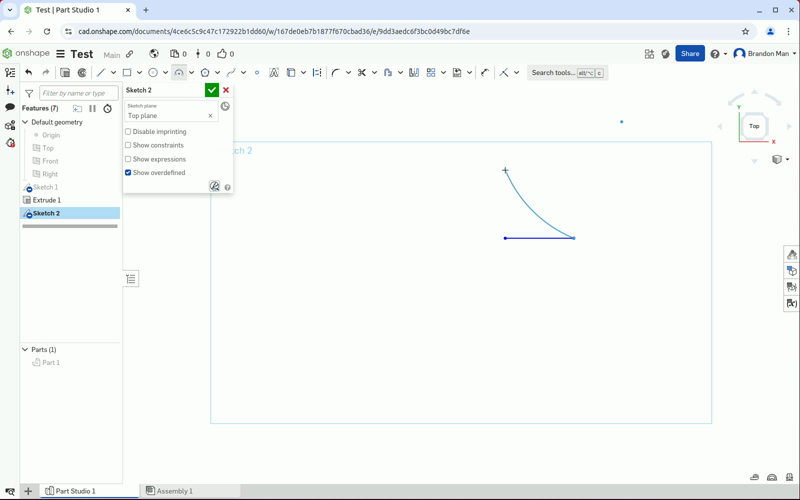
mouse_move(525, 218)
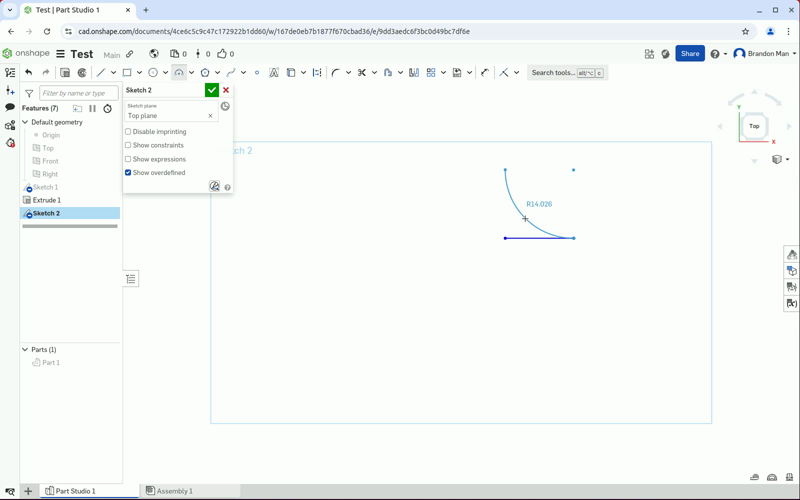
click(525, 218)
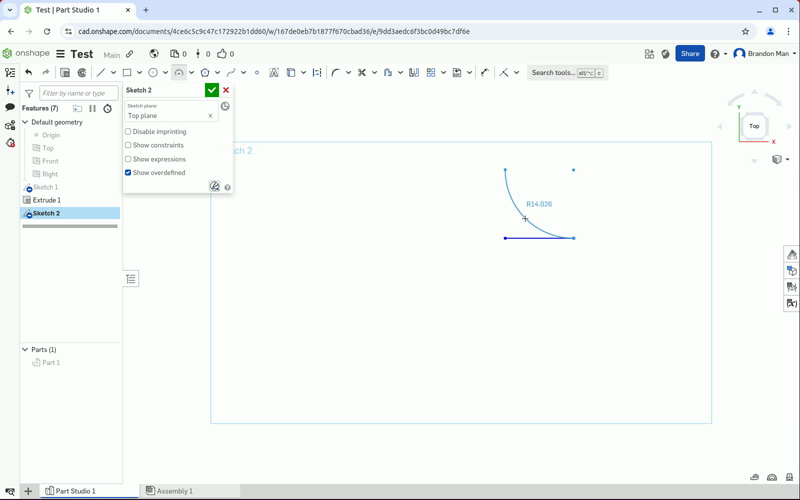
key_up(shift)
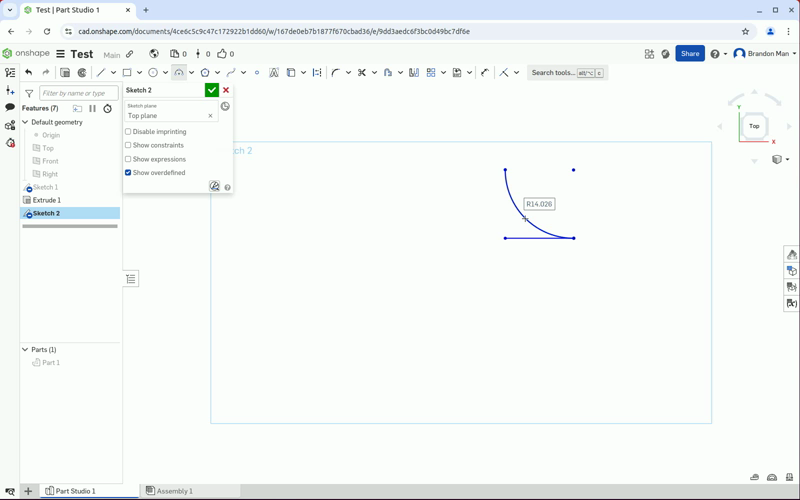
key(esc)
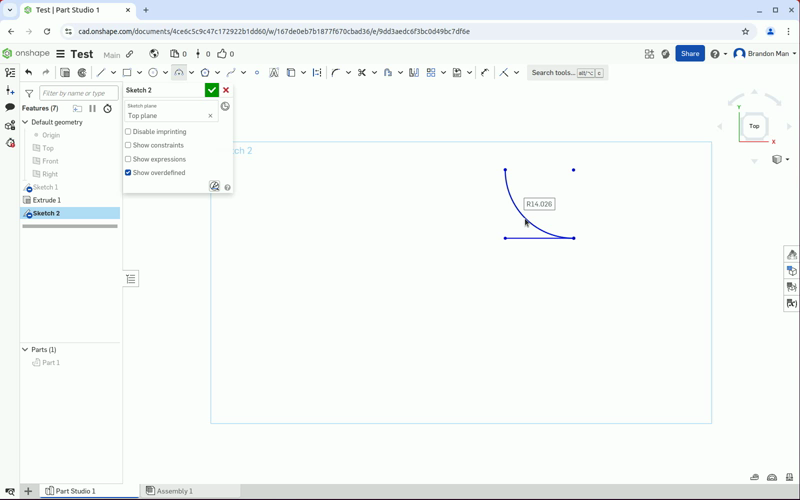
key(l)
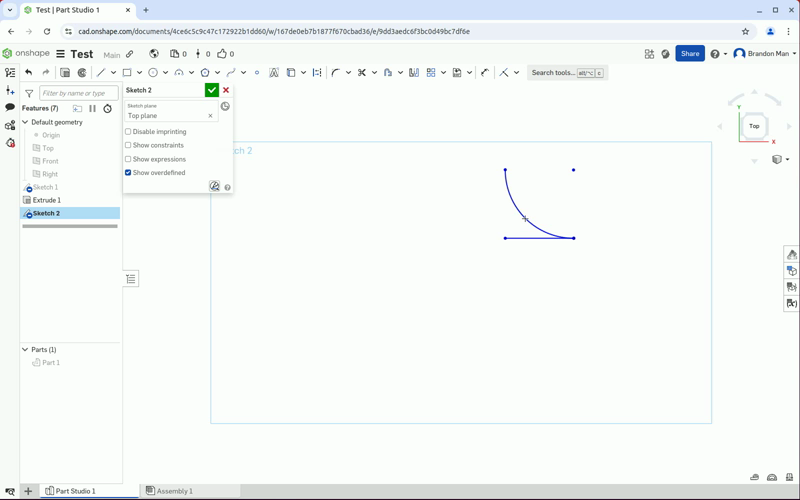
mouse_move(505, 169)
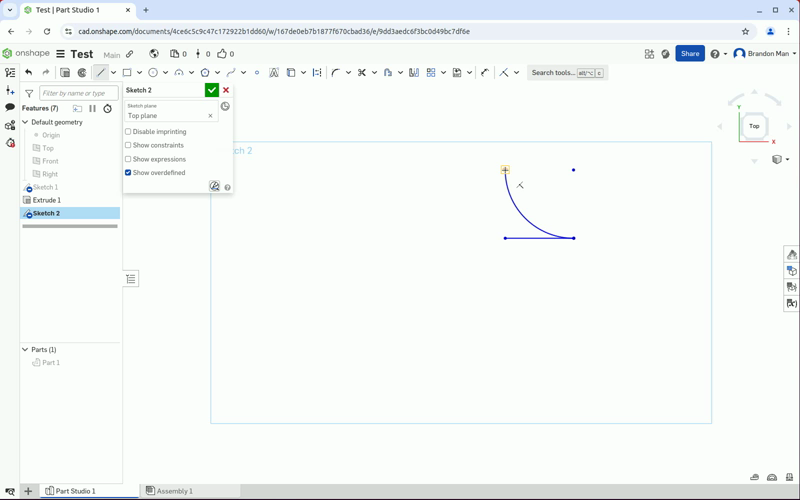
click(505, 169)
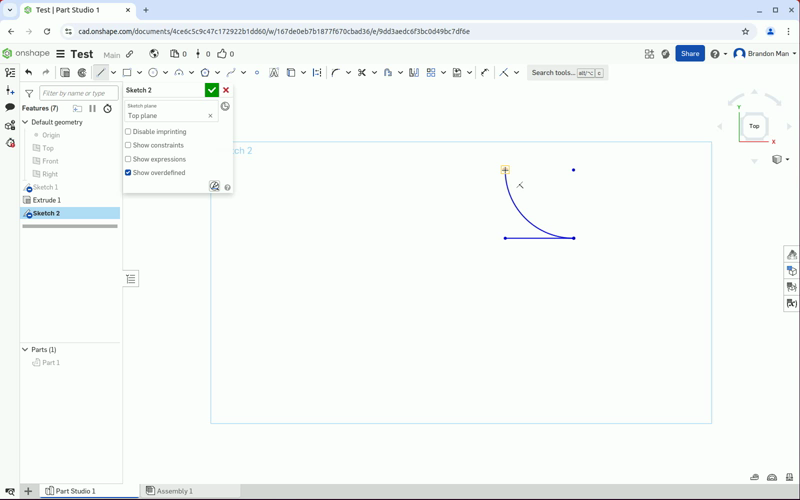
key_down(shift)
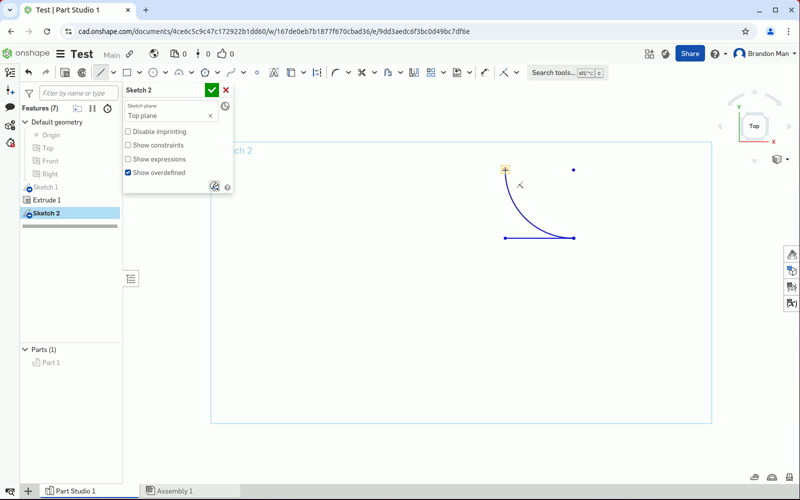
mouse_move(505, 238)
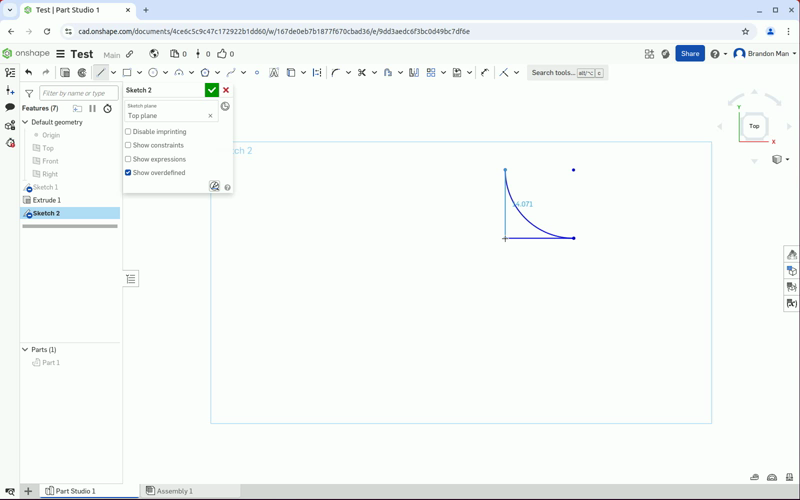
key_up(shift)
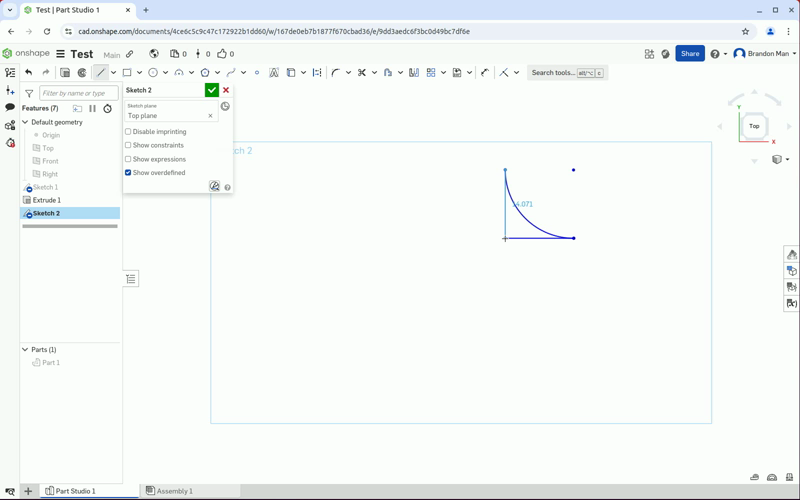
click(505, 238)
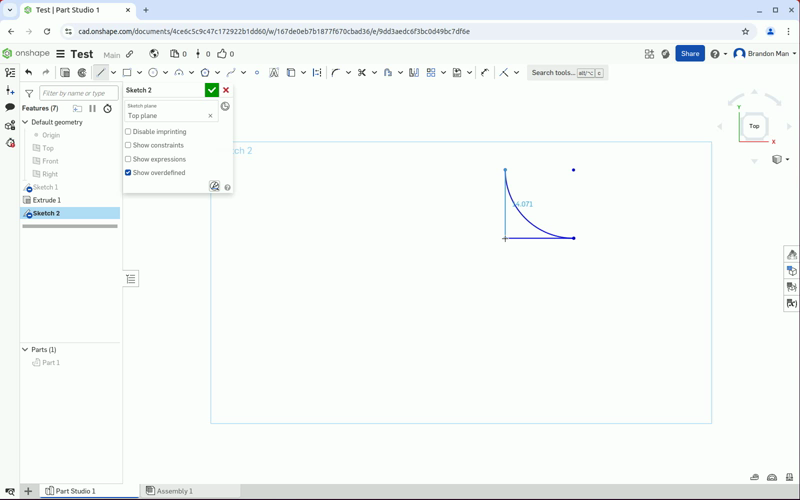
key(esc)
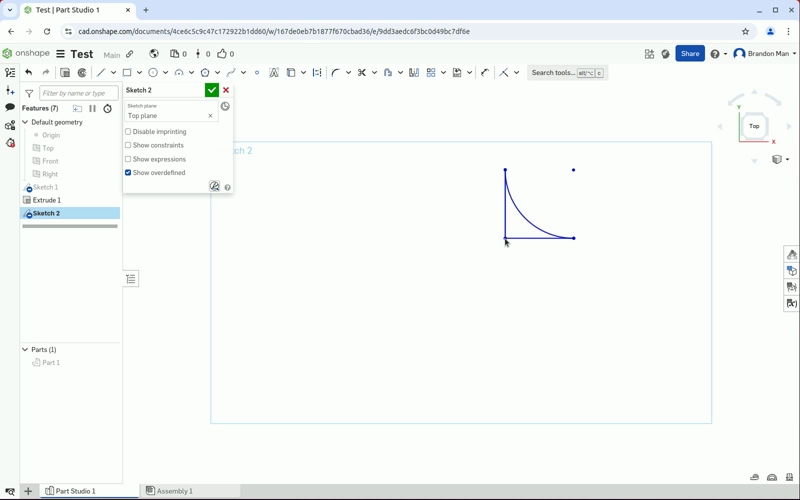
mouse_move(506, 230)
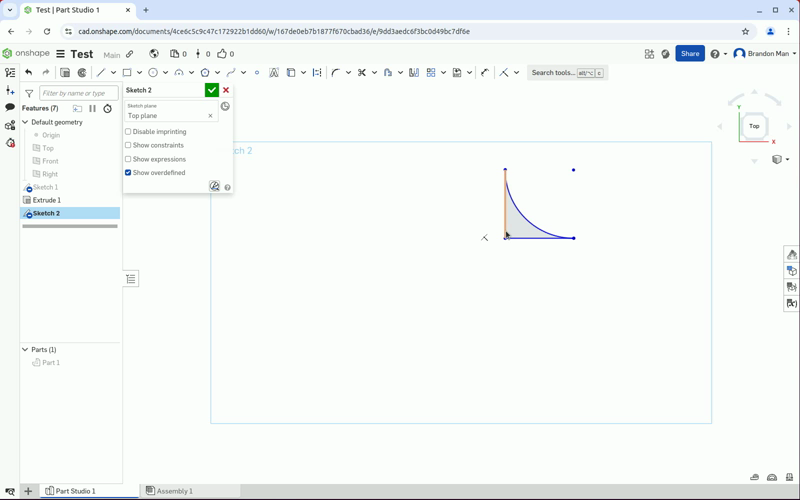
scroll(6)
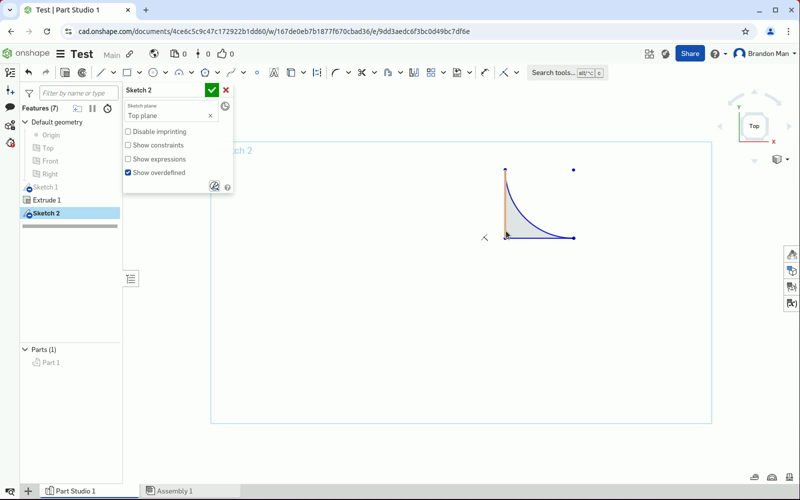
scroll(6)
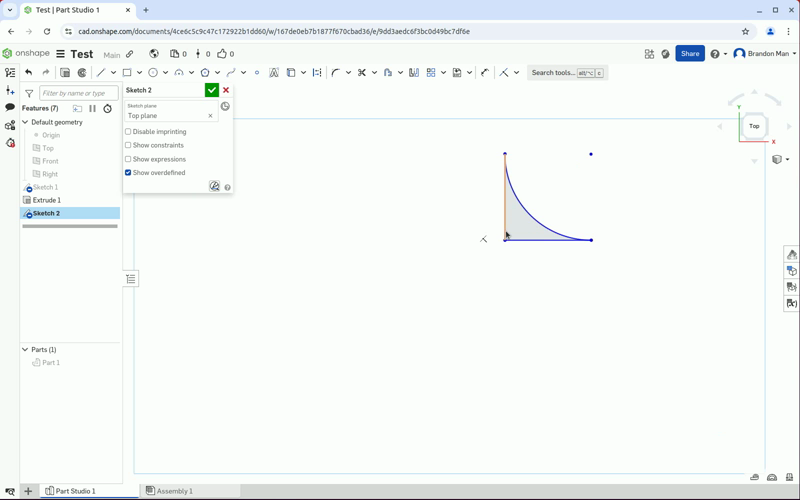
scroll(6)
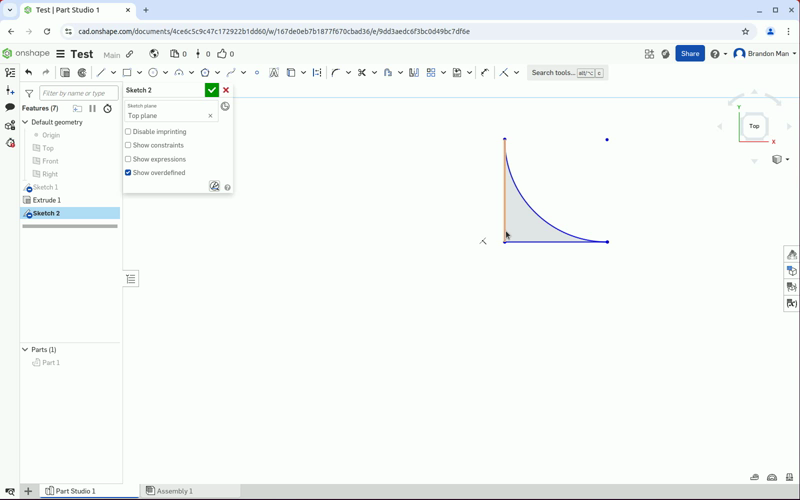
scroll(6)
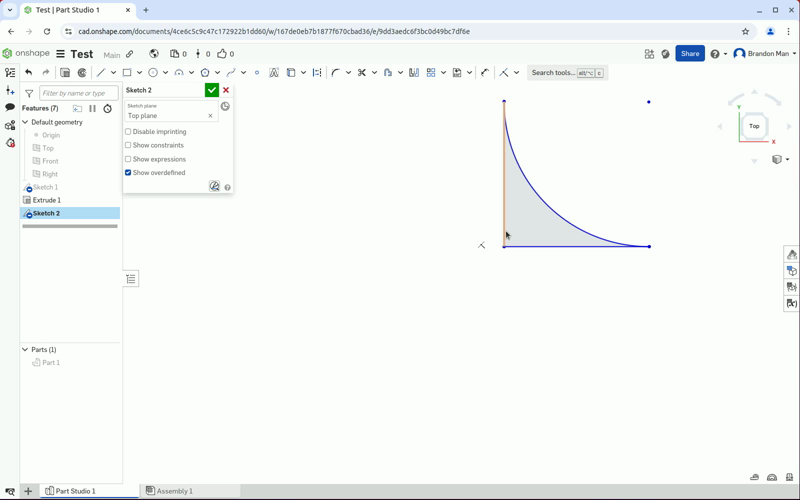
scroll(6)
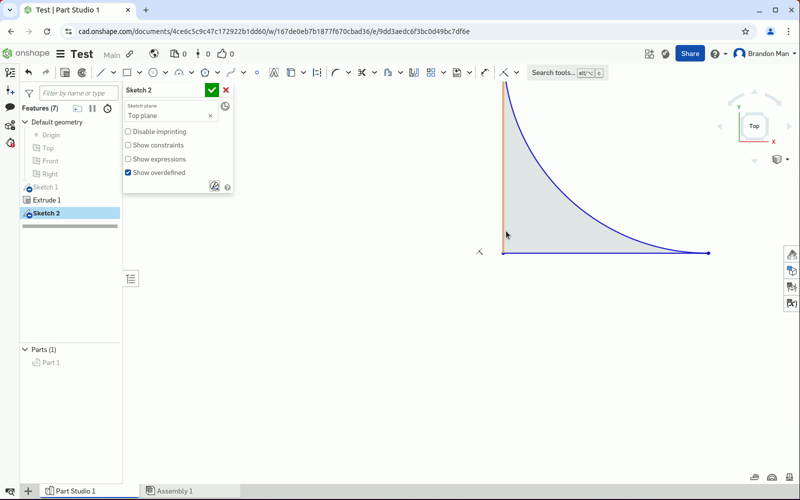
scroll(6)
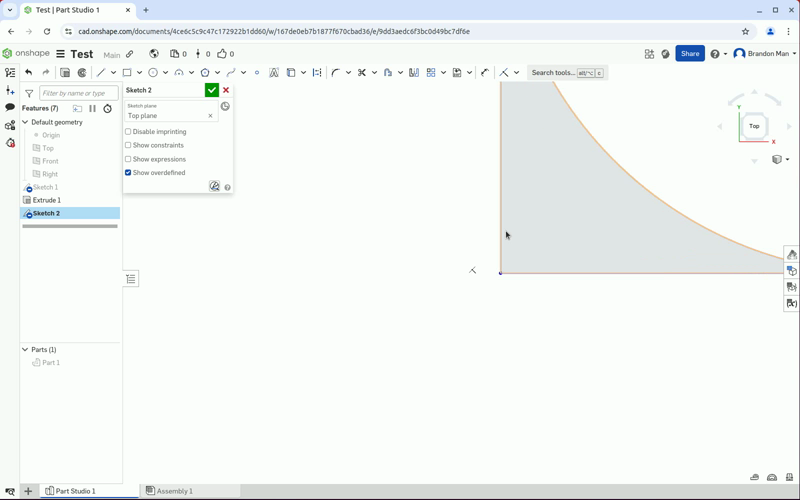
scroll(6)
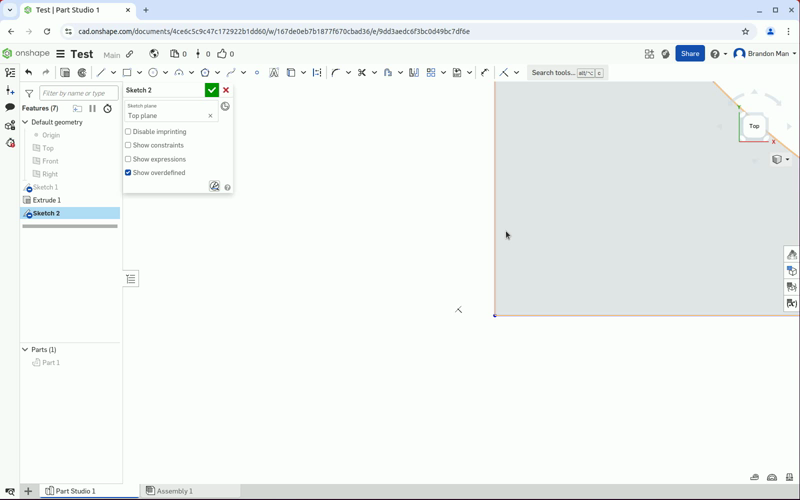
click(506, 230)
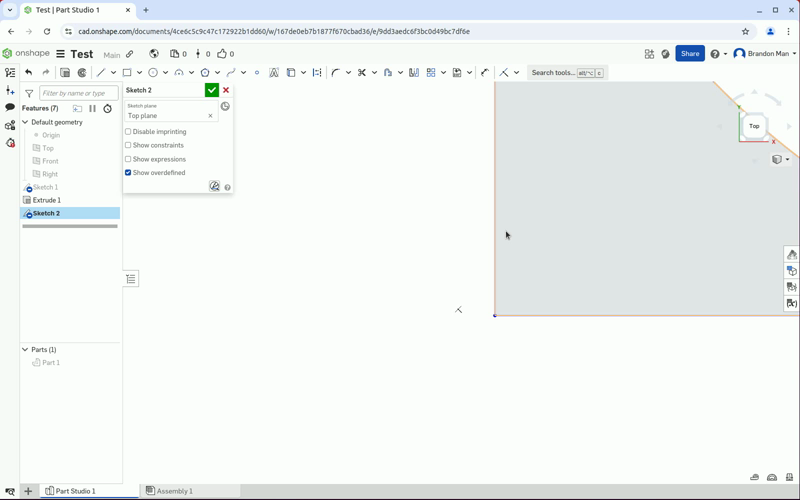
scroll(-6)
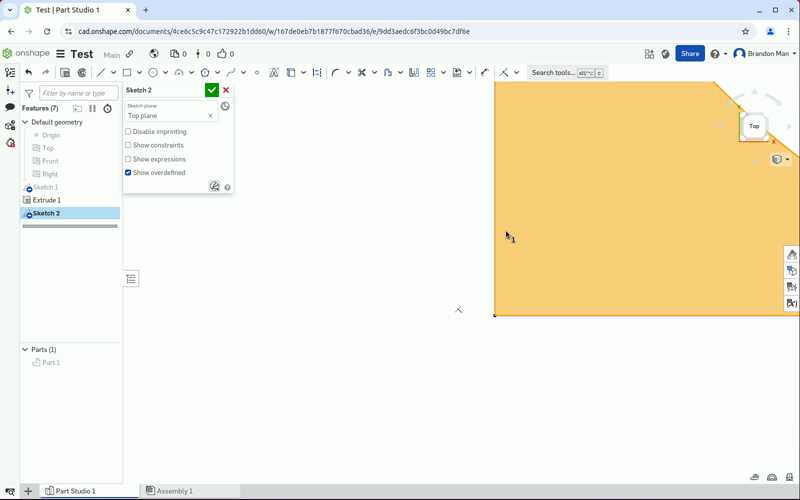
scroll(-6)
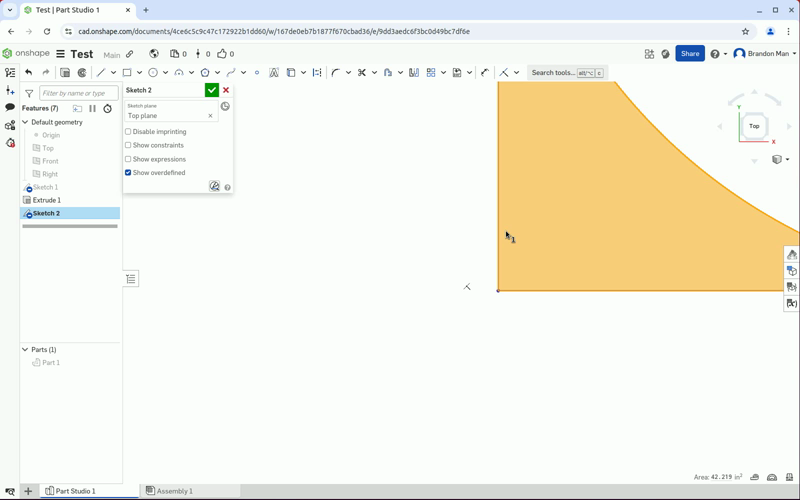
scroll(-6)
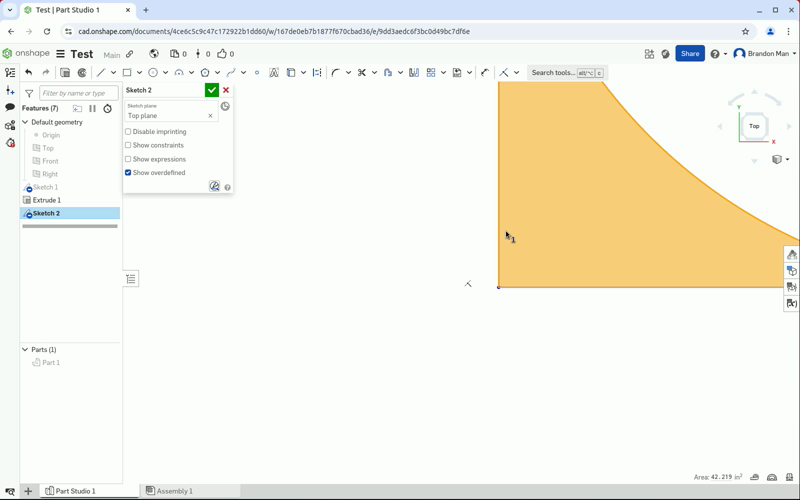
scroll(-6)
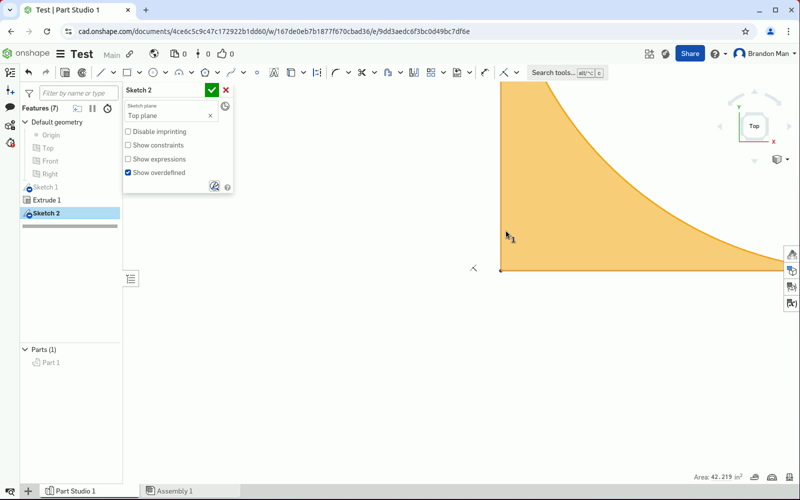
scroll(-6)
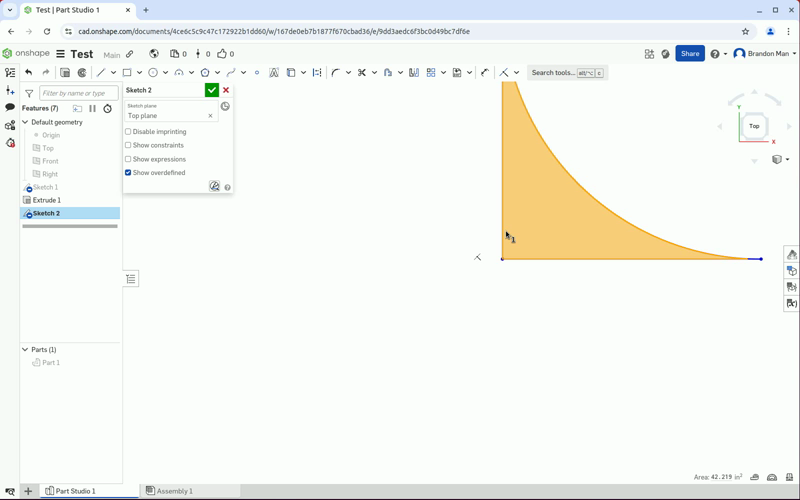
scroll(-6)
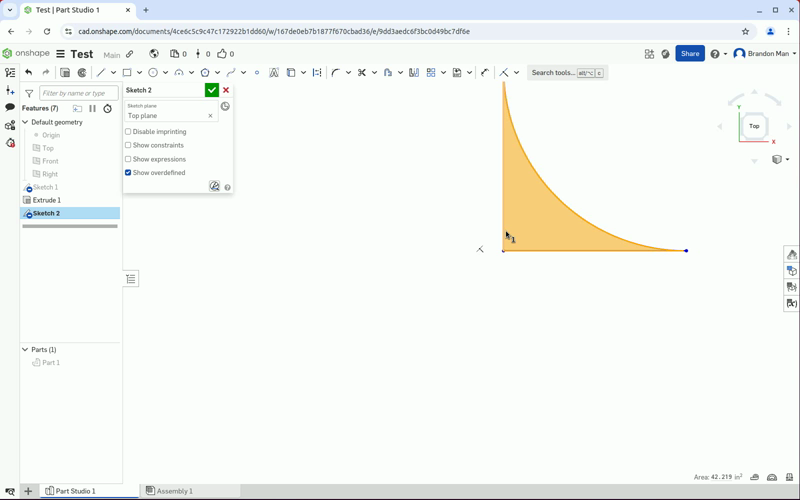
scroll(-6)
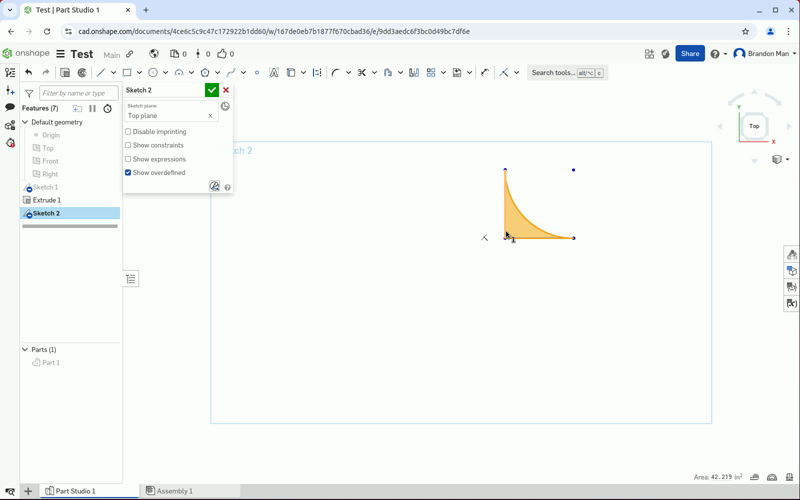
mouse_move(73, 352)
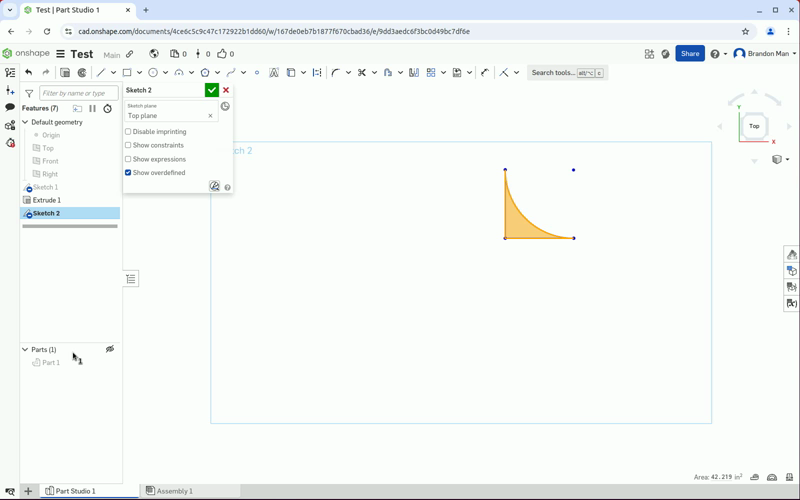
key(shift+y)
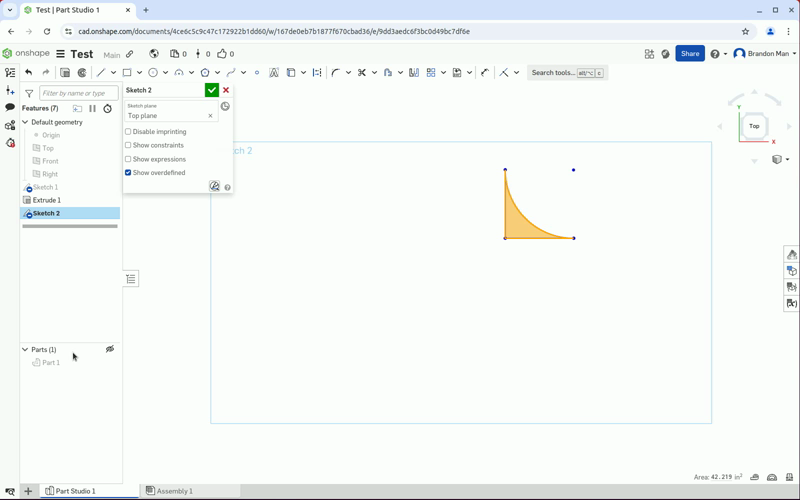
key(shift+e)
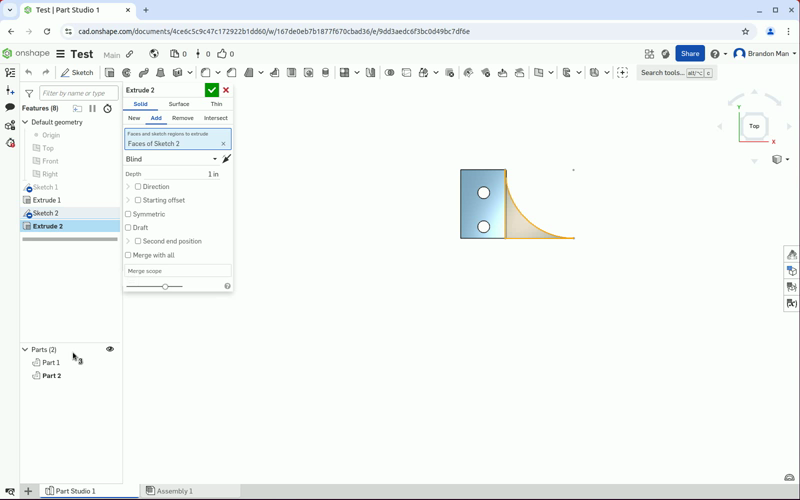
mouse_move(143, 106)
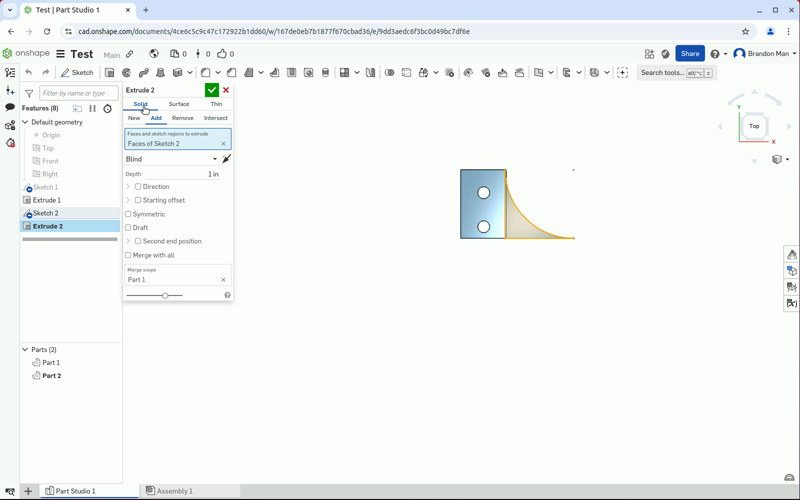
click(143, 106)
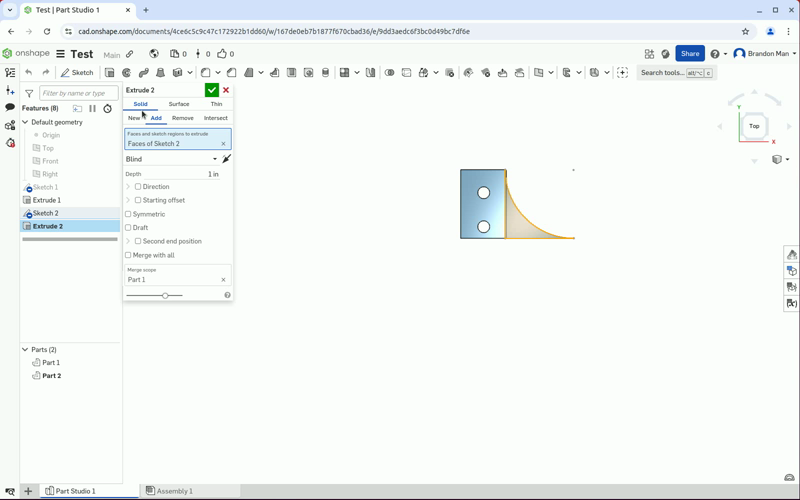
mouse_move(137, 120)
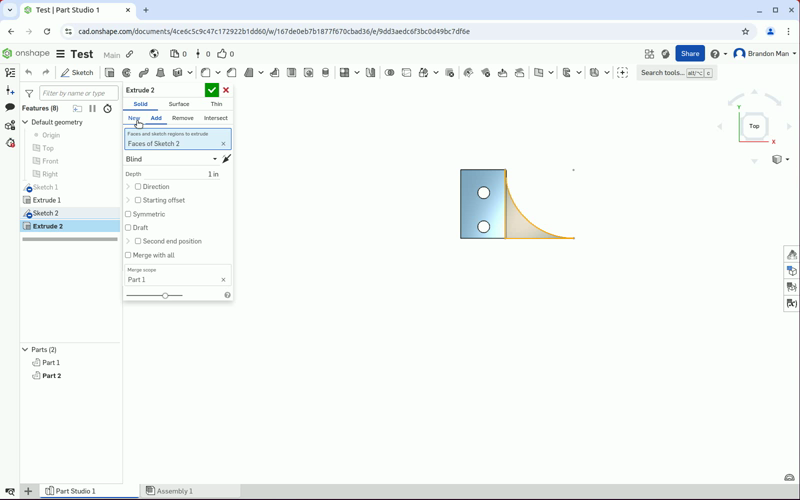
click(137, 120)
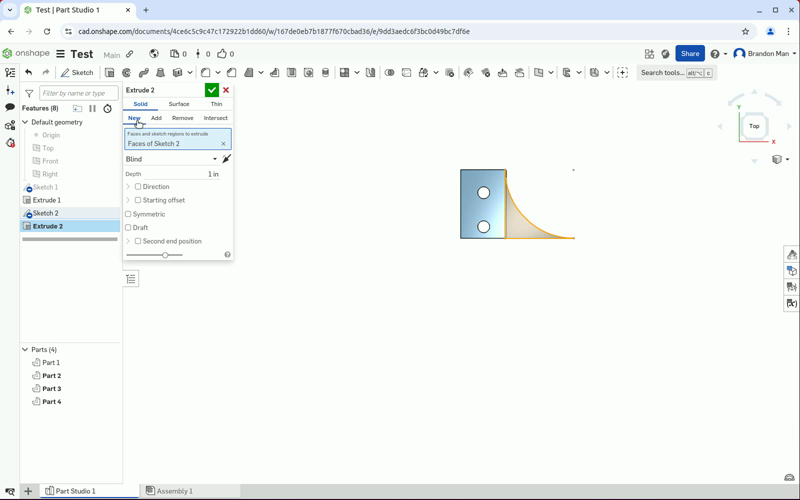
key(tab, 4)
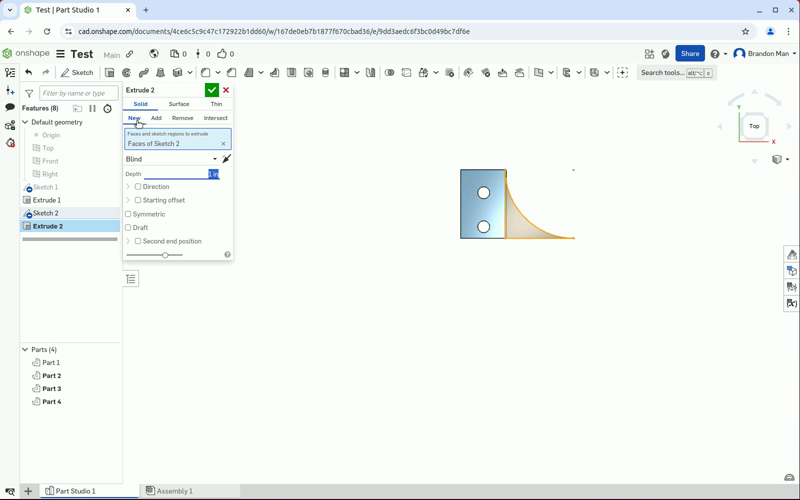
text(1.926)
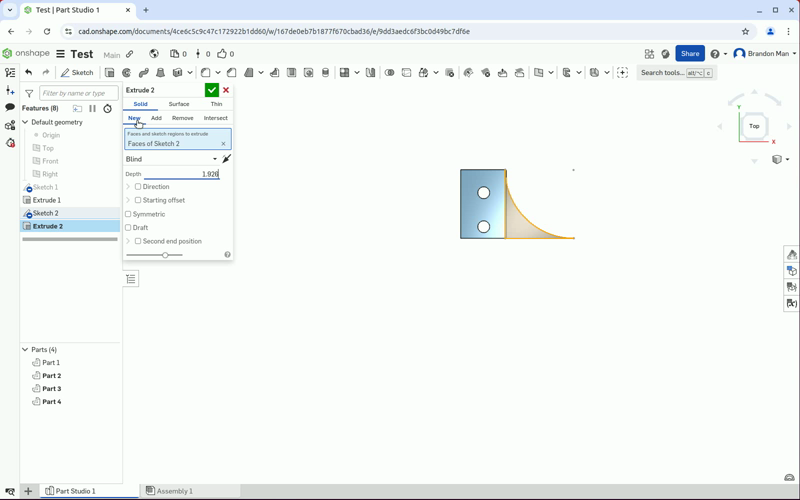
key(enter)
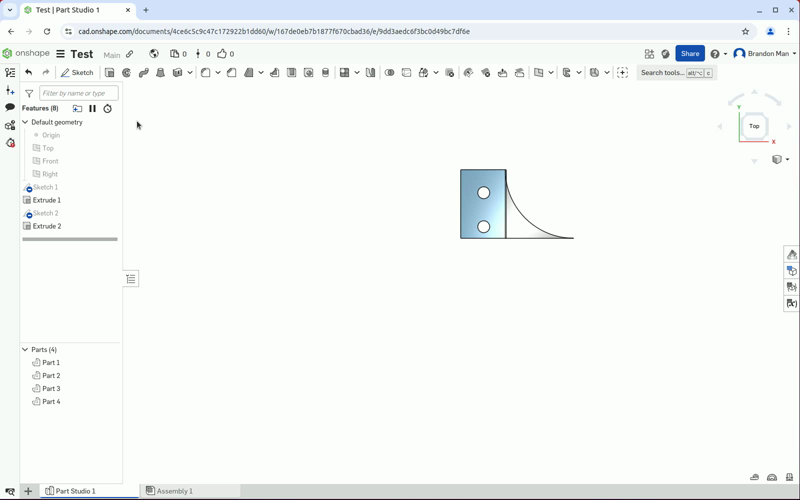
key(shift+h)
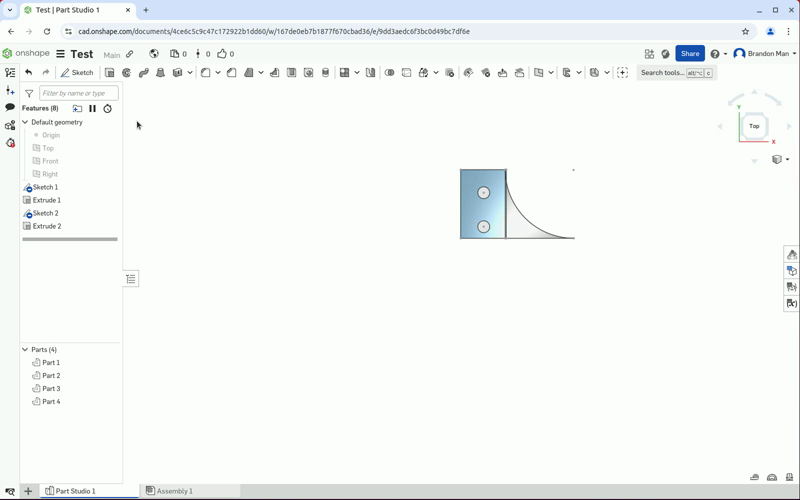
key(shift+h)
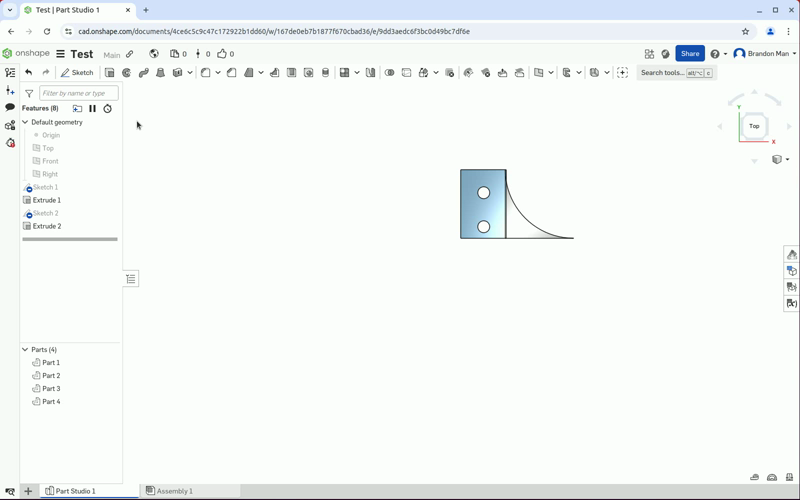
mouse_move(73, 189)
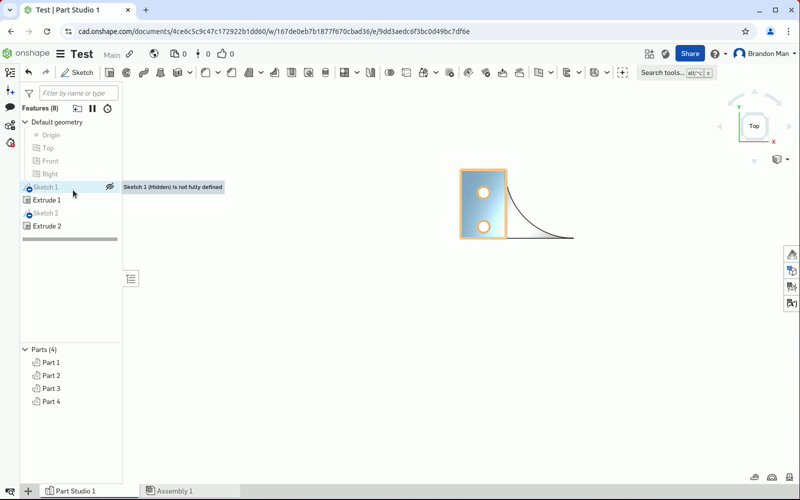
click(73, 189)
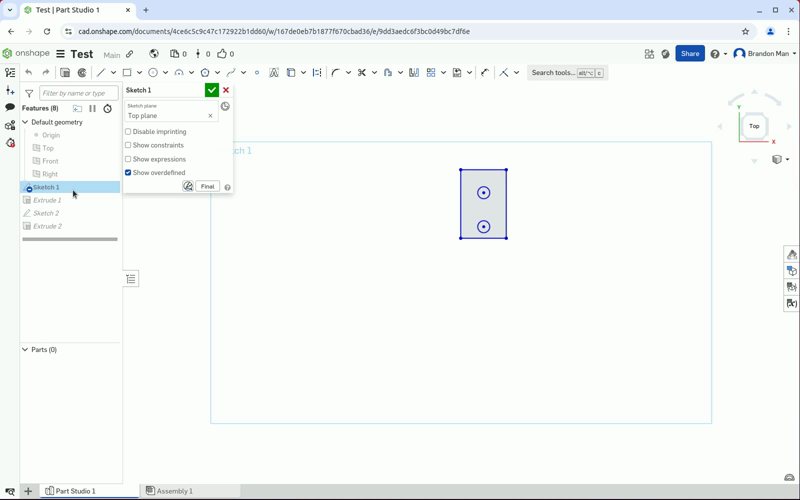
mouse_move(229, 92)
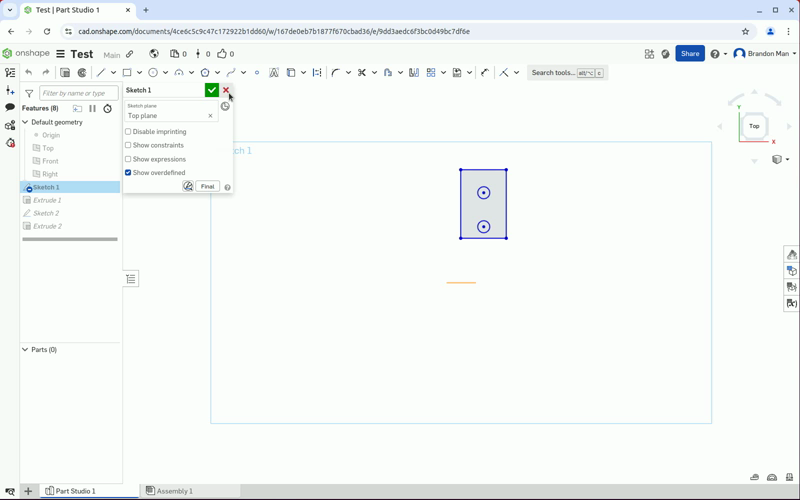
click(229, 92)
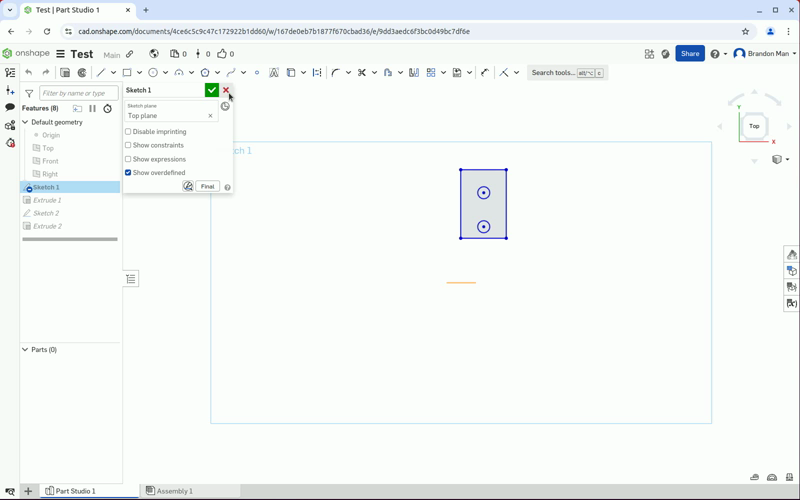
key(shift+s)
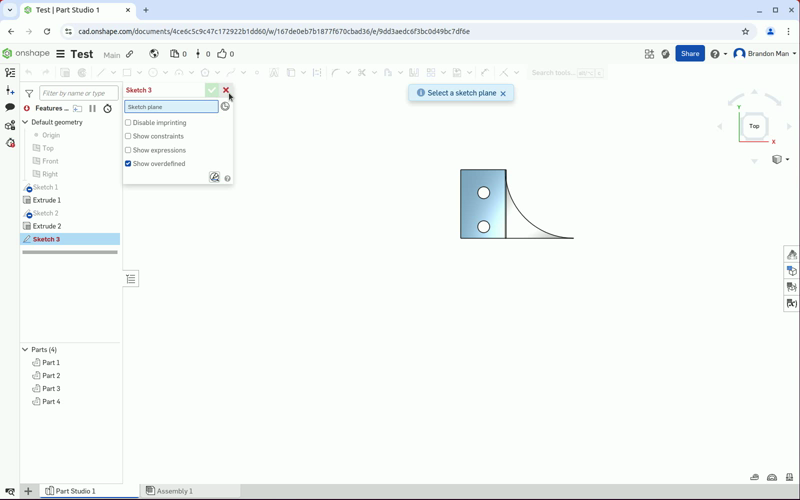
mouse_move(73, 150)
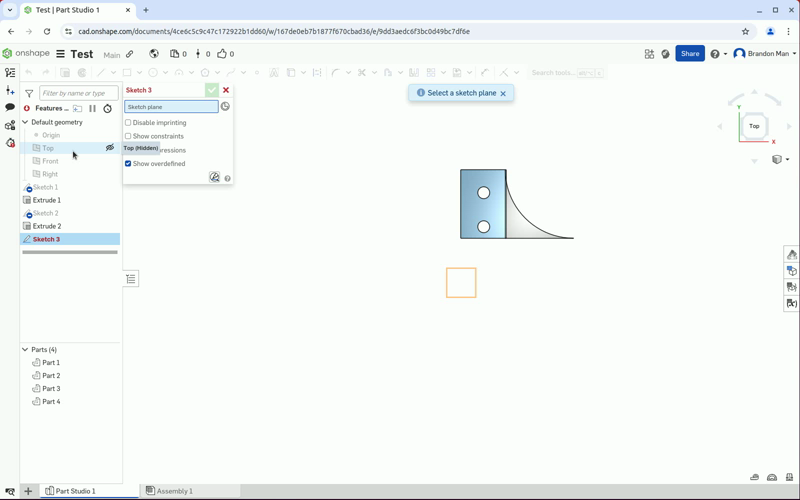
click(73, 150)
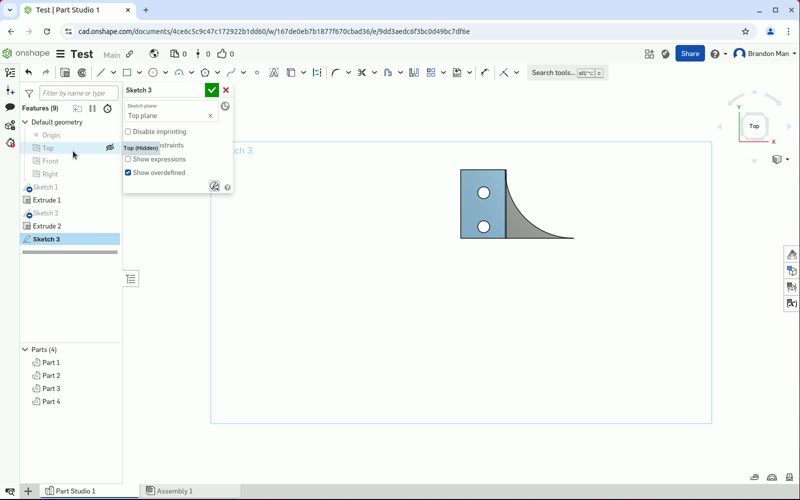
mouse_move(73, 352)
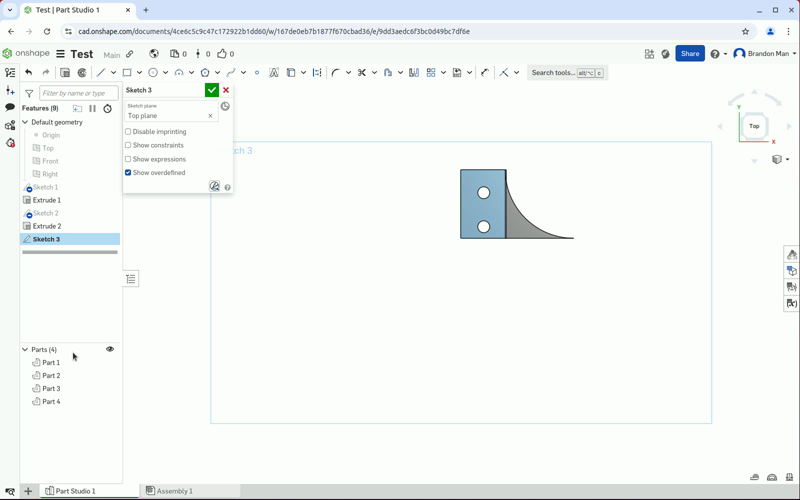
key(y)
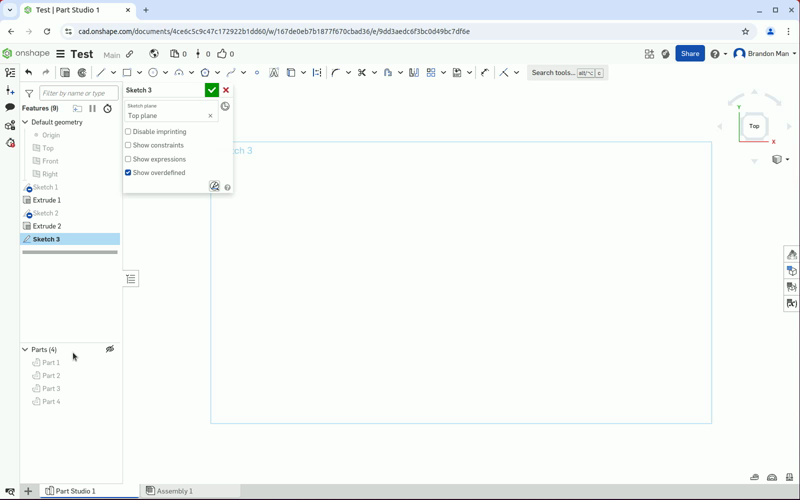
key(l)
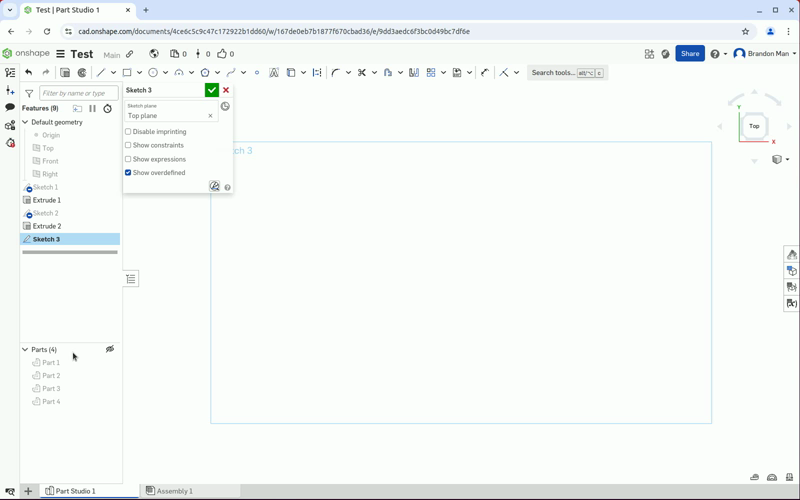
key_down(shift)
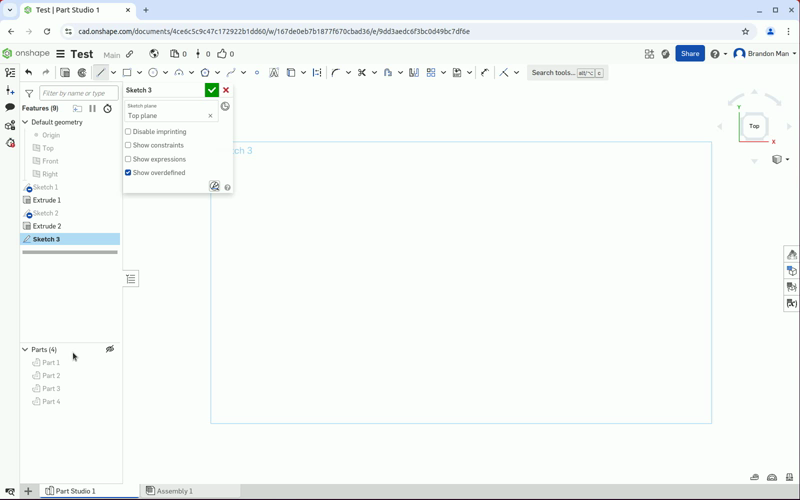
mouse_move(505, 282)
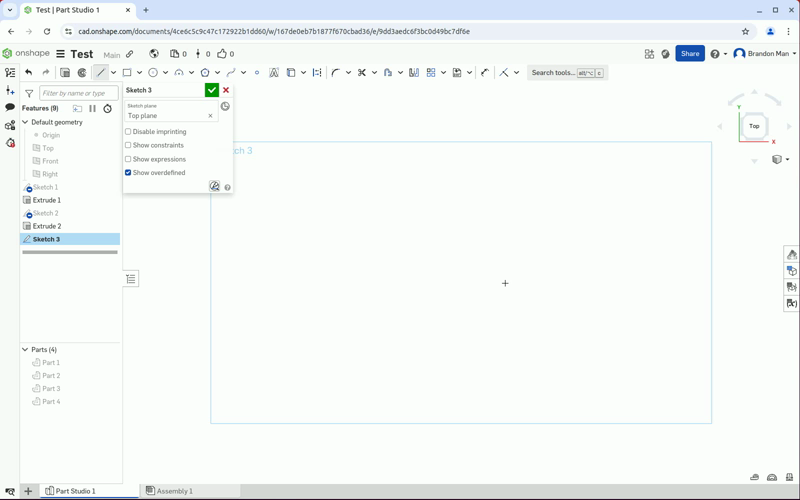
click(505, 282)
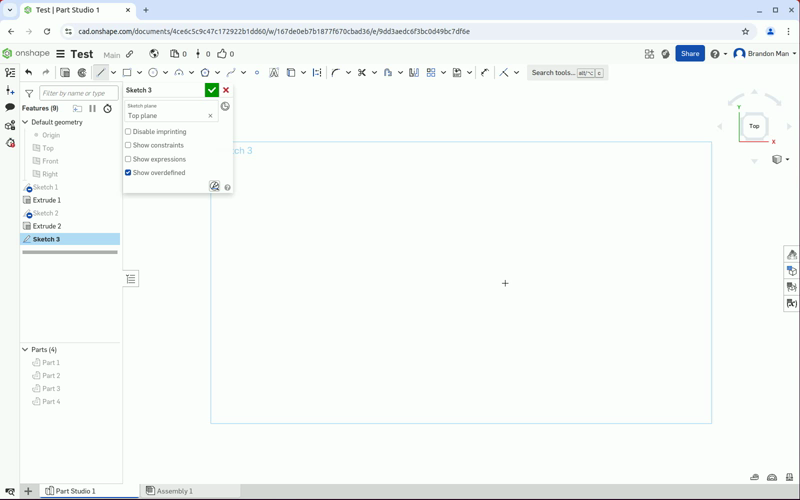
key_up(shift)
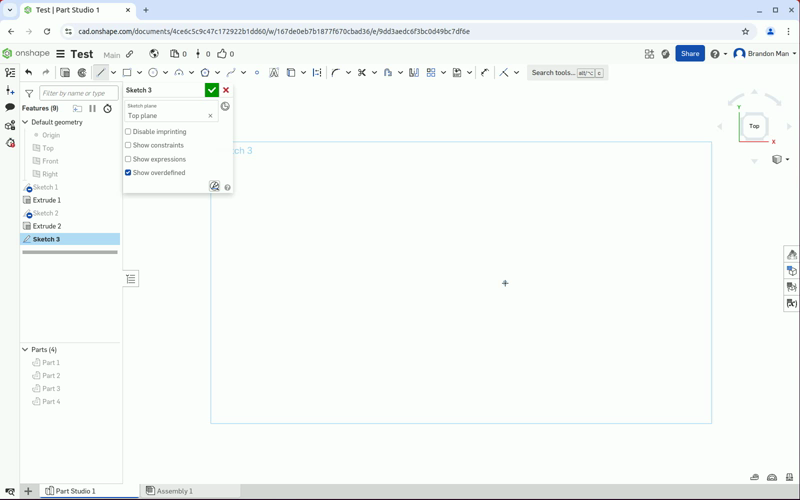
key_down(shift)
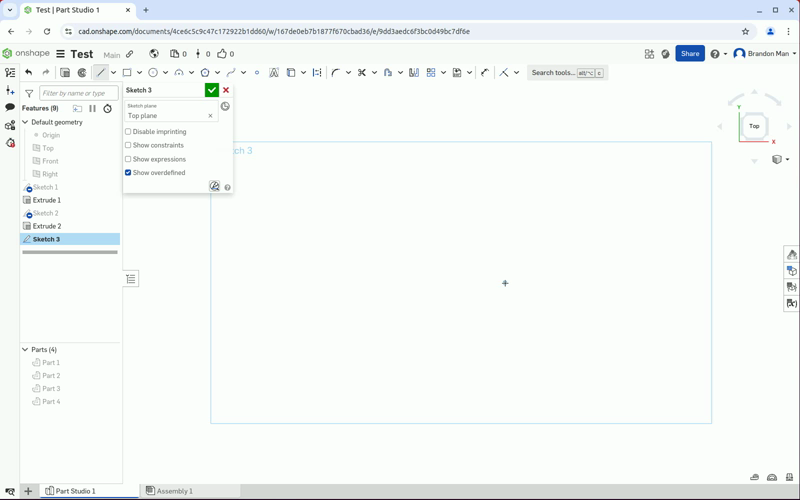
mouse_move(573, 282)
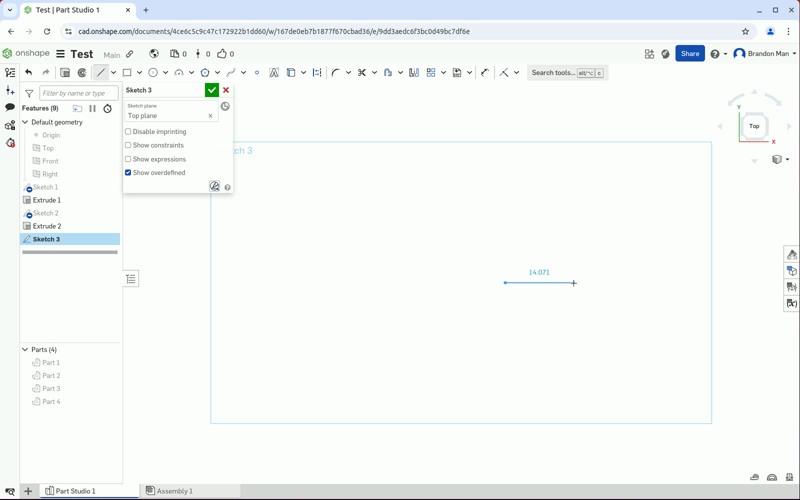
click(573, 282)
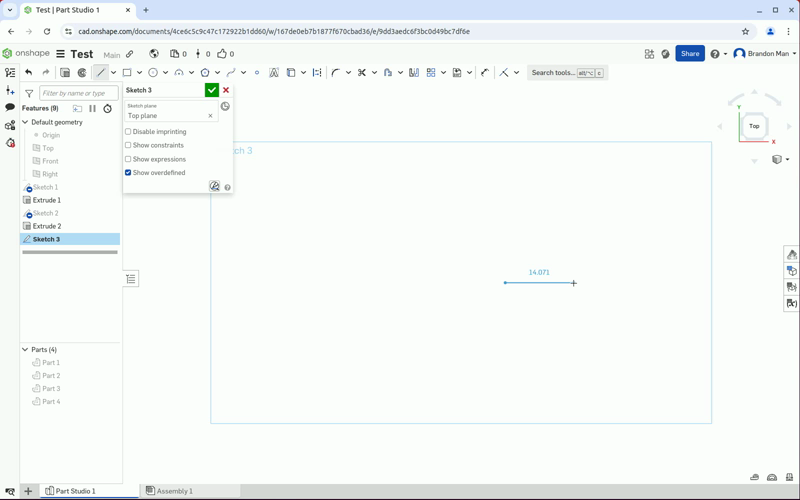
key_up(shift)
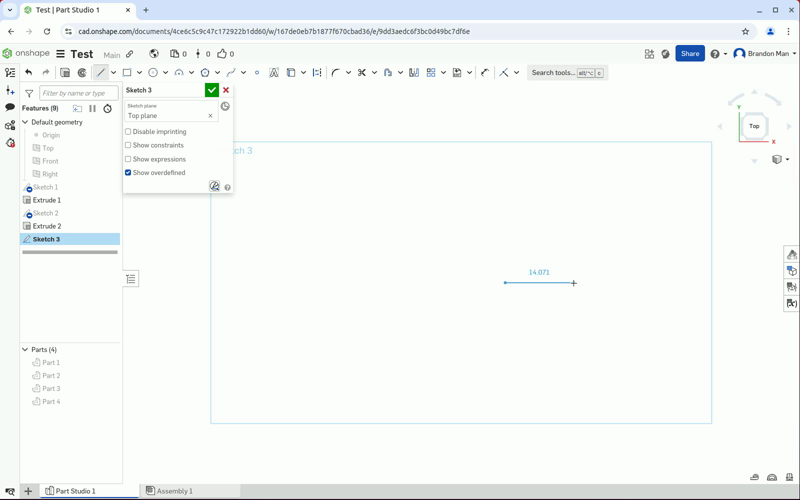
key_down(shift)
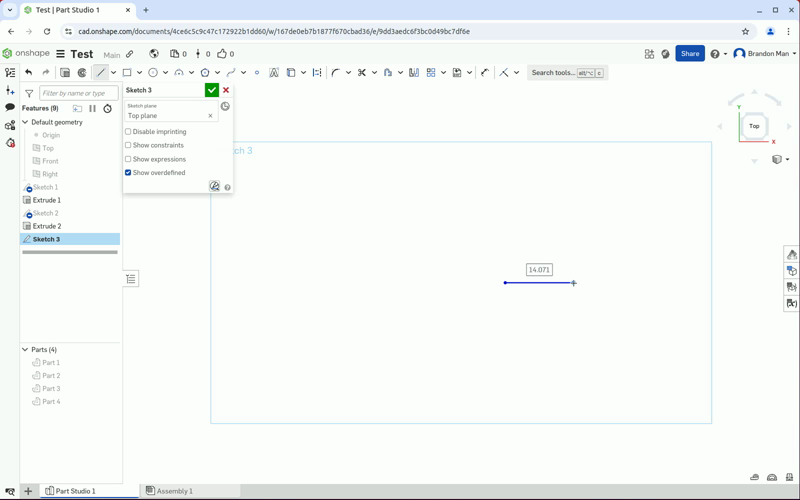
mouse_move(589, 282)
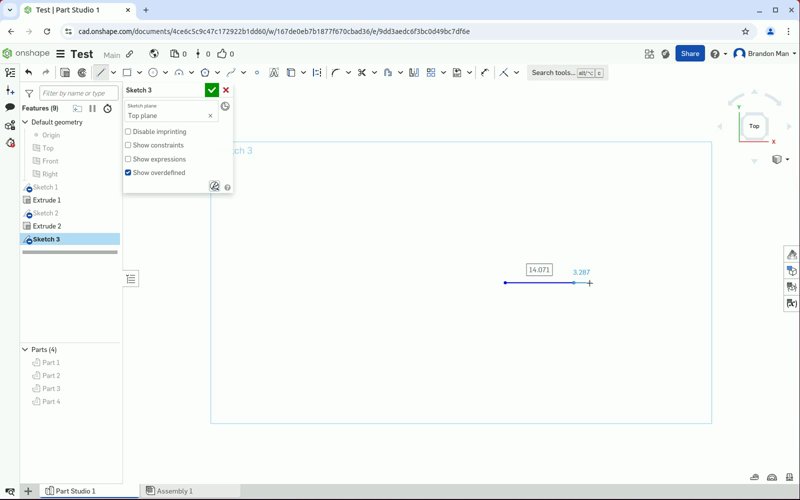
mouse_move(573, 237)
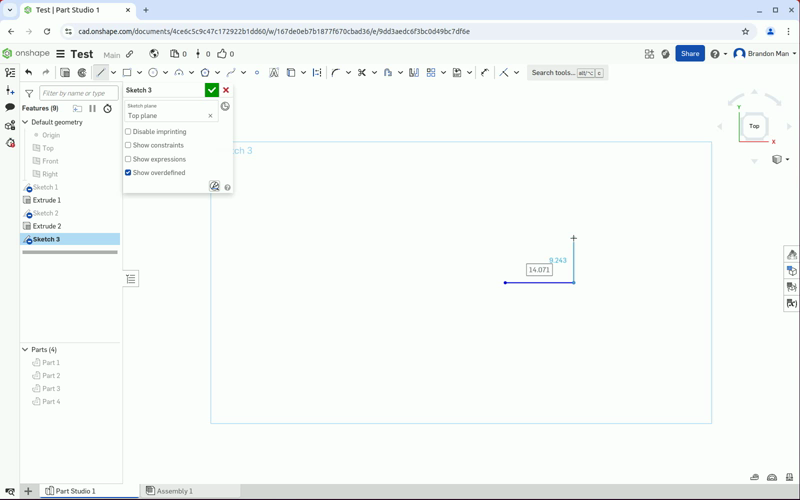
click(573, 237)
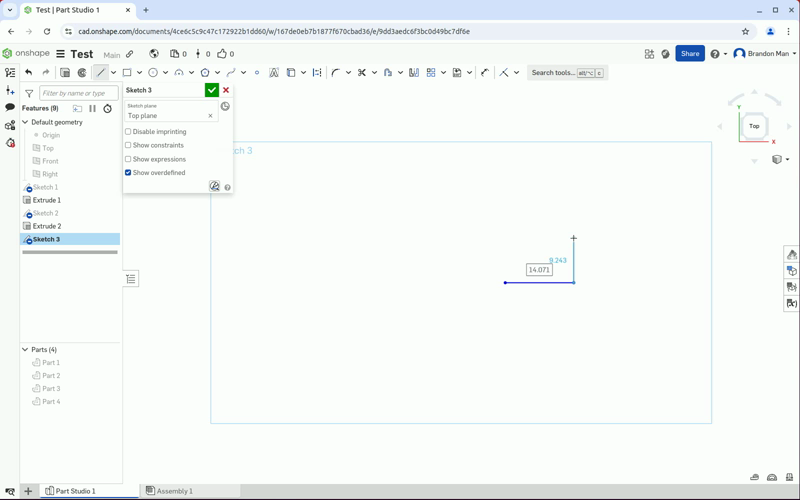
key_up(shift)
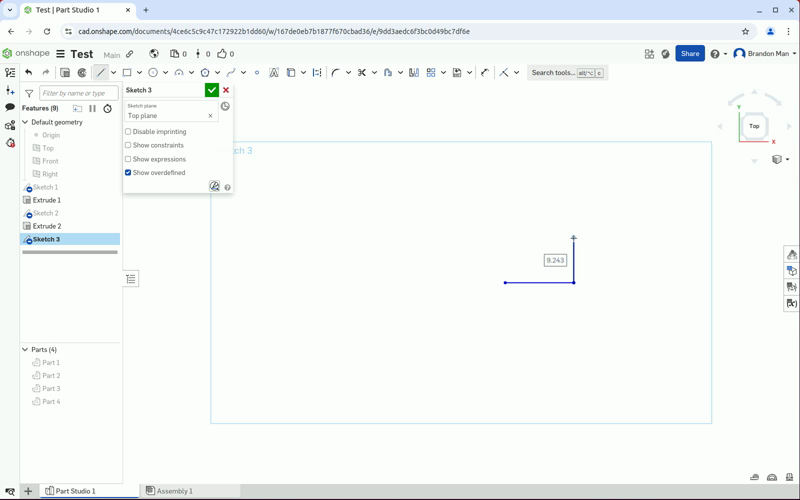
key_down(shift)
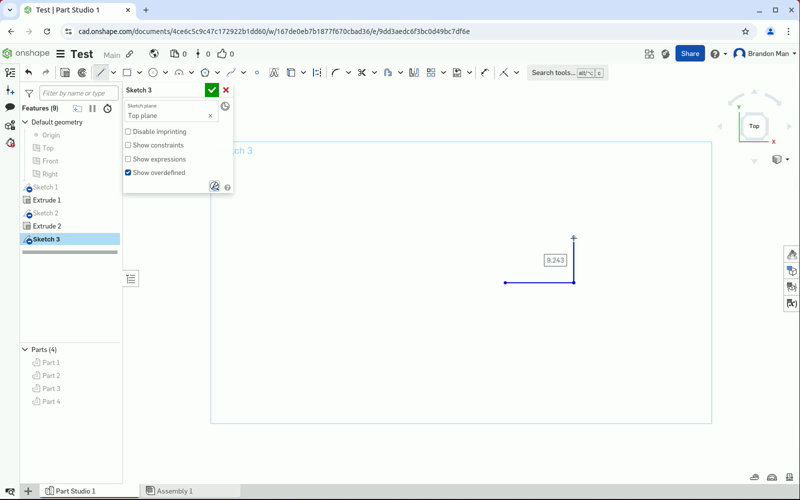
mouse_move(505, 237)
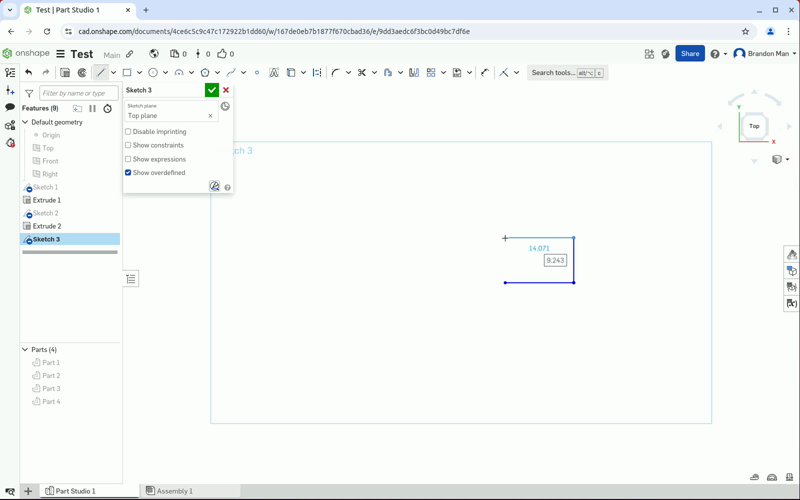
click(505, 237)
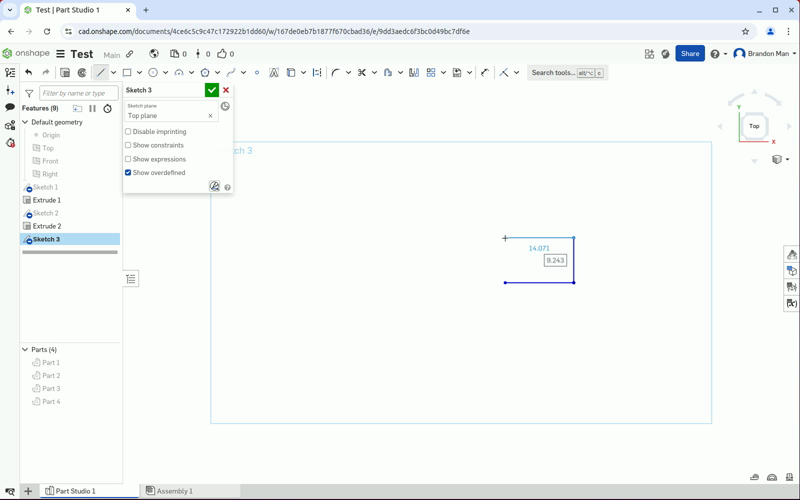
key_up(shift)
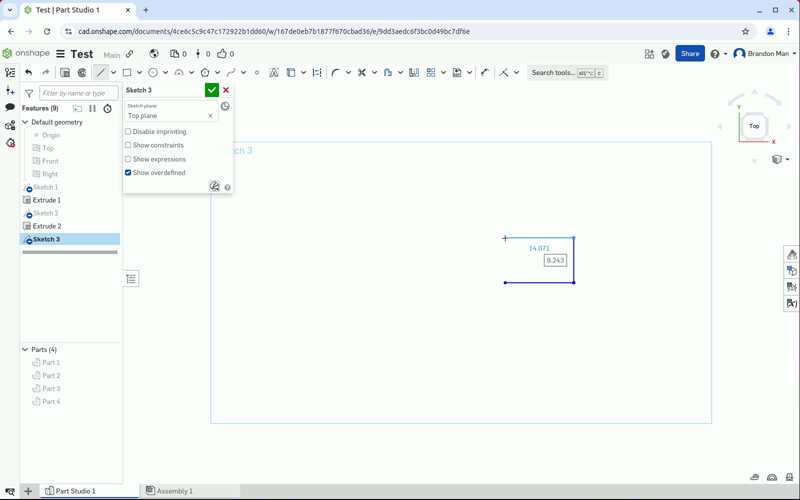
mouse_move(535, 237)
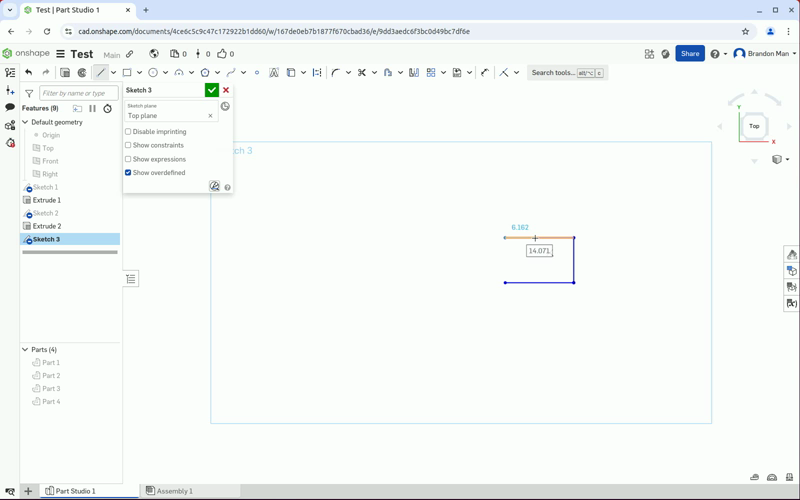
key_down(shift)
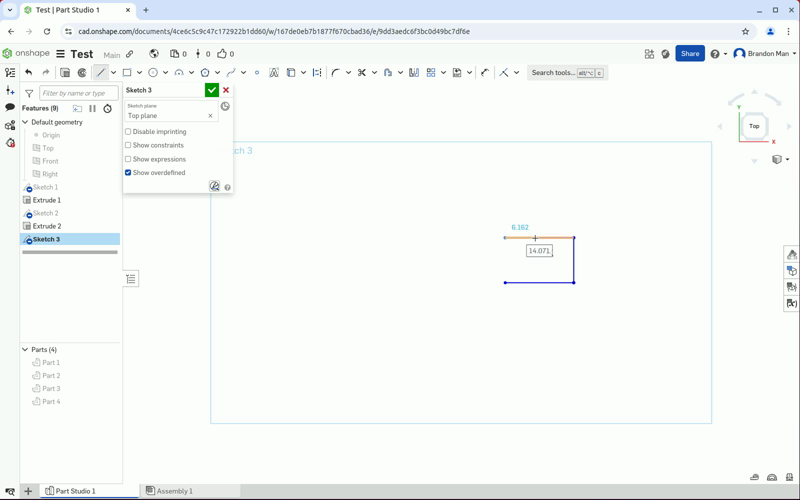
mouse_move(505, 282)
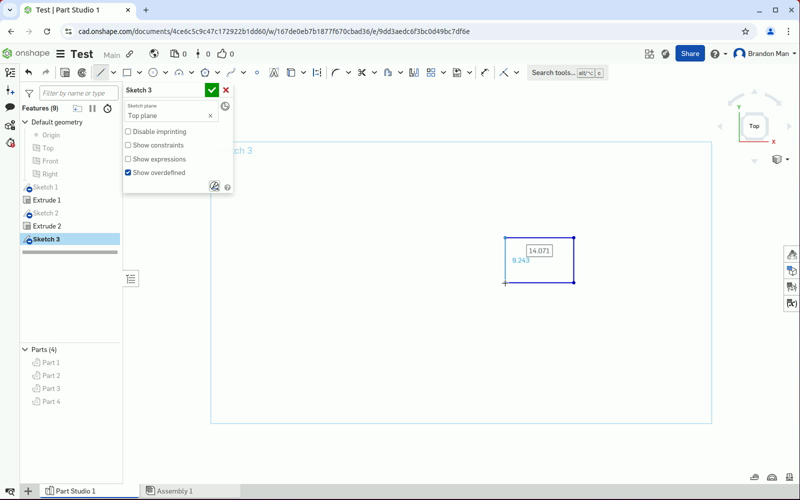
key_up(shift)
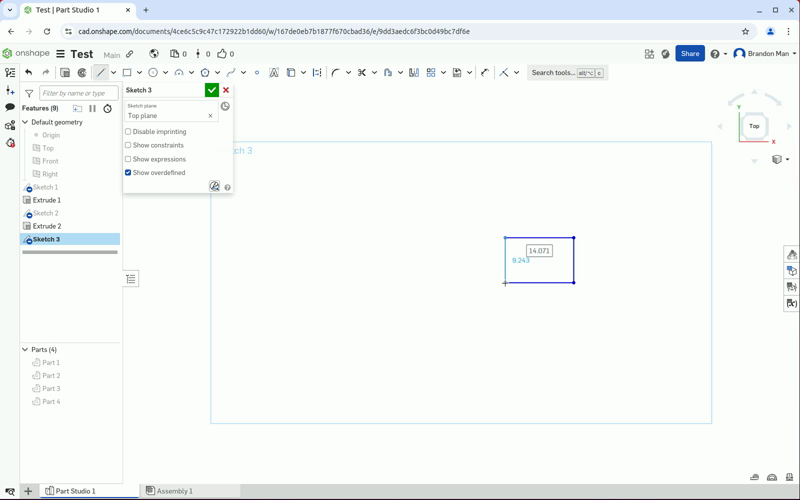
click(505, 282)
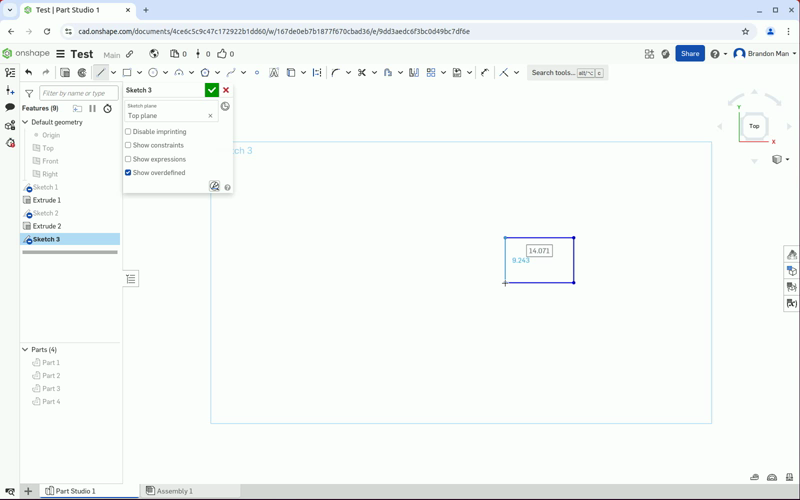
key(esc)
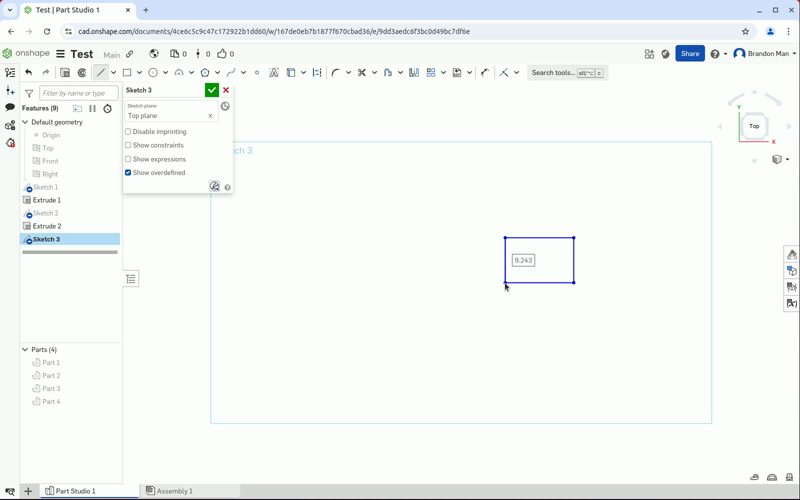
key(c)
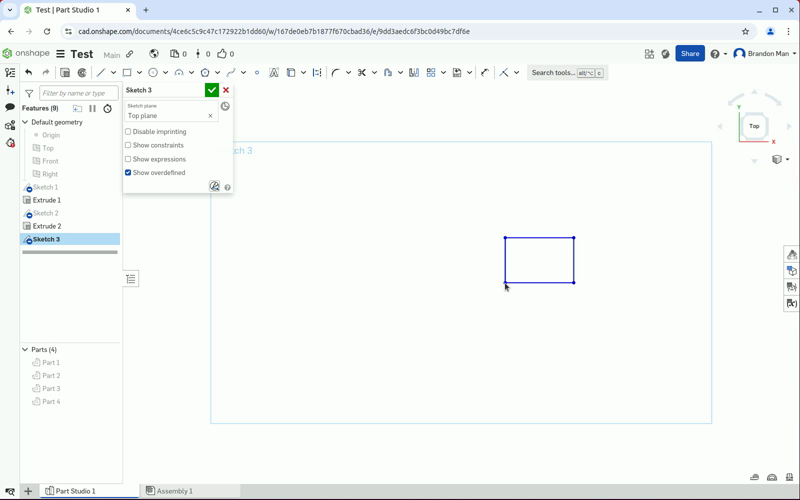
key_down(shift)
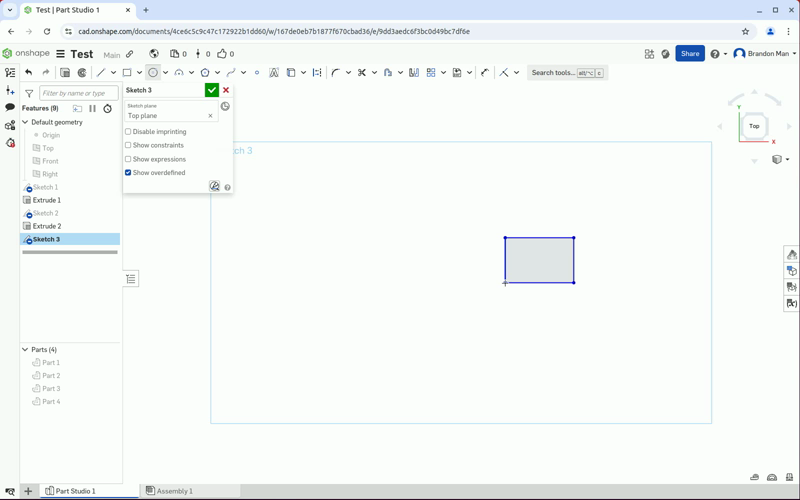
mouse_move(516, 259)
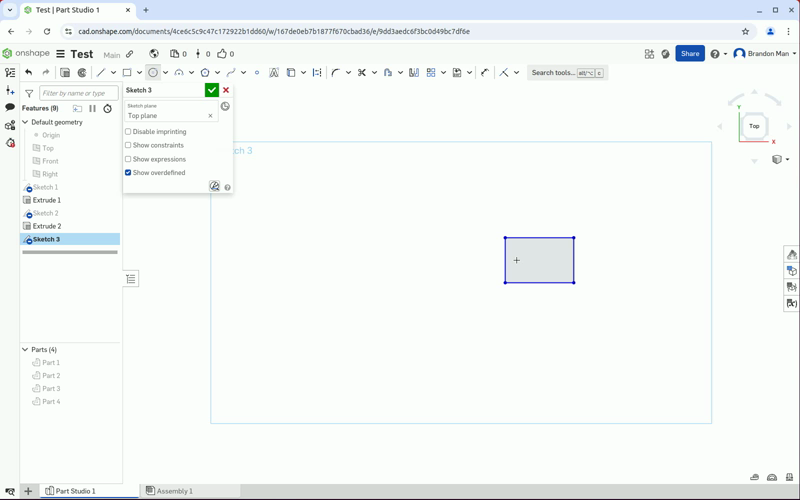
click(516, 259)
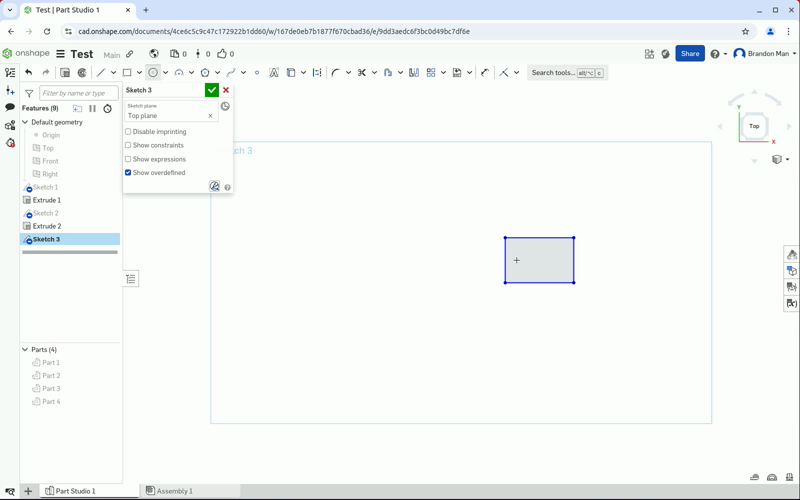
key_up(shift)
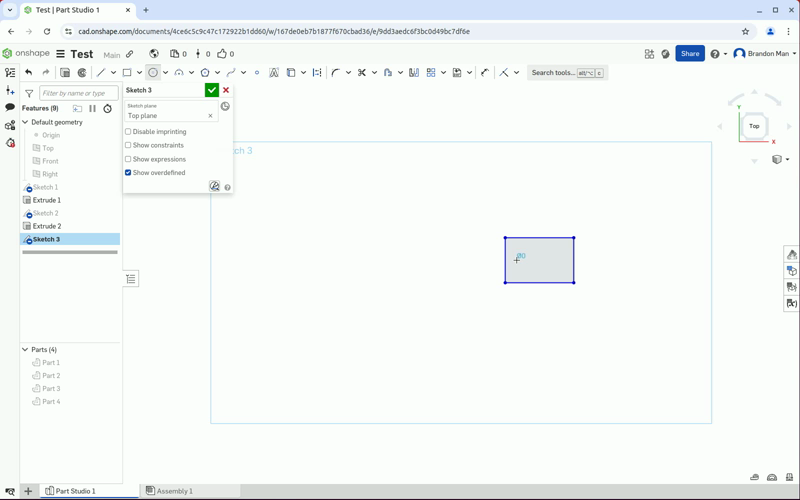
mouse_move(522, 259)
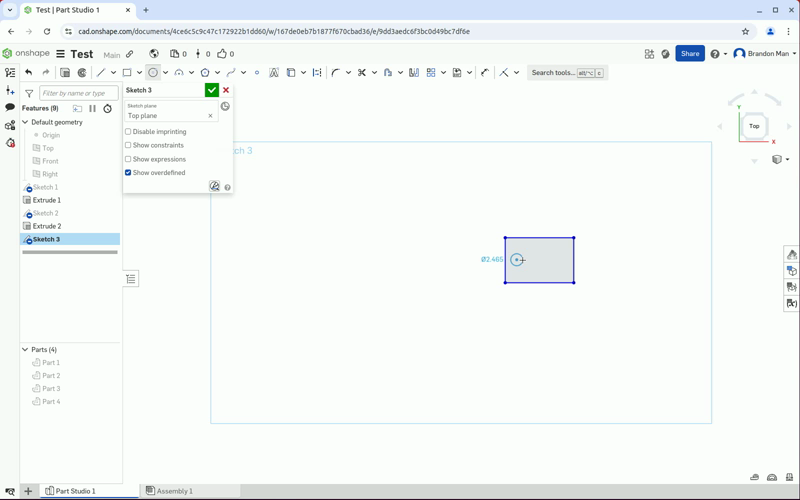
click(522, 259)
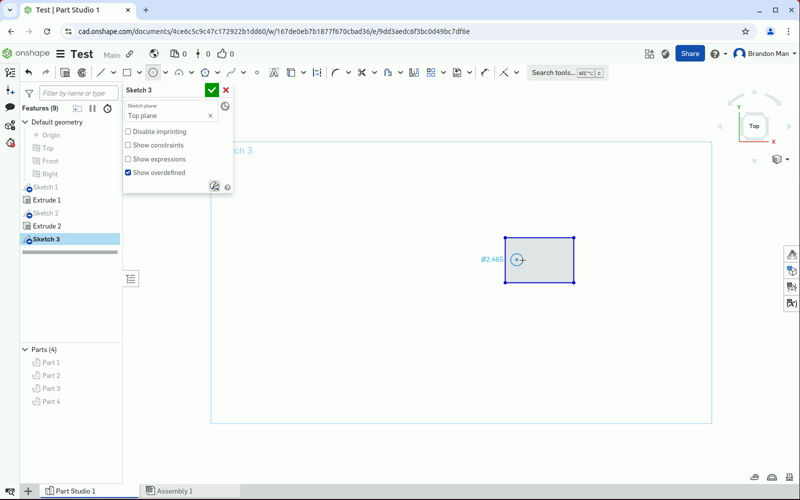
key(esc)
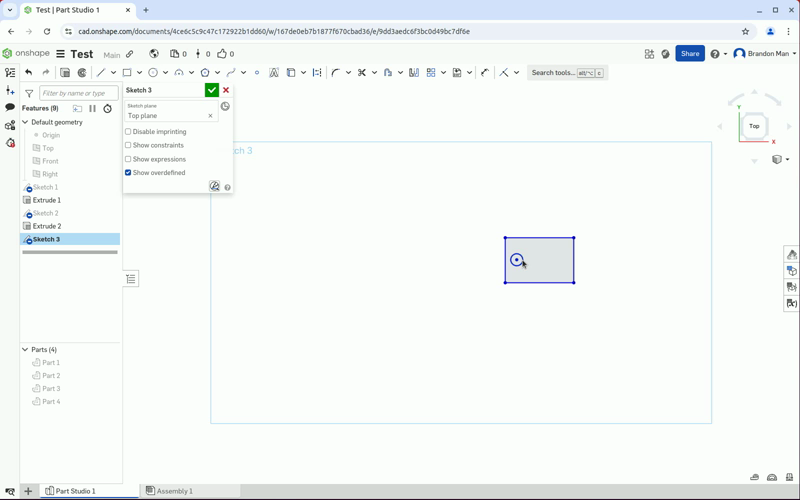
key(c)
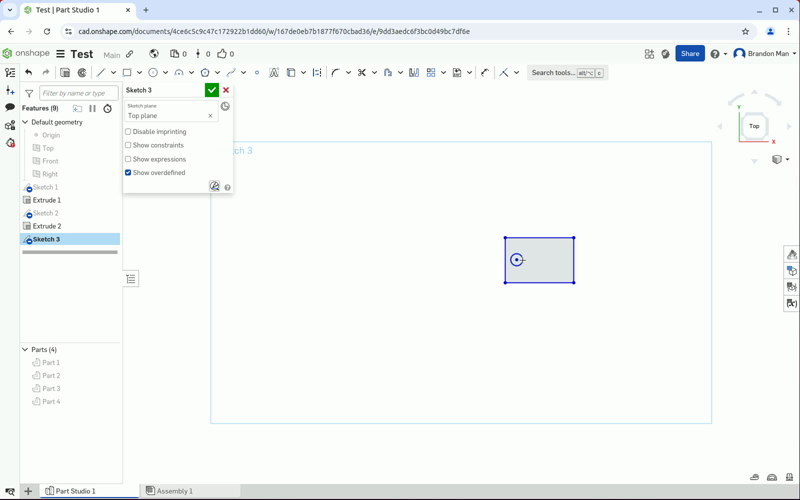
key_down(shift)
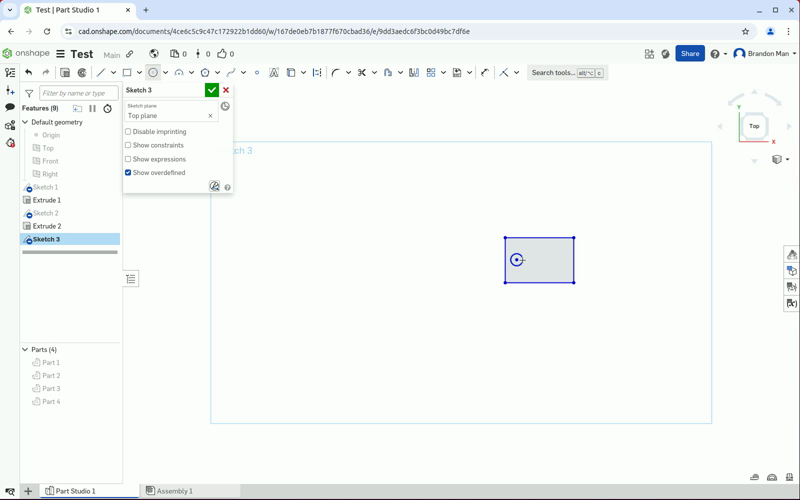
mouse_move(550, 259)
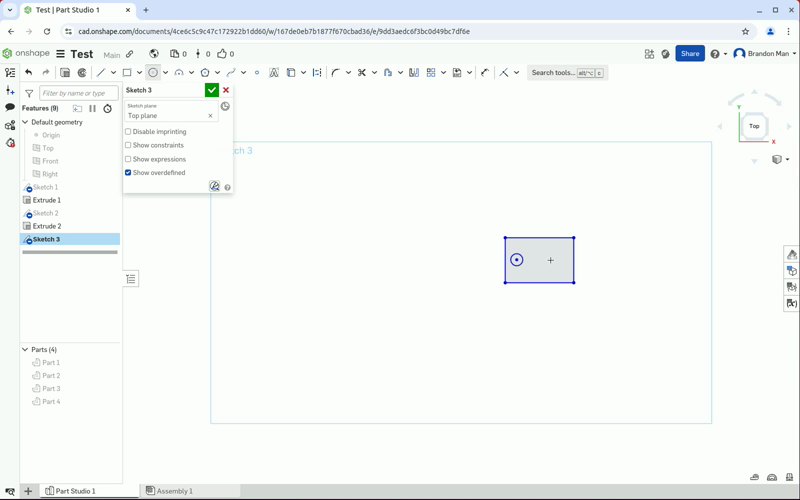
click(550, 259)
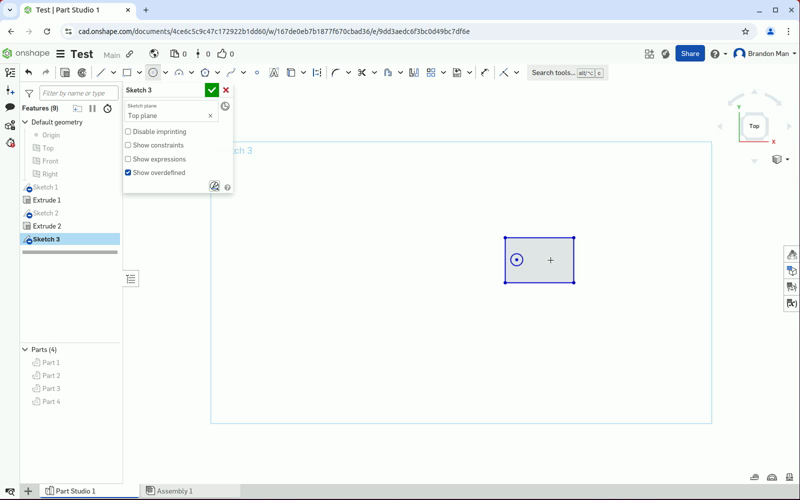
key_up(shift)
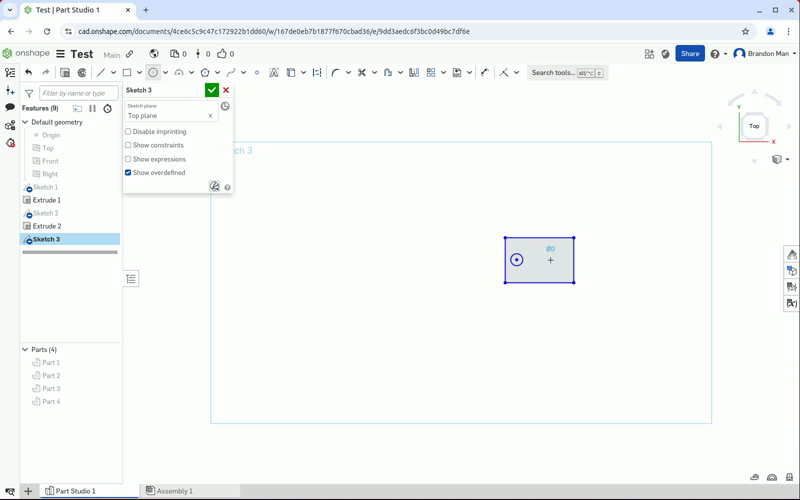
mouse_move(556, 259)
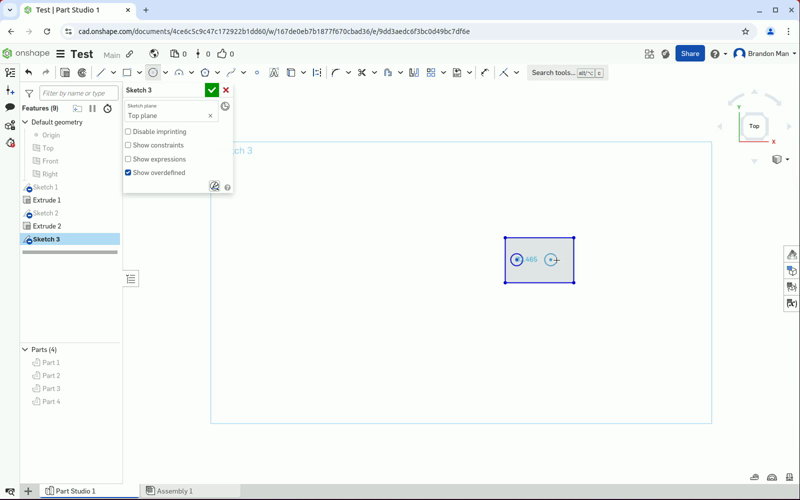
click(556, 259)
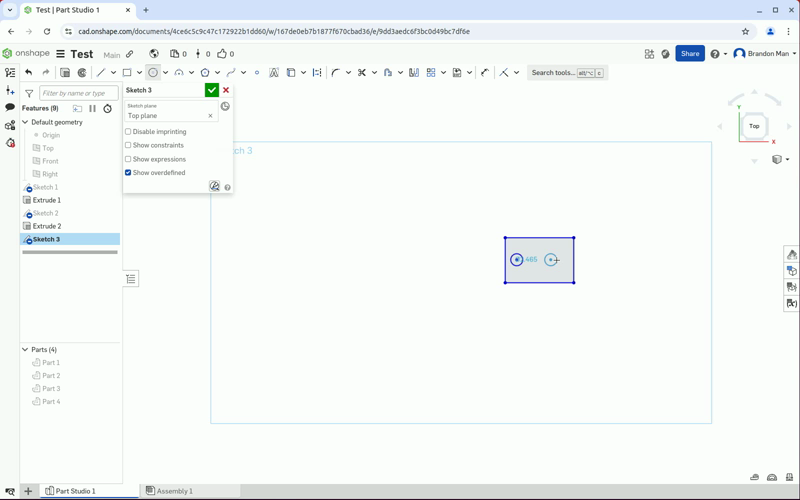
key(esc)
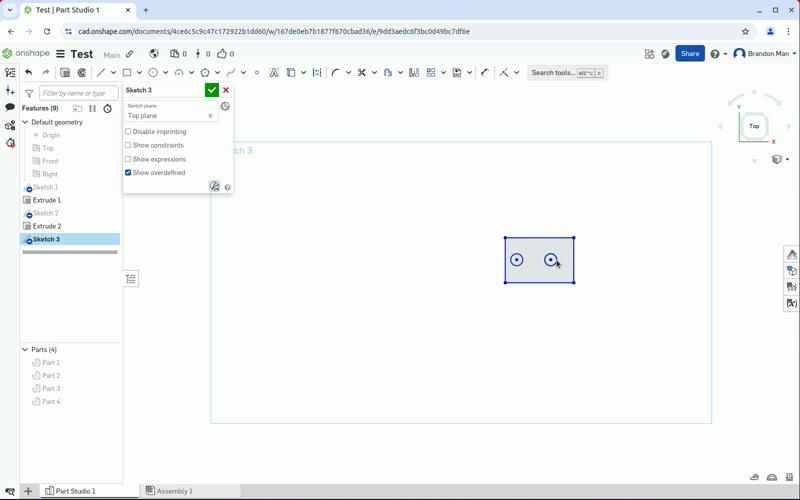
mouse_move(569, 262)
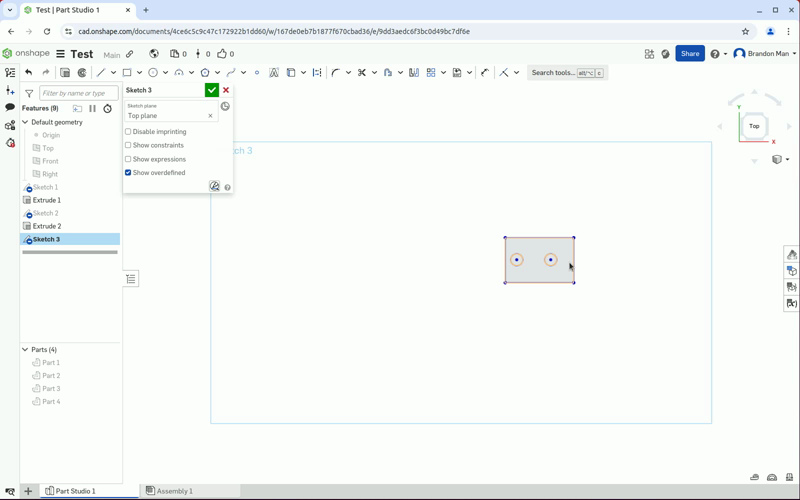
click(569, 262)
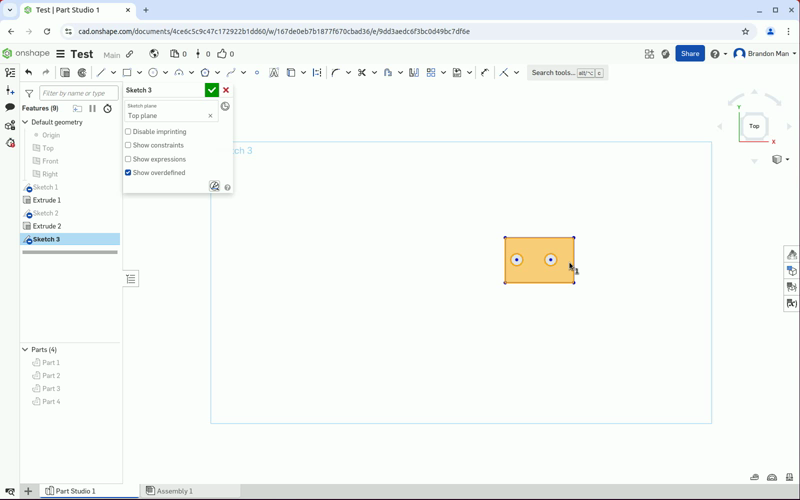
mouse_move(73, 352)
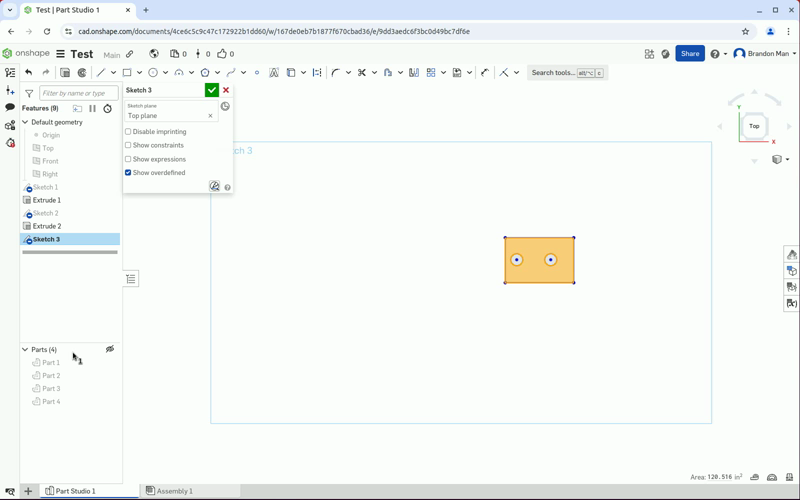
key(shift+y)
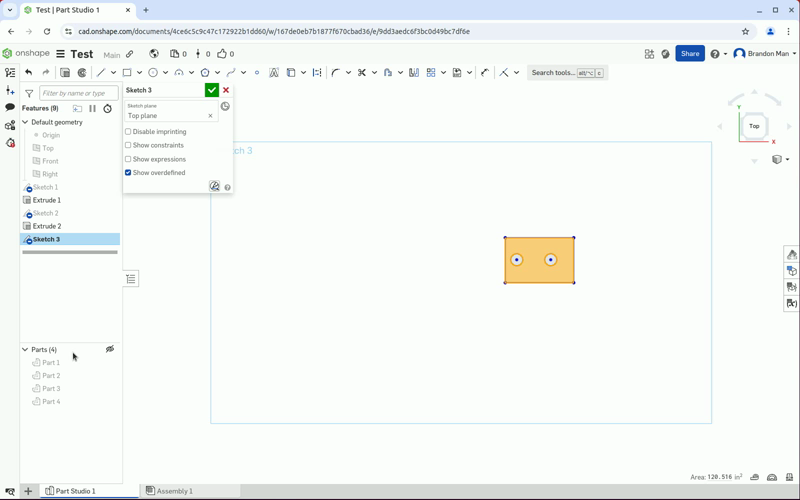
key(shift+e)
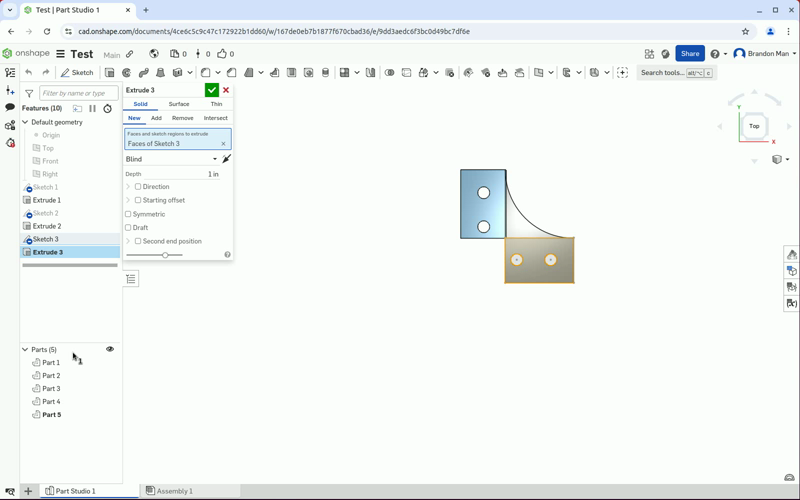
mouse_move(143, 106)
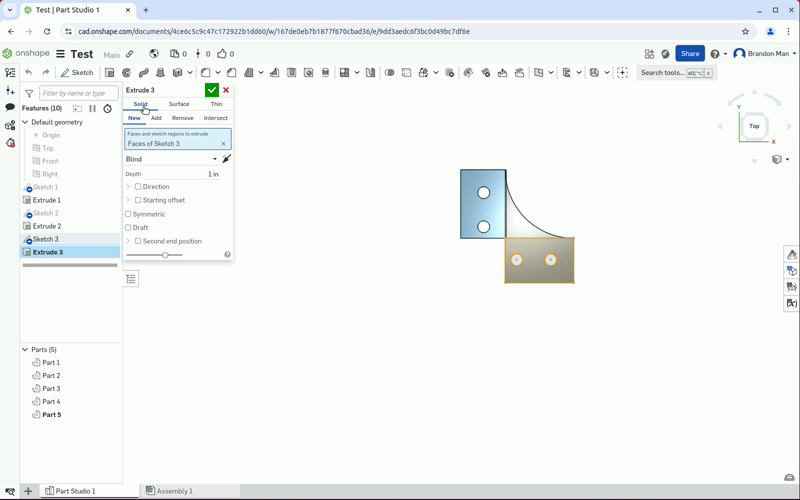
click(143, 106)
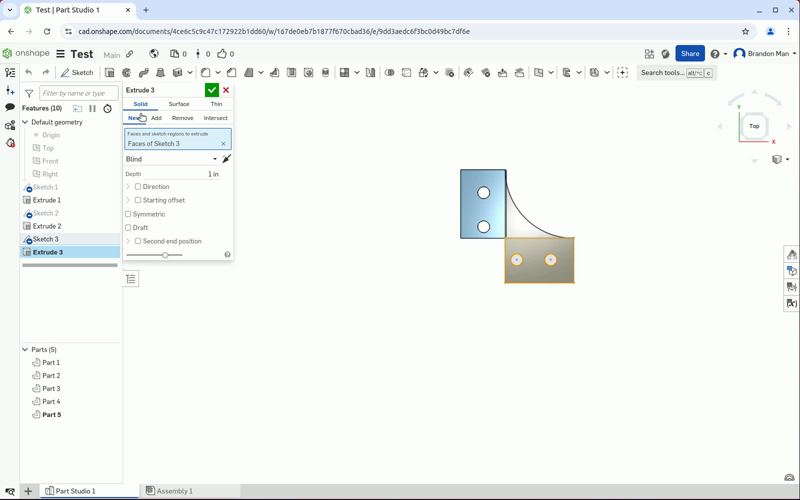
mouse_move(137, 120)
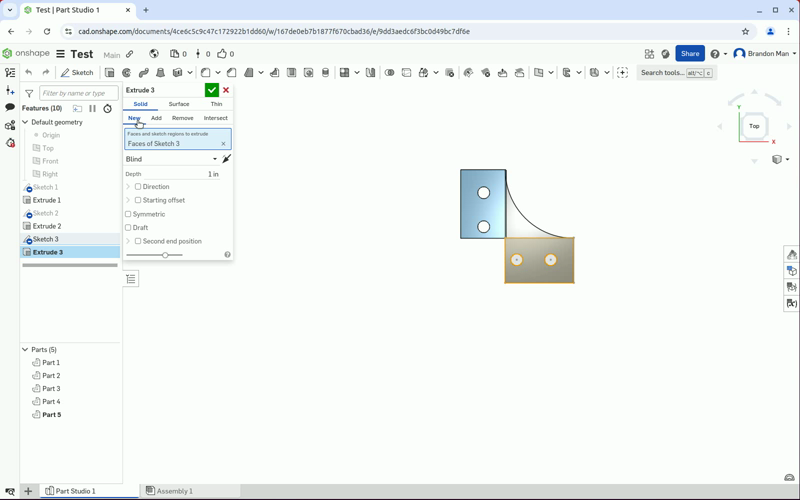
click(137, 120)
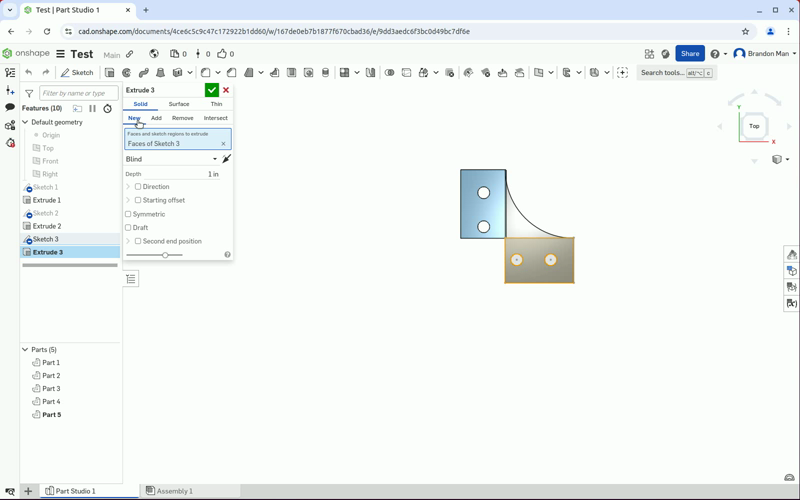
key(tab, 4)
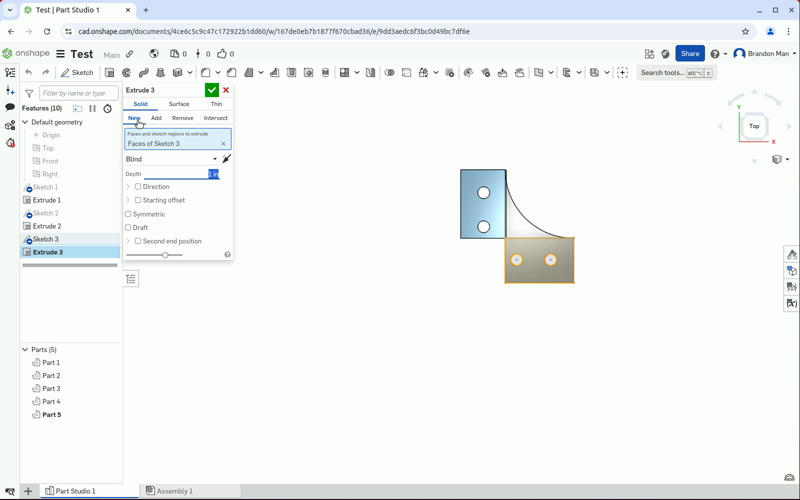
text(1.926)
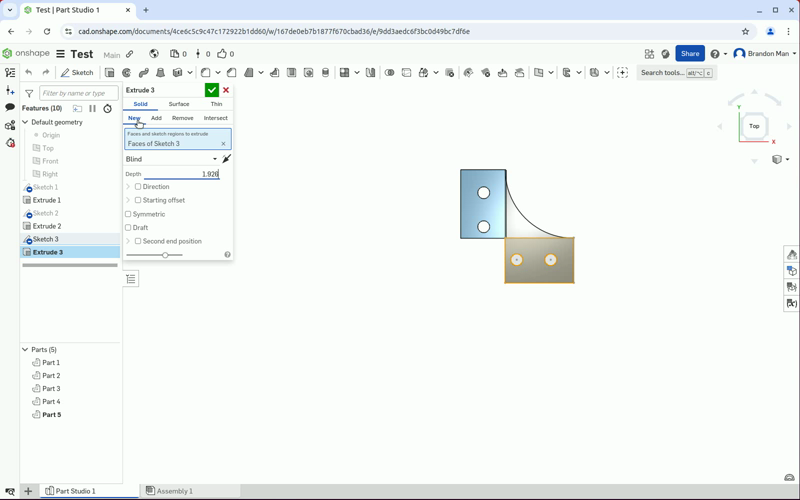
key(enter)
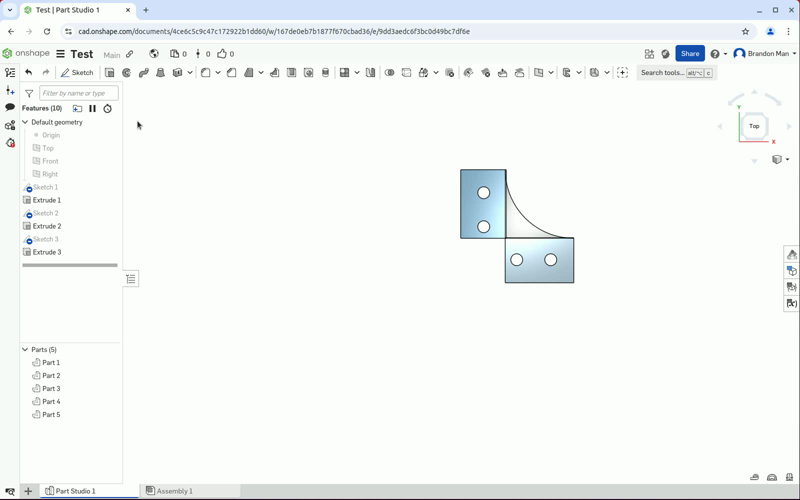
key(shift+h)
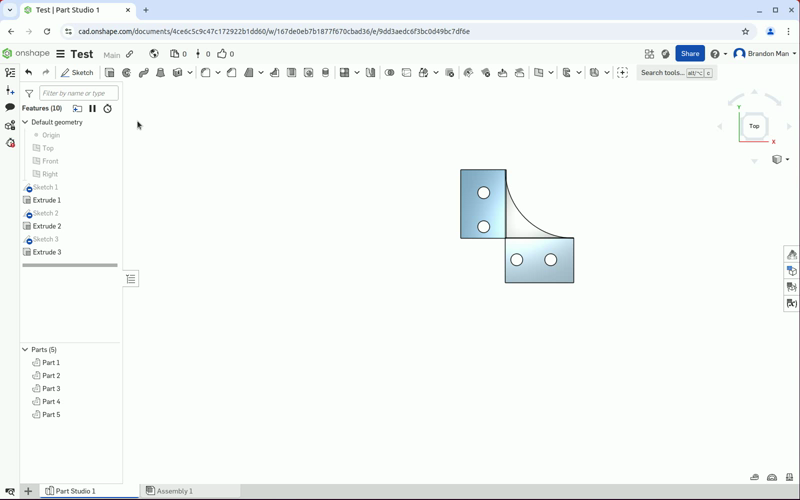
key(shift+h)
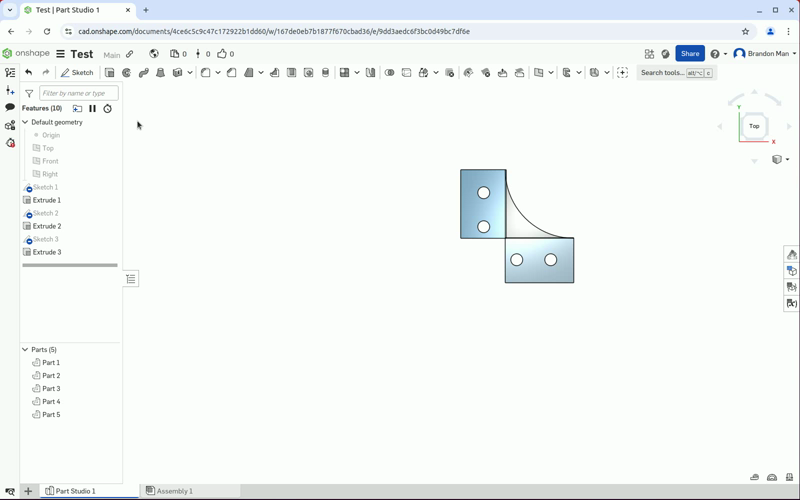
mouse_move(73, 189)
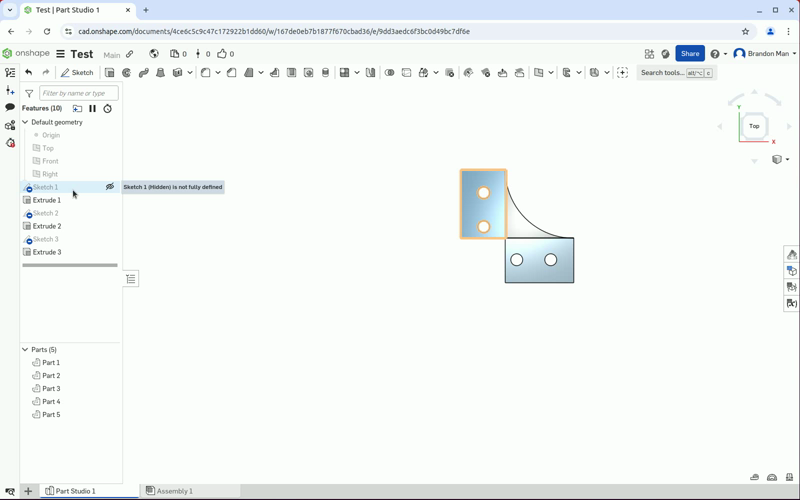
click(73, 189)
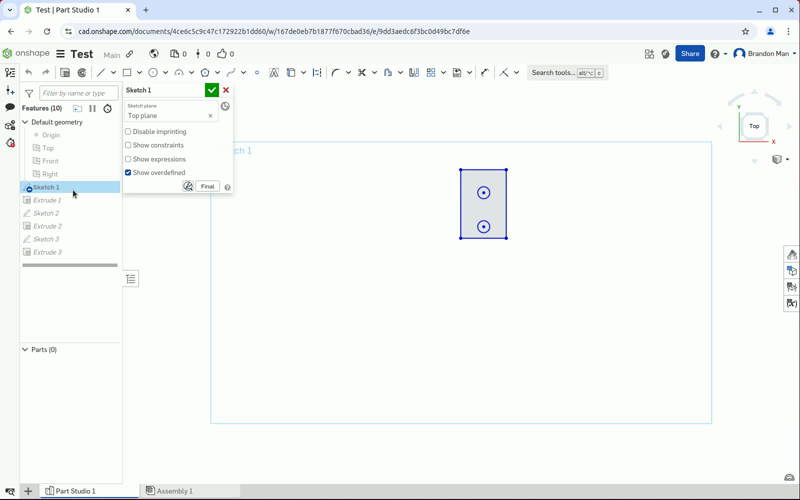
mouse_move(229, 92)
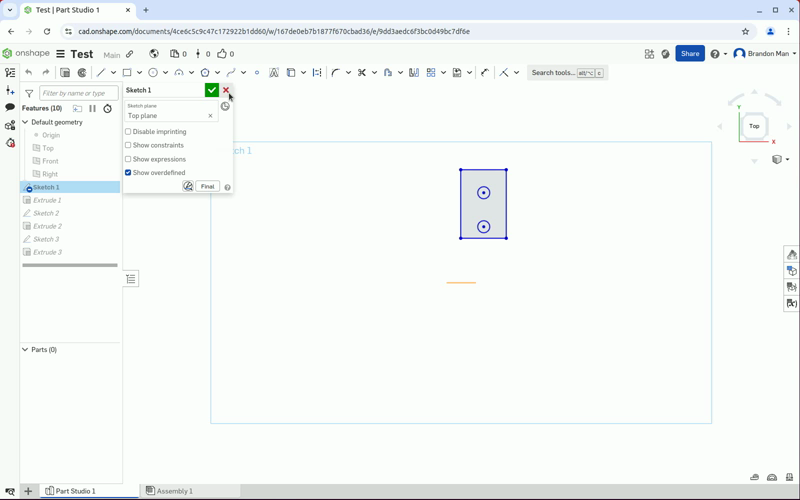
click(229, 92)
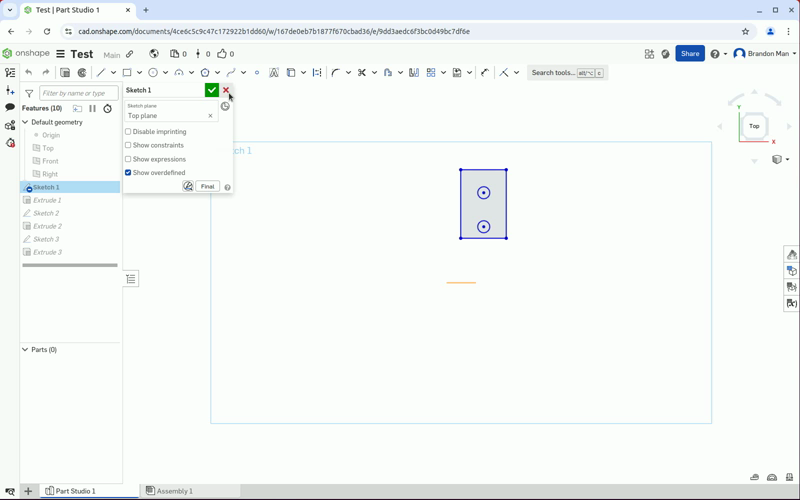
key(shift+s)
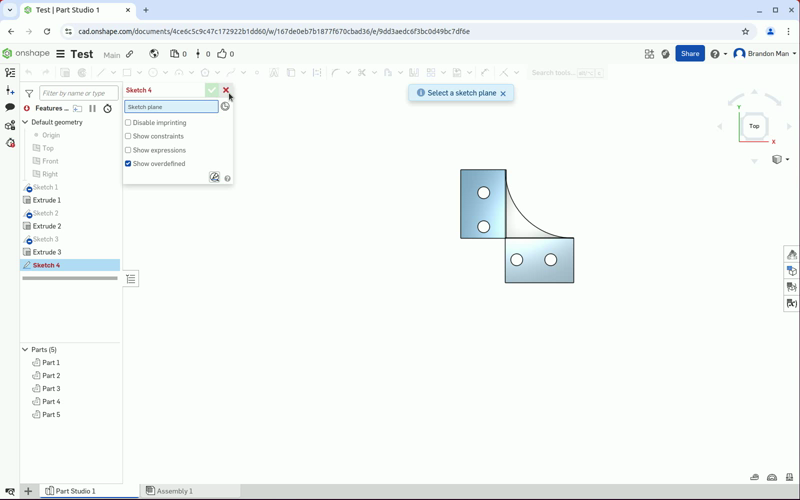
mouse_move(73, 150)
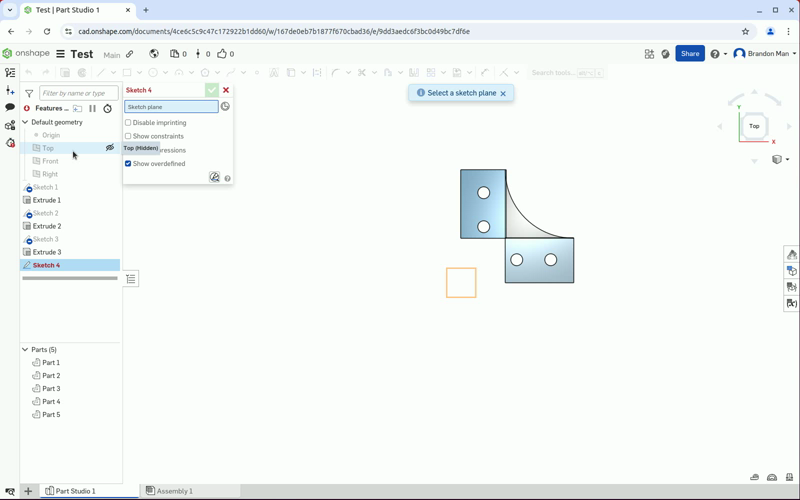
click(73, 150)
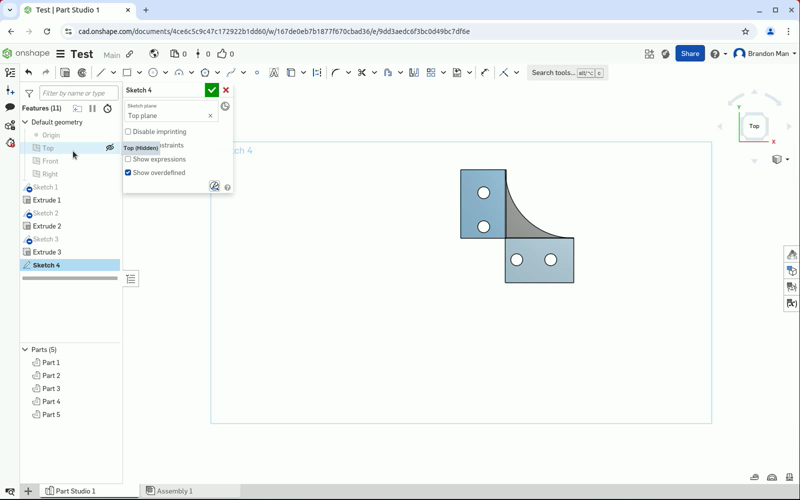
mouse_move(73, 352)
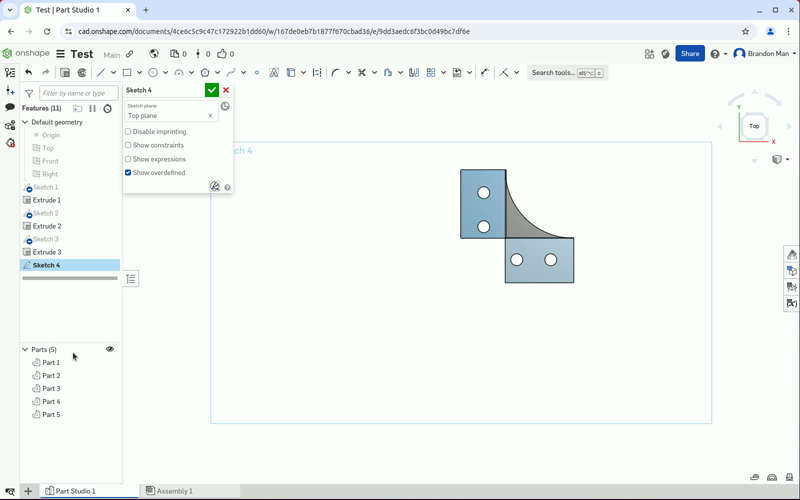
key(y)
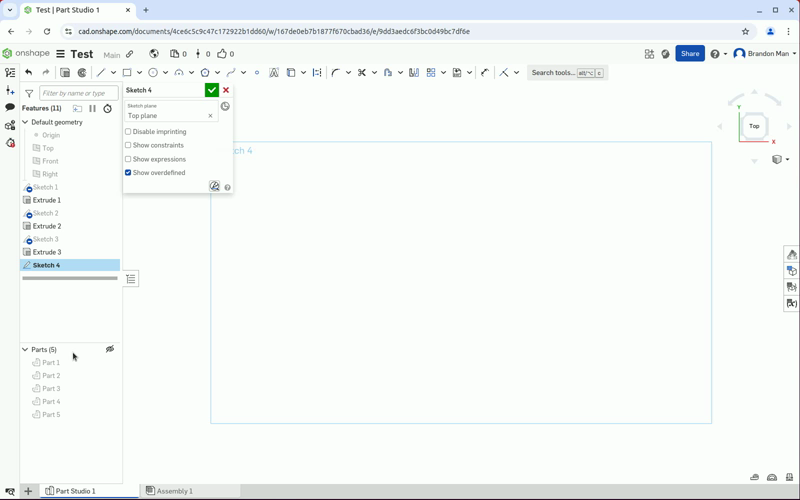
key(l)
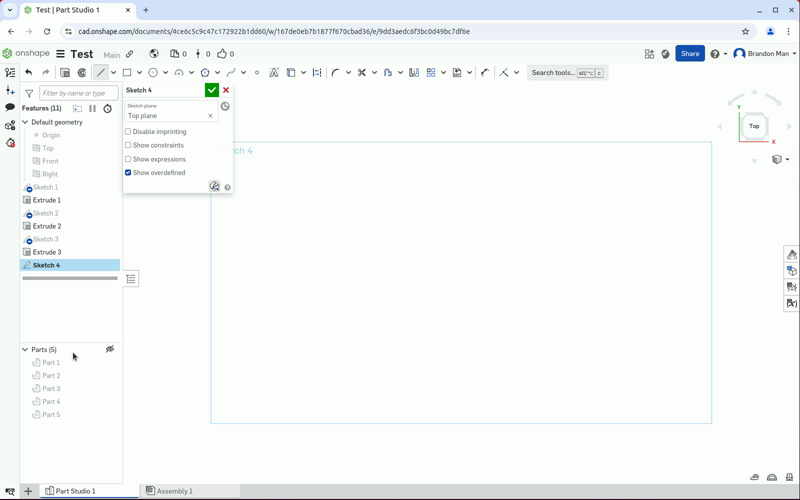
key_down(shift)
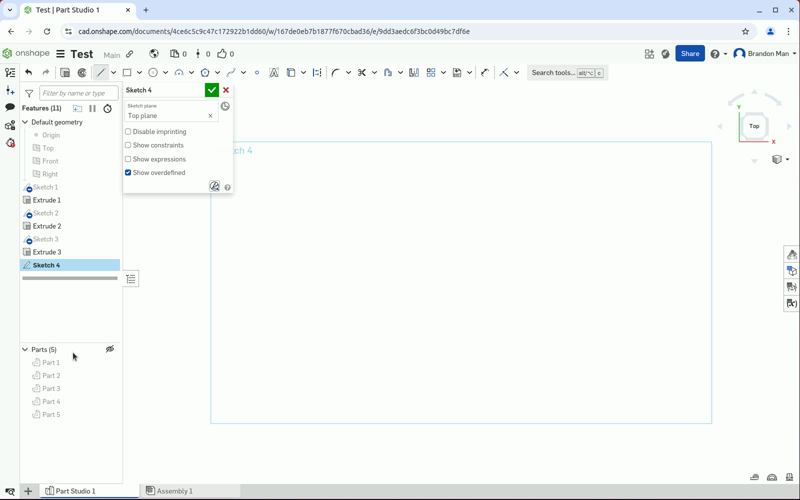
mouse_move(460, 282)
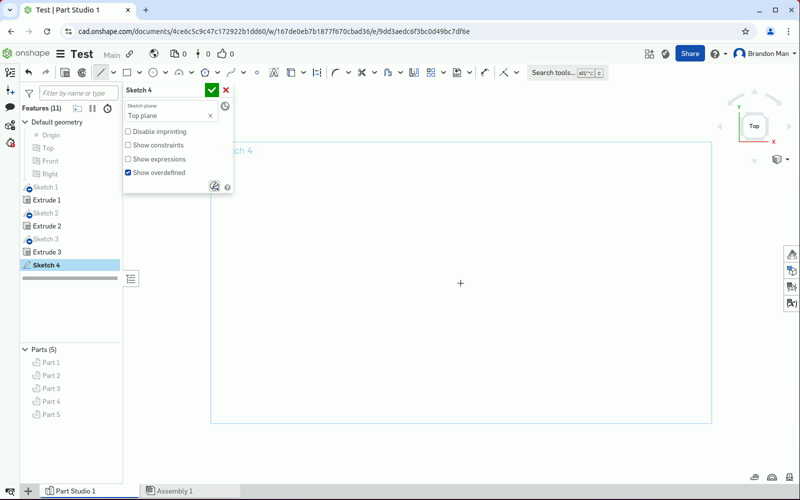
click(460, 282)
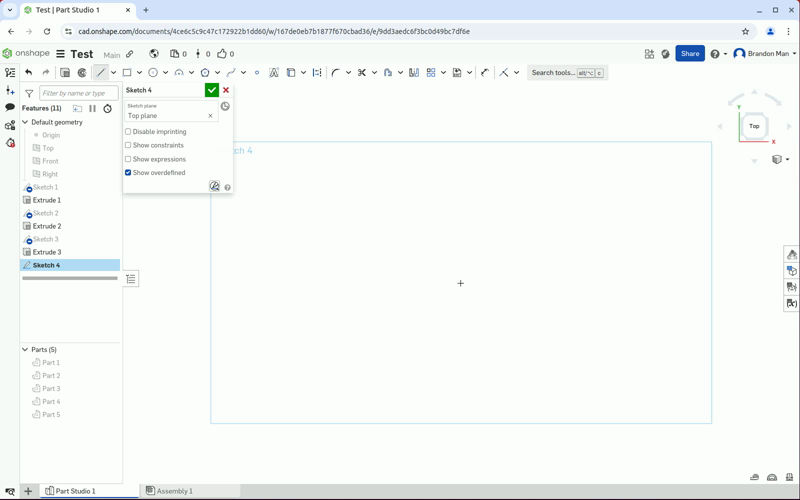
key_up(shift)
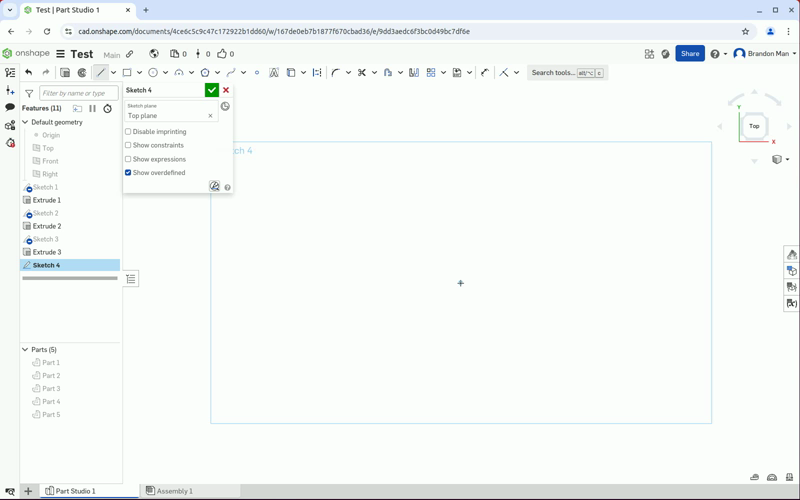
key_down(shift)
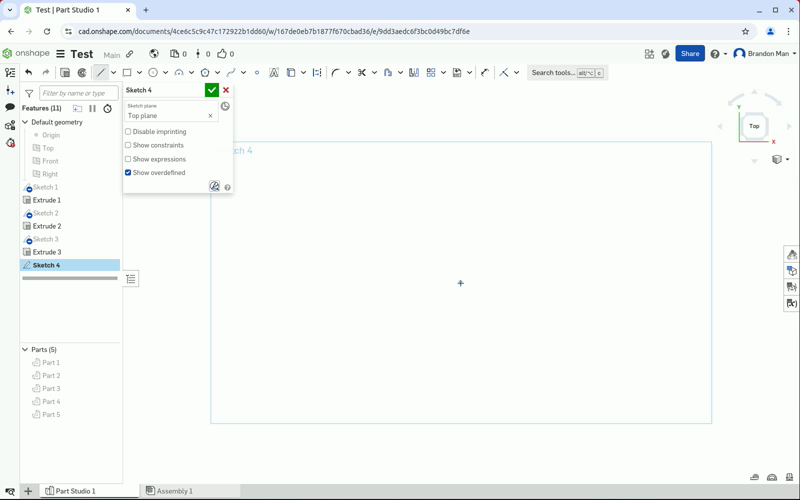
mouse_move(490, 282)
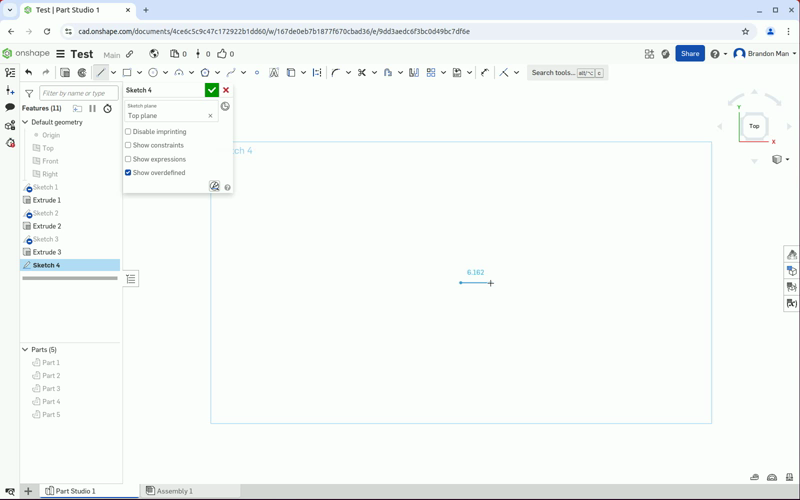
mouse_move(506, 282)
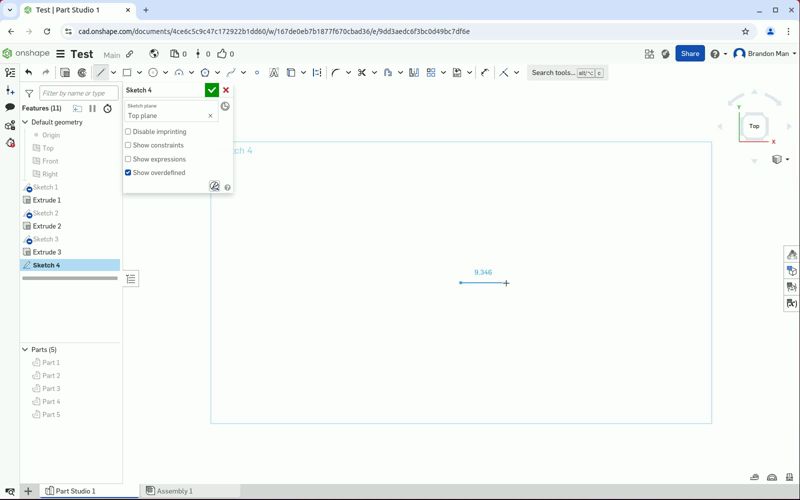
click(506, 282)
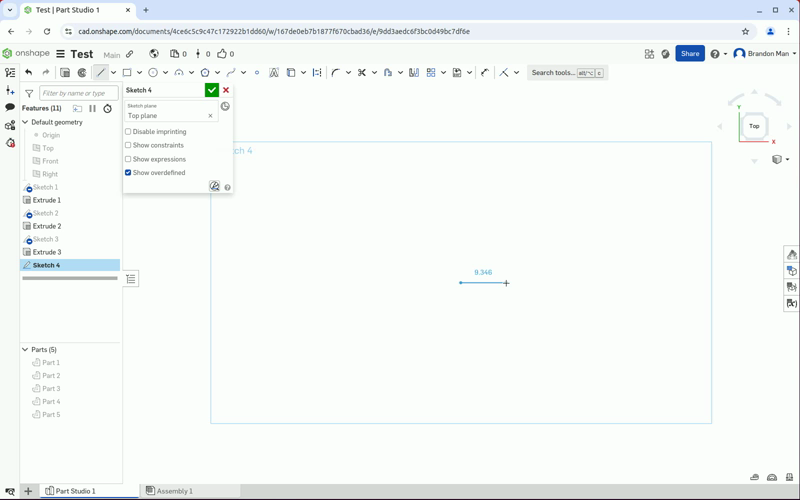
key_up(shift)
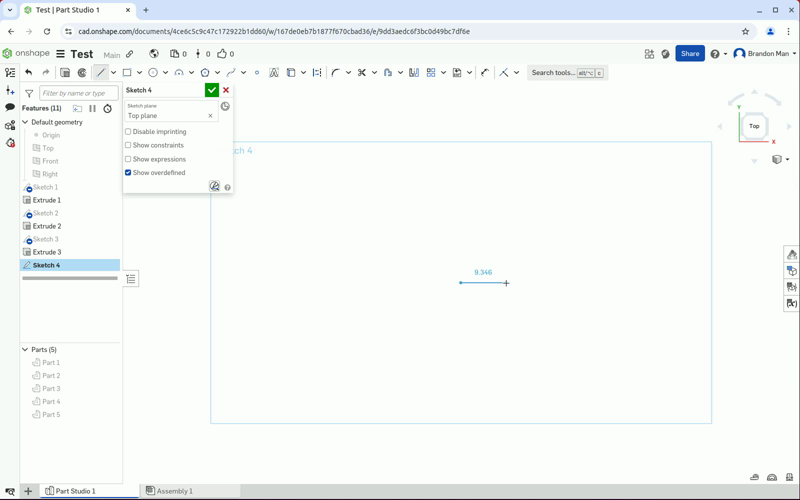
key_down(shift)
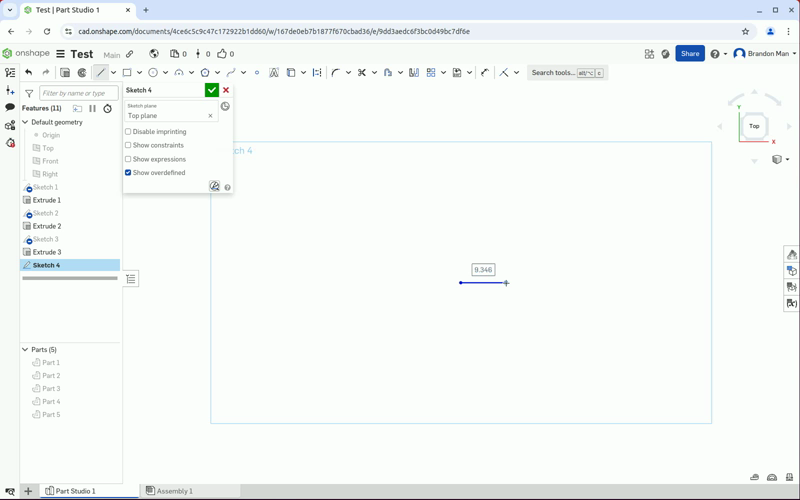
mouse_move(536, 282)
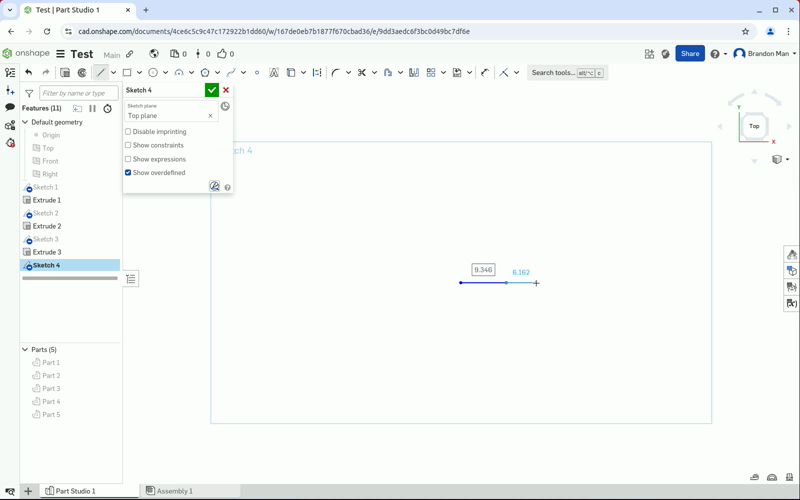
mouse_move(506, 237)
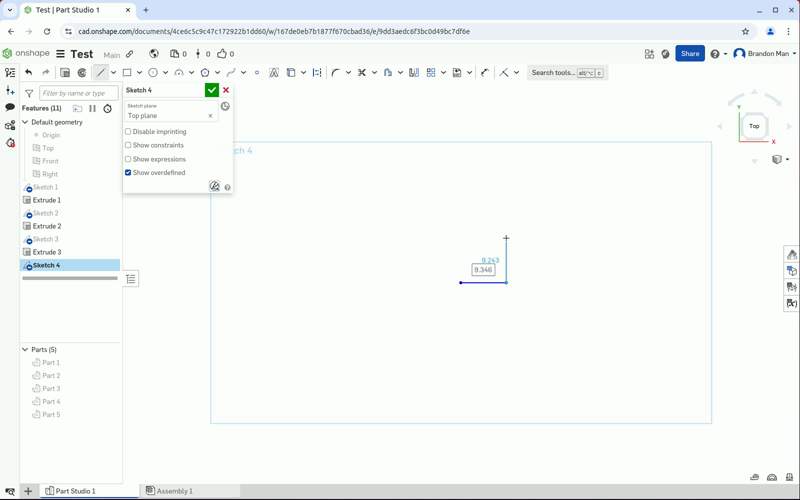
click(506, 237)
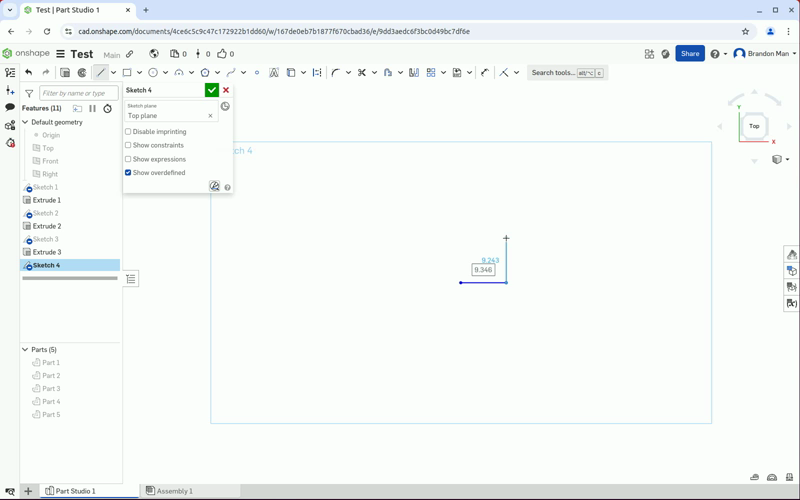
key_up(shift)
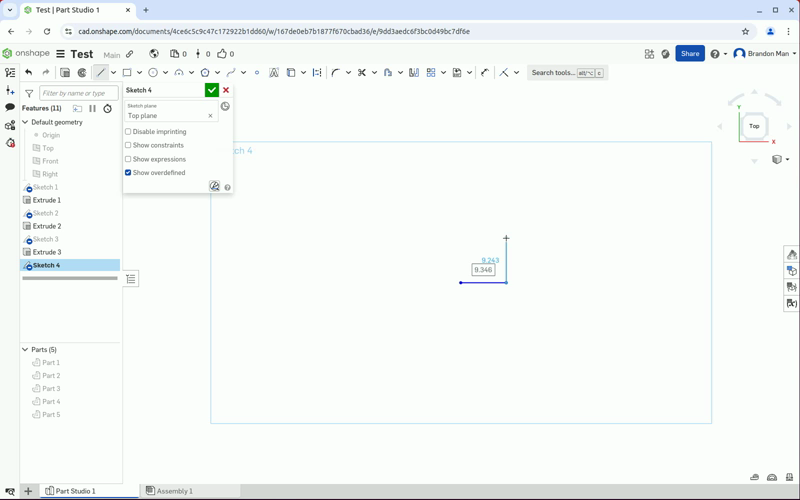
key_down(shift)
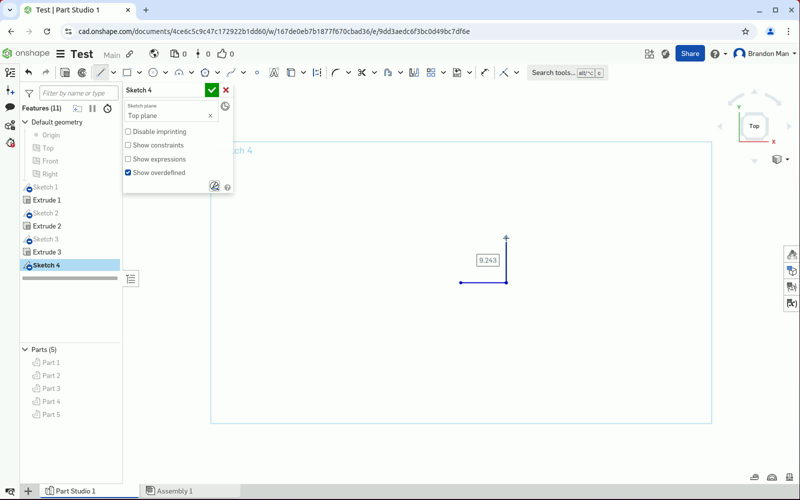
mouse_move(536, 237)
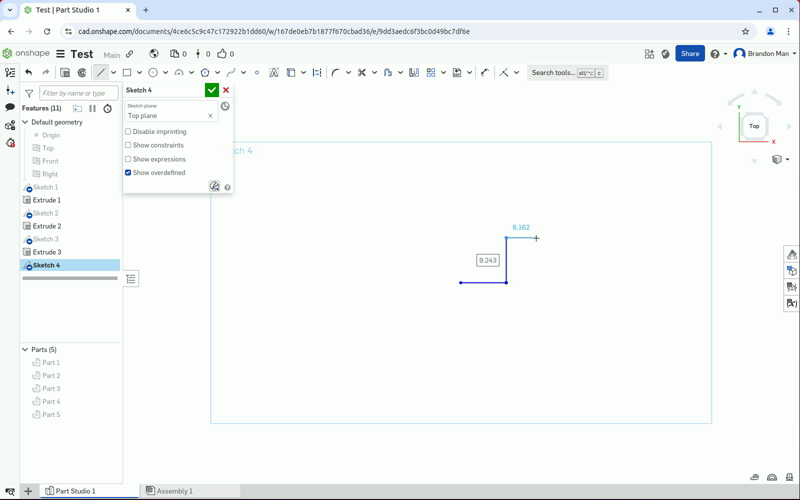
mouse_move(460, 237)
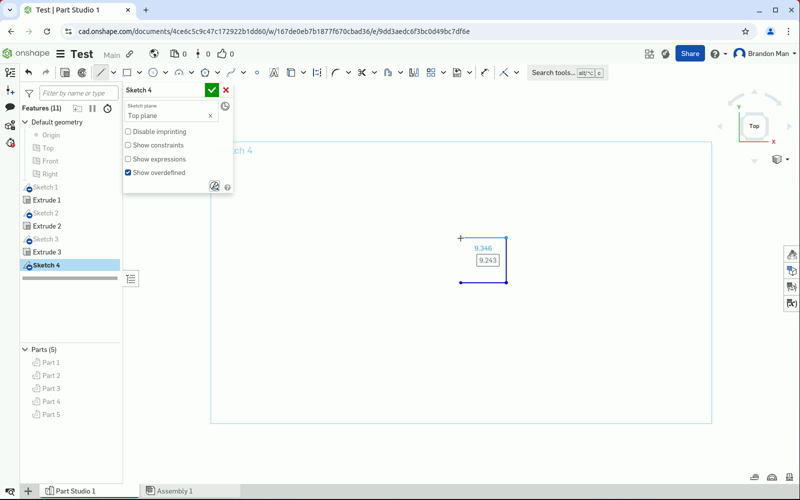
click(460, 237)
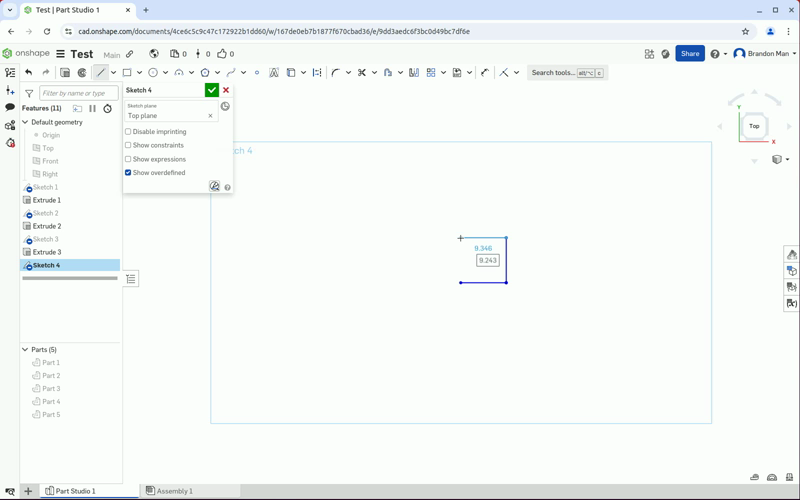
key_up(shift)
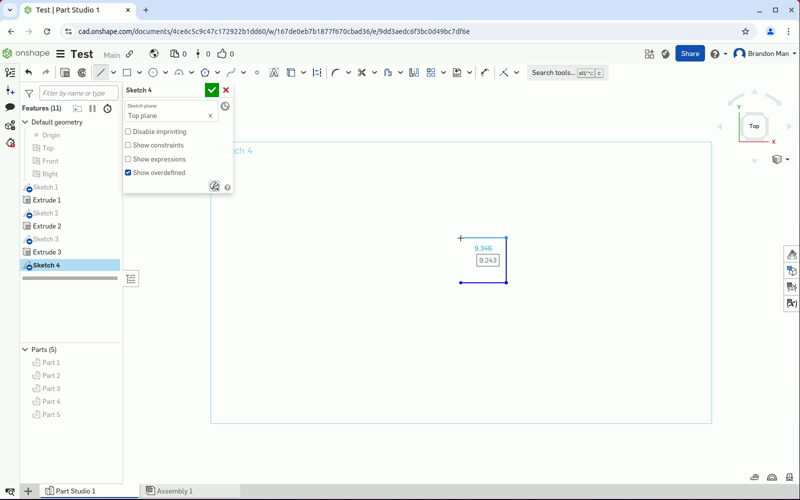
mouse_move(490, 237)
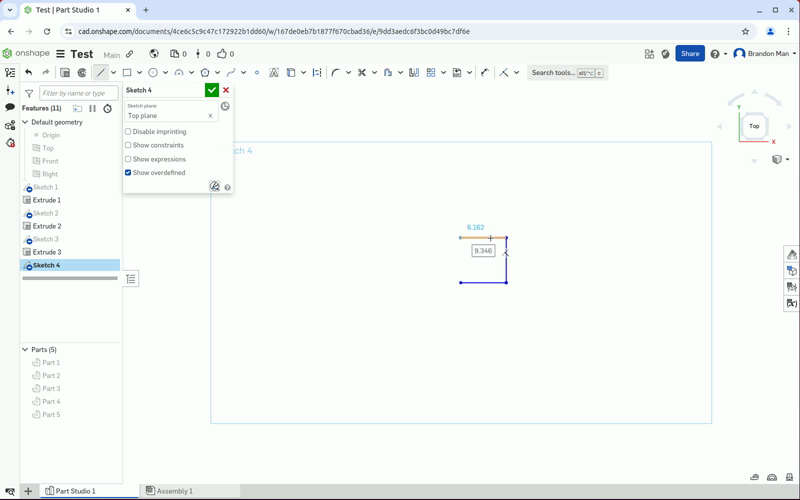
key_down(shift)
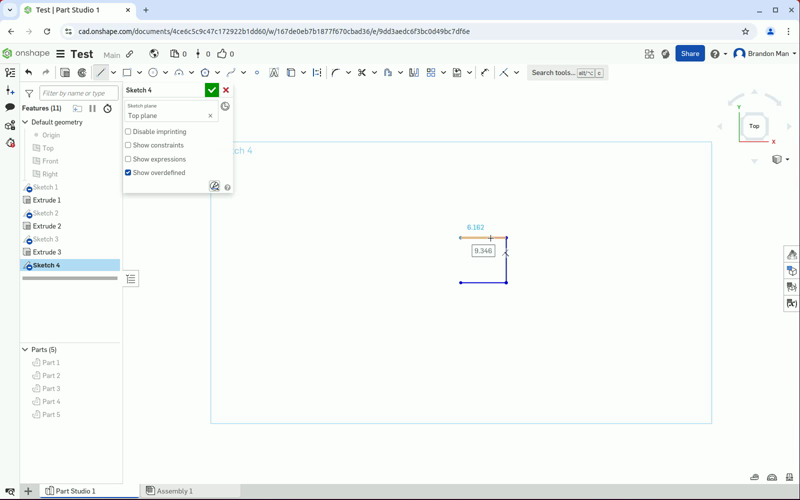
mouse_move(460, 282)
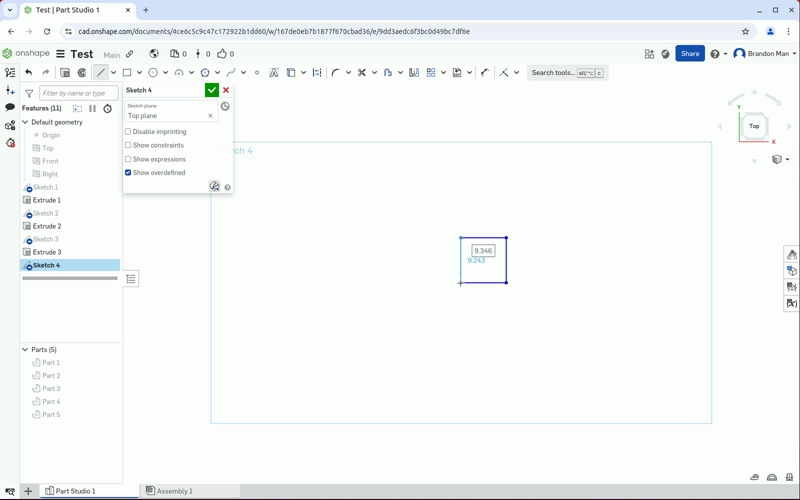
key_up(shift)
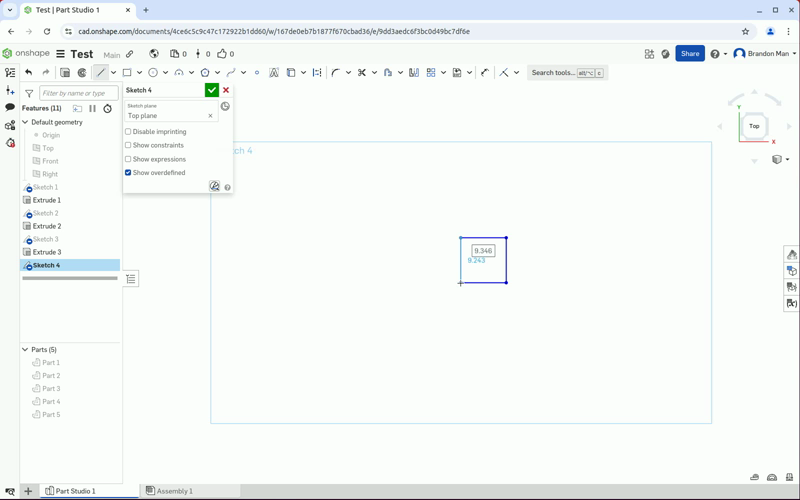
click(460, 282)
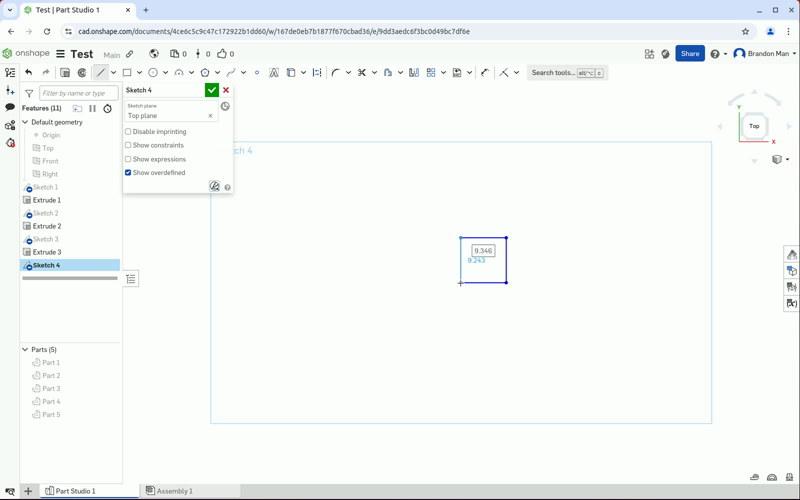
key(esc)
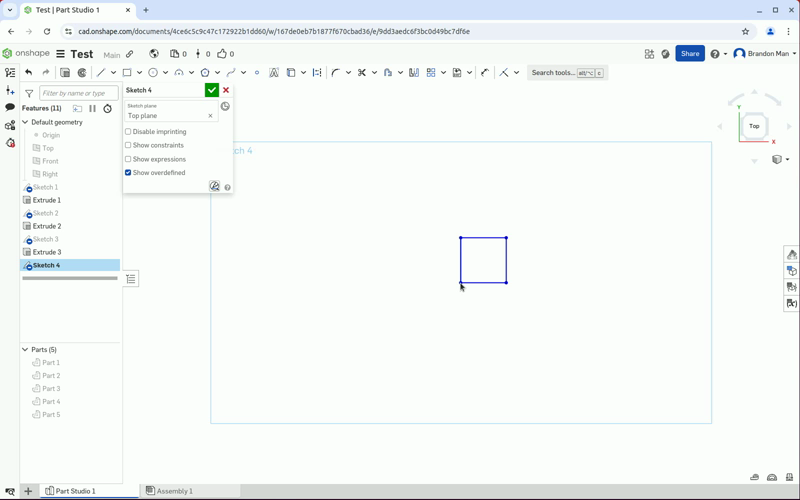
key(c)
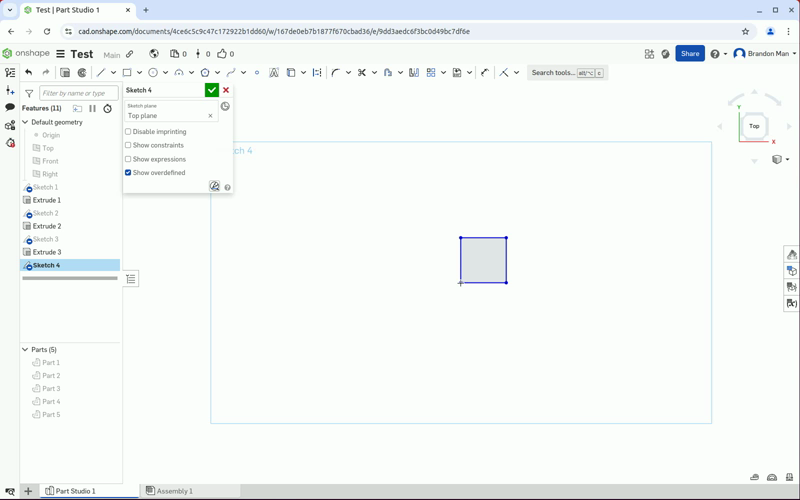
key_down(shift)
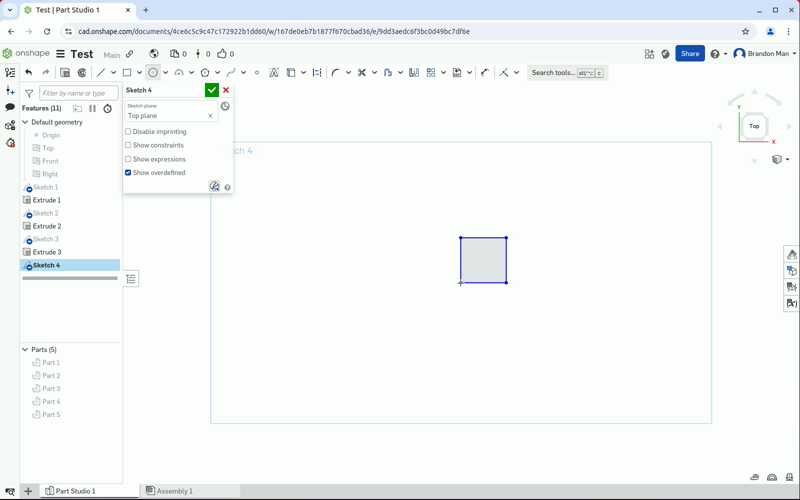
mouse_move(483, 260)
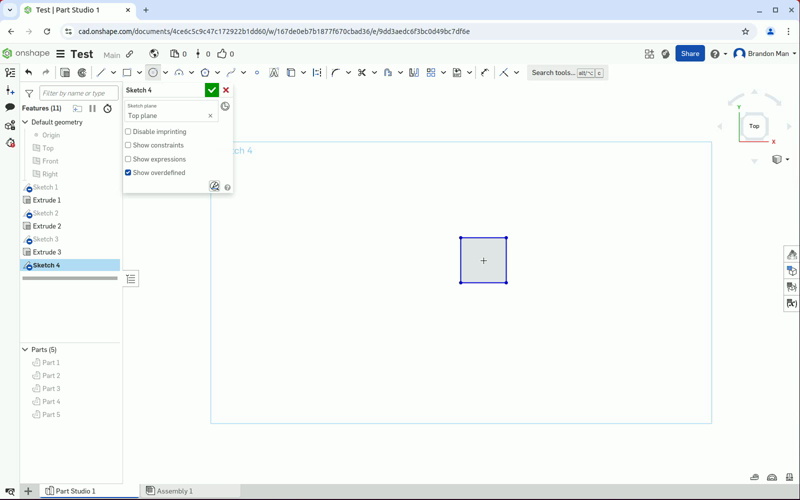
click(483, 260)
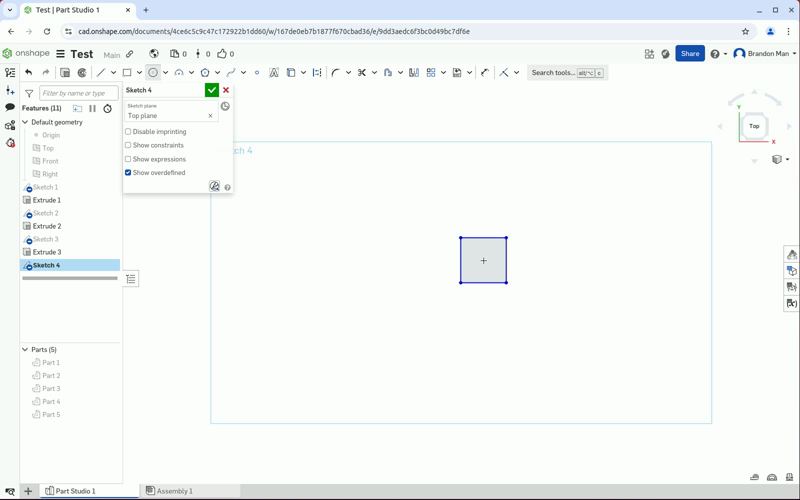
key_up(shift)
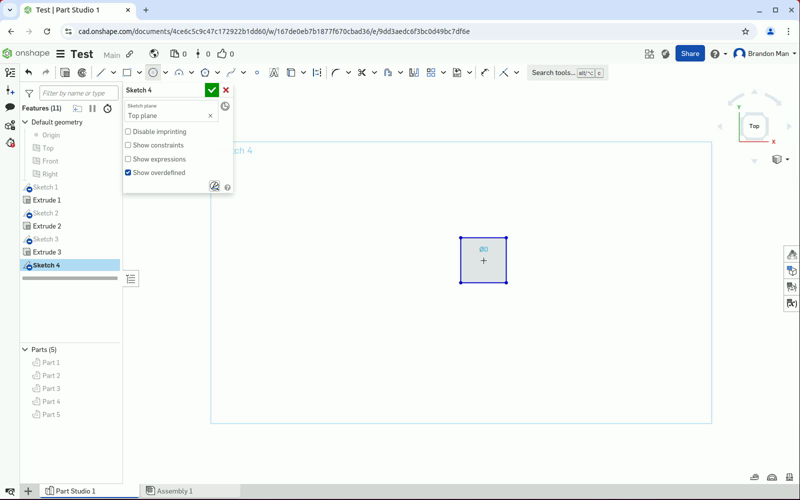
mouse_move(489, 260)
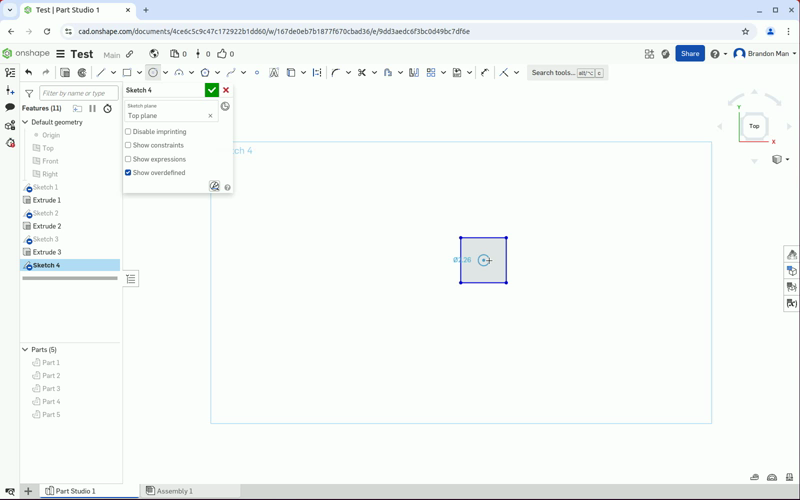
click(489, 260)
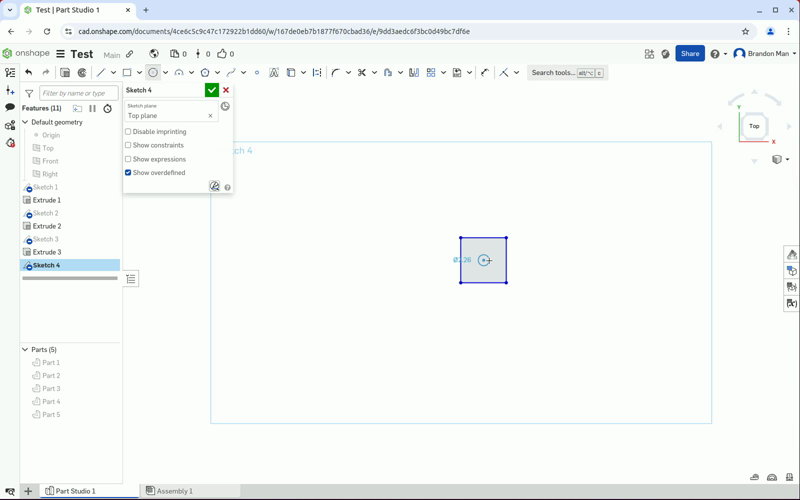
key(esc)
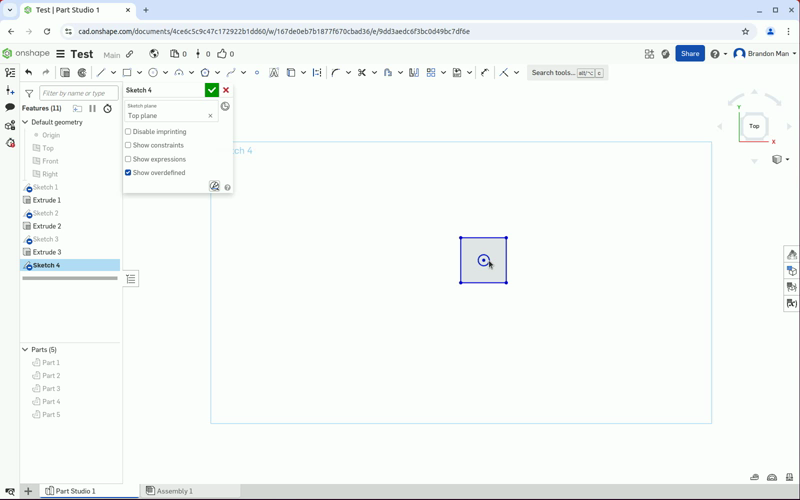
mouse_move(479, 252)
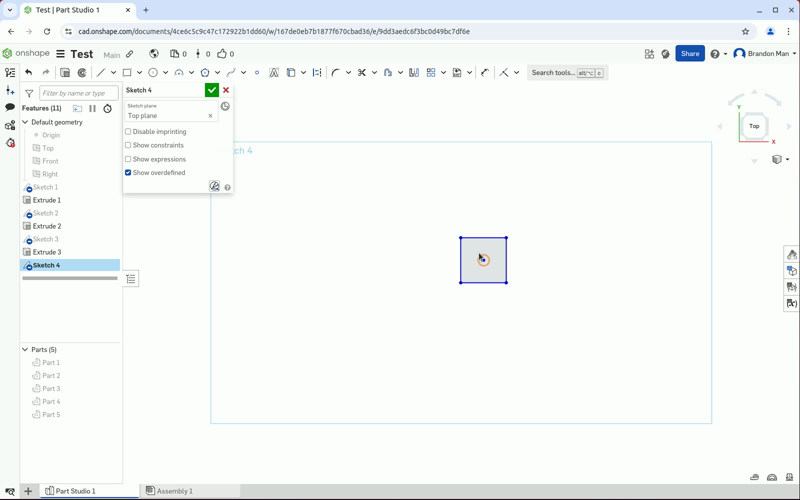
click(479, 252)
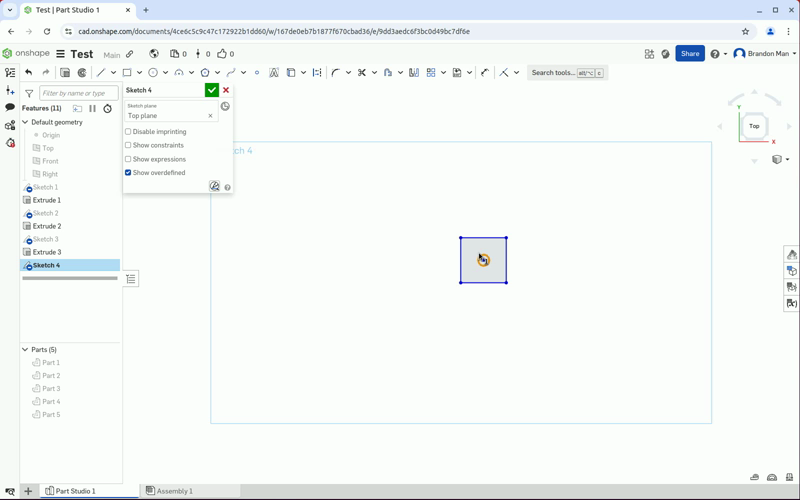
mouse_move(73, 352)
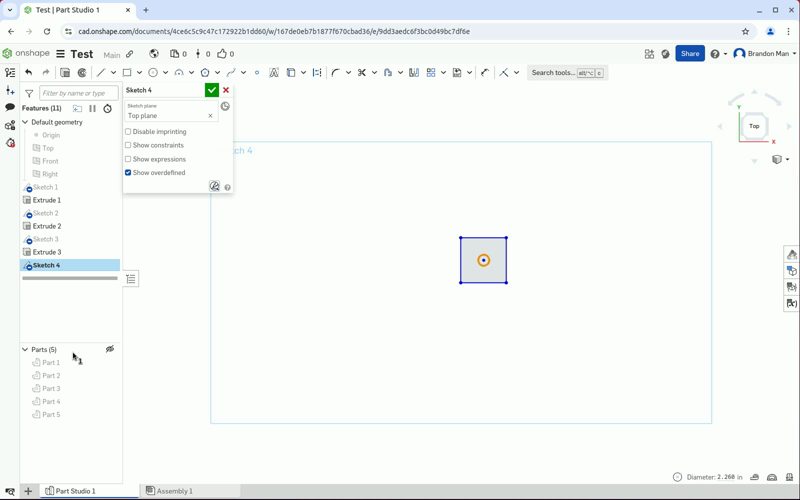
key(shift+y)
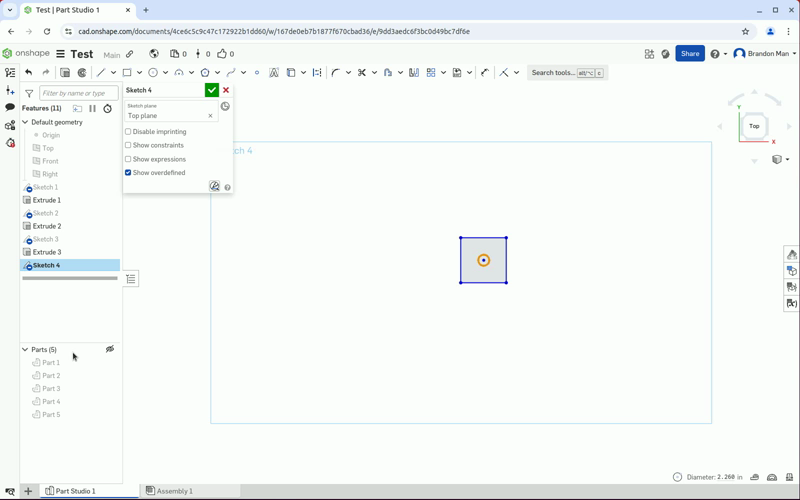
key(shift+e)
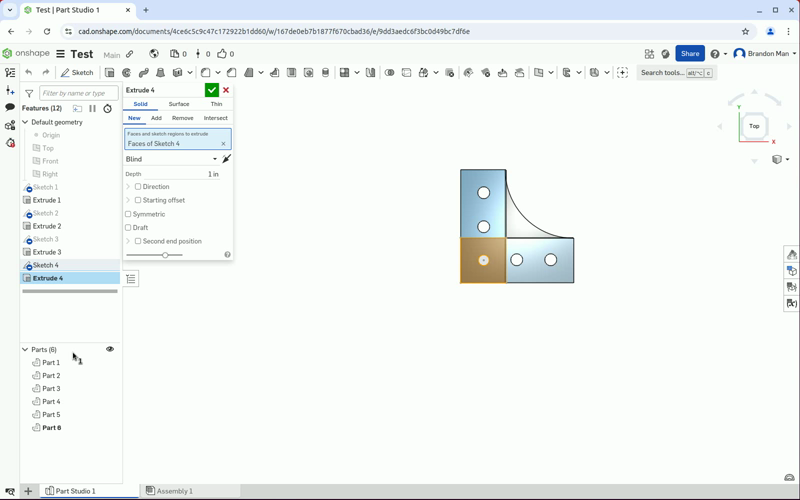
mouse_move(143, 106)
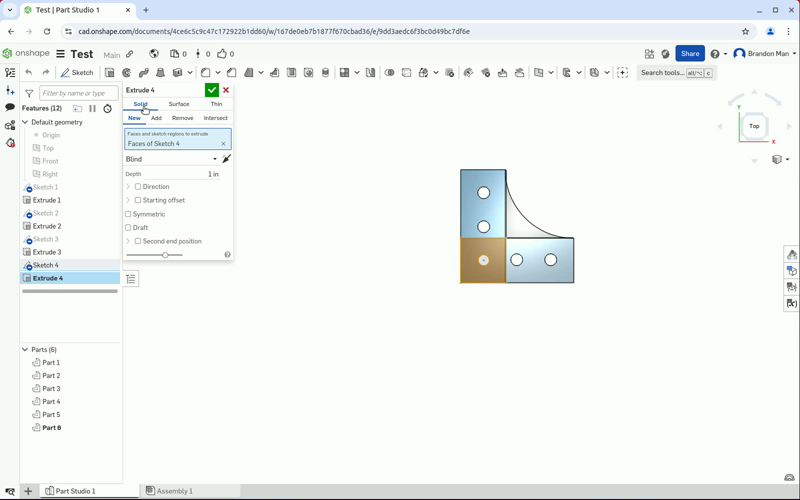
click(143, 106)
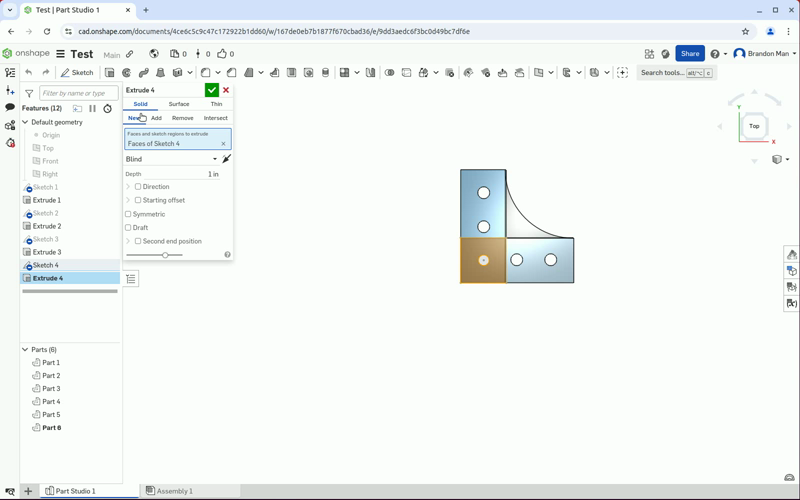
mouse_move(137, 120)
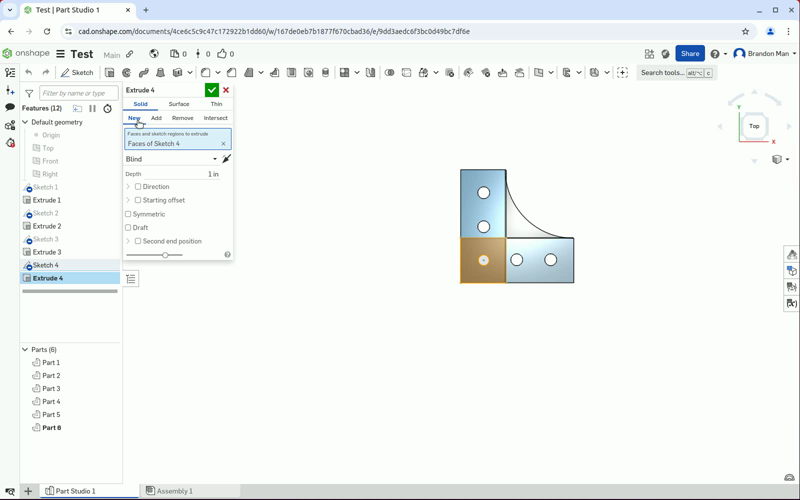
click(137, 120)
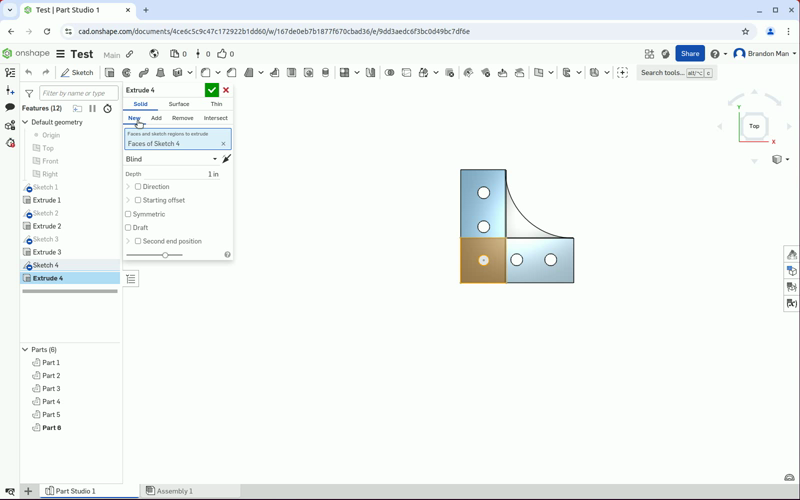
key(tab, 4)
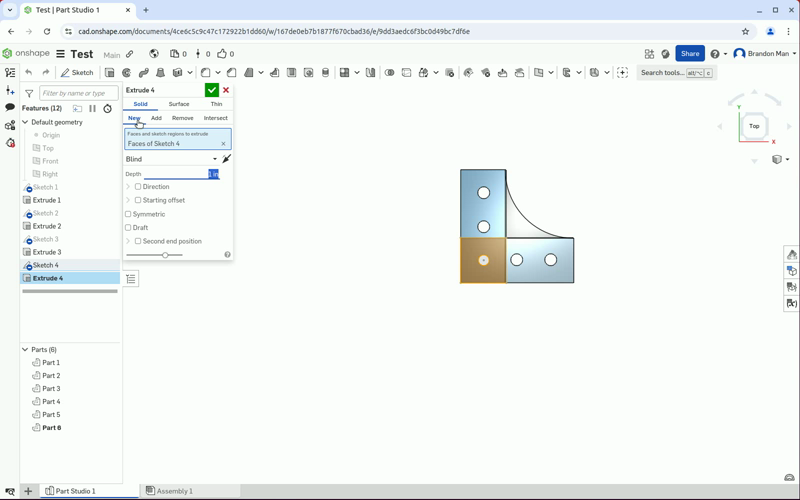
text(1.926)
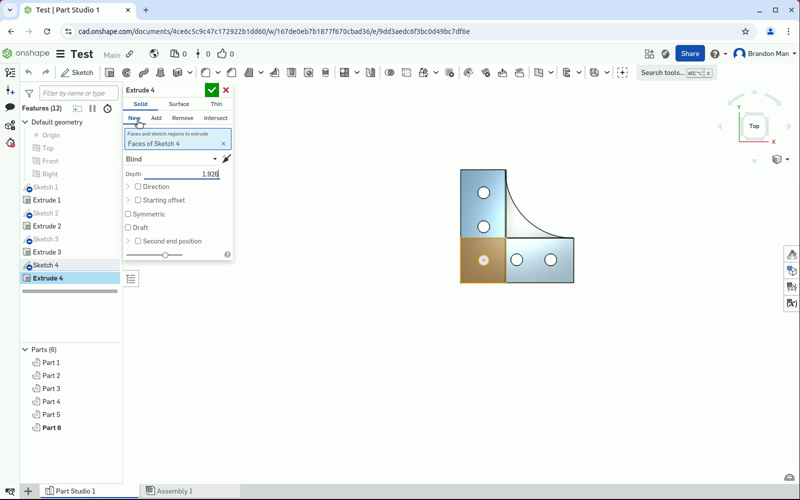
key(enter)
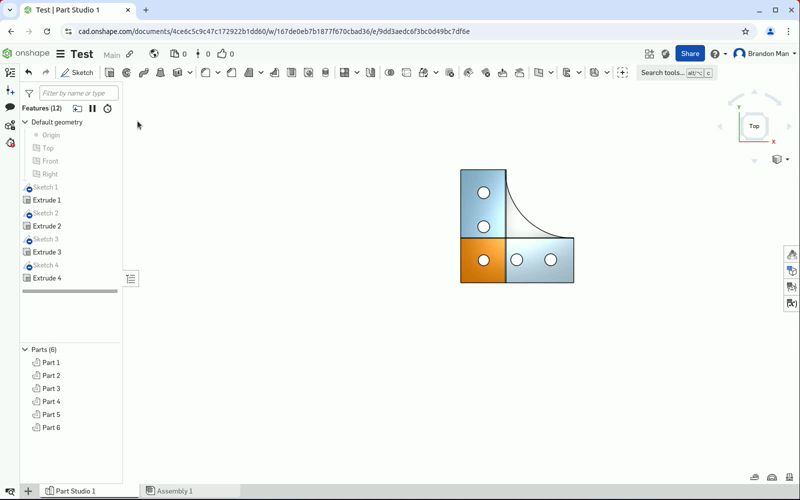
key(shift+h)
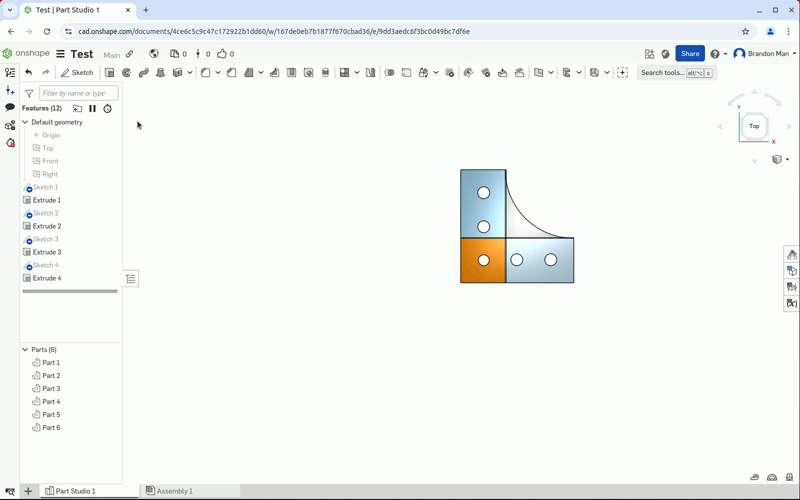
key(shift+h)
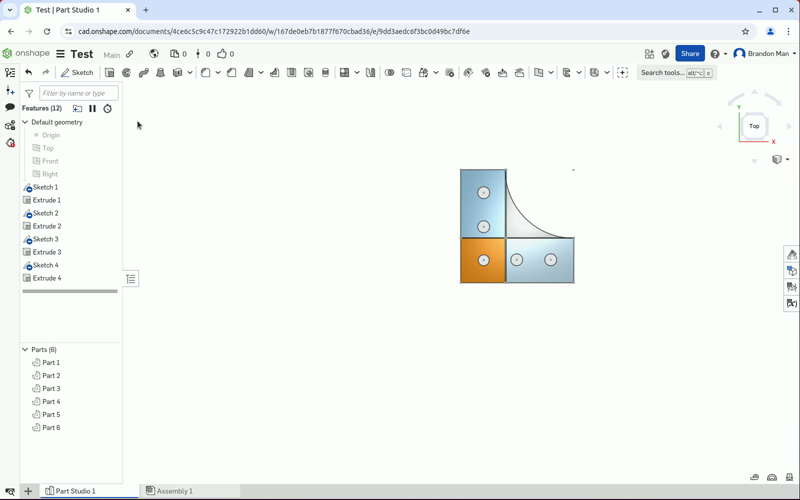
key(shift+7)
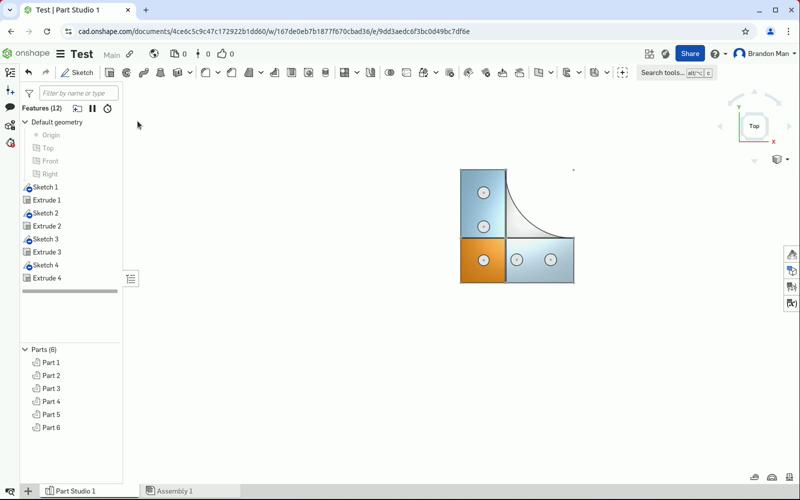
key(up, 3)
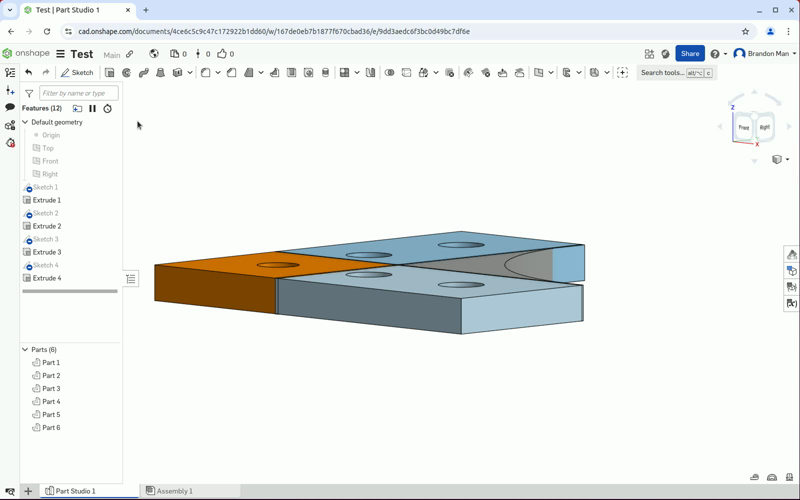
key(left, 3)
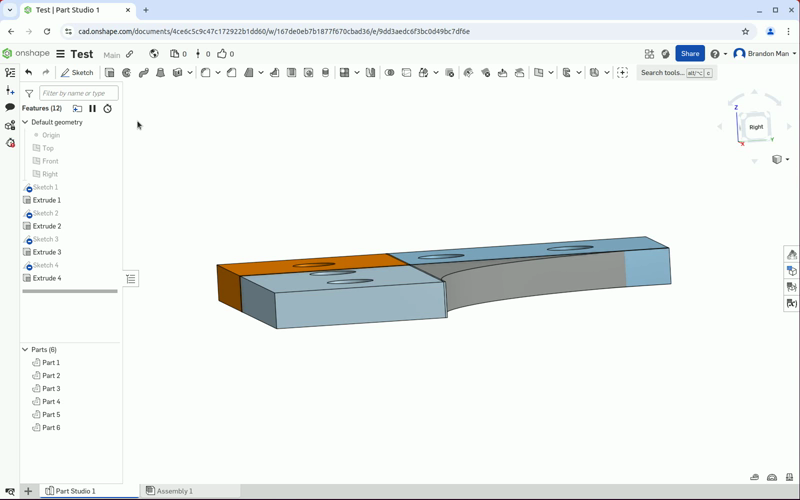
key(right, 3)
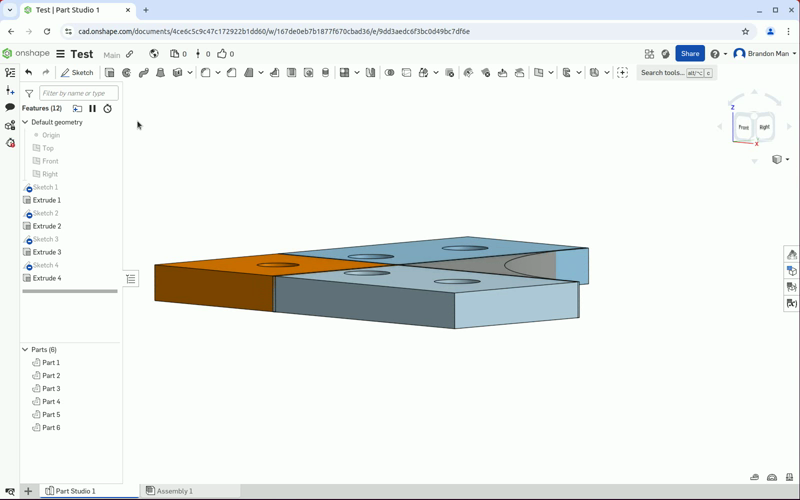
key(down, 3)
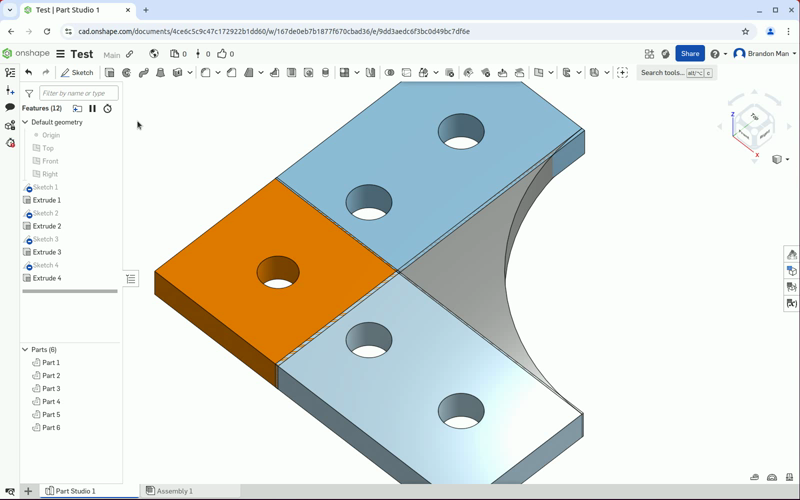
mouse_move(73, 189)
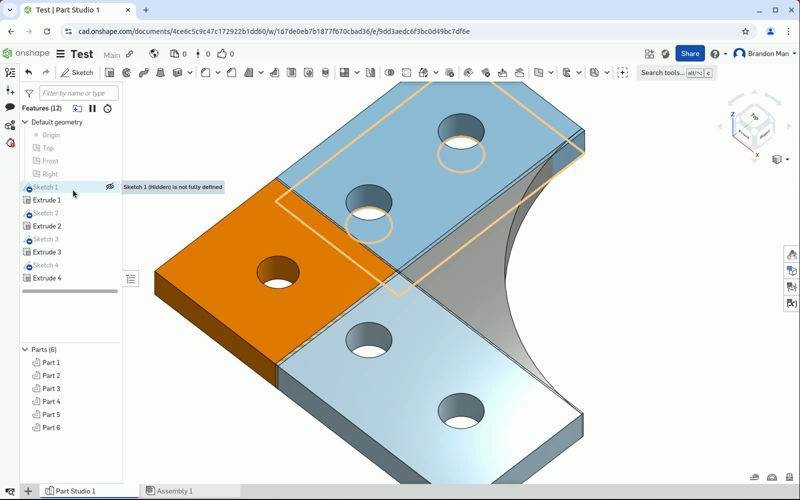
click(73, 189)